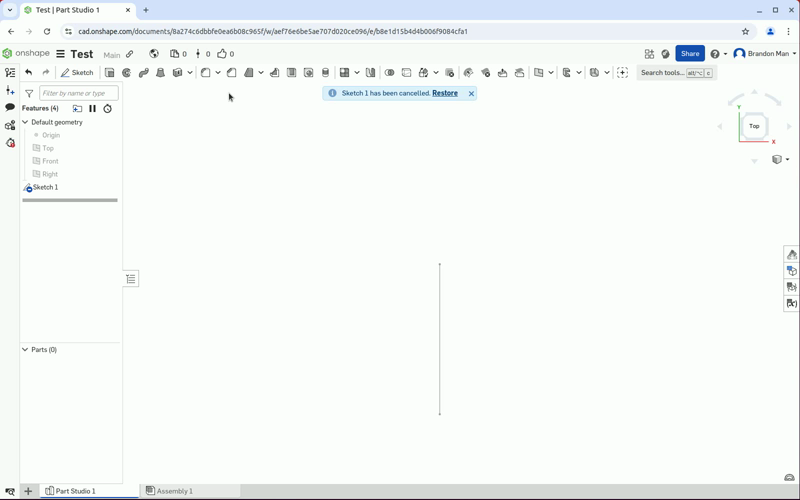
key(shift+h)
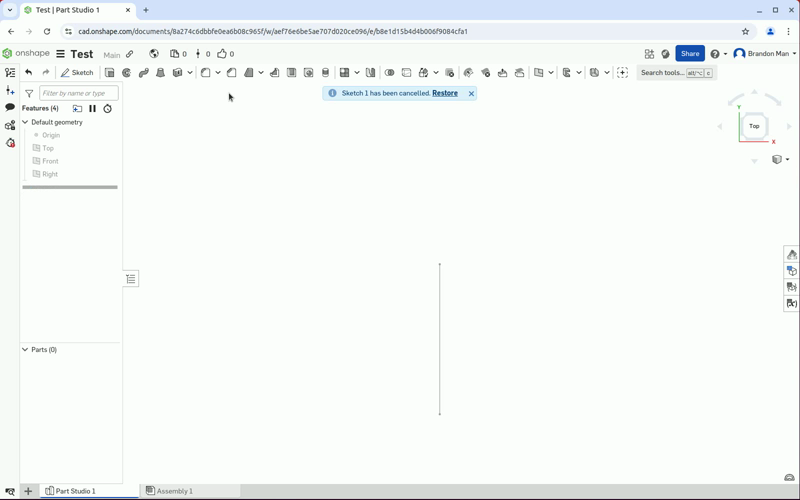
key(shift+s)
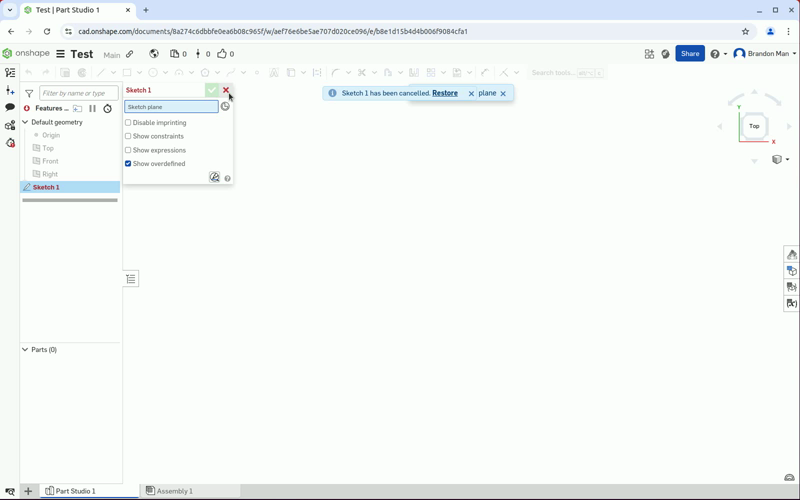
mouse_move(73, 150)
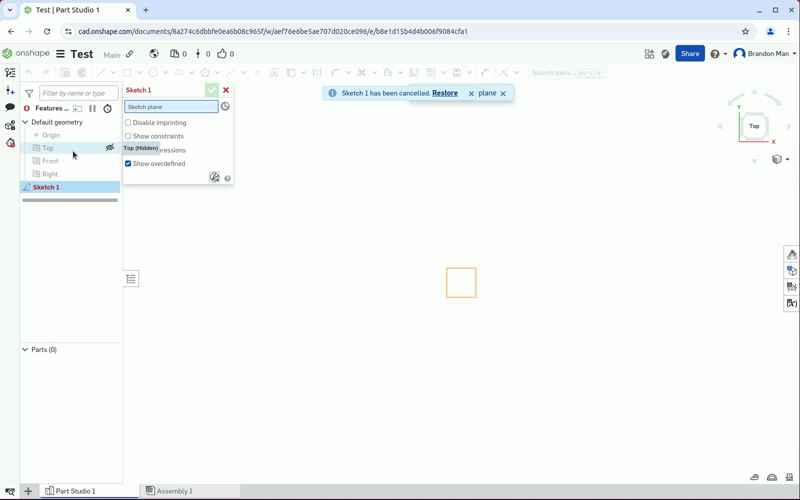
click(73, 150)
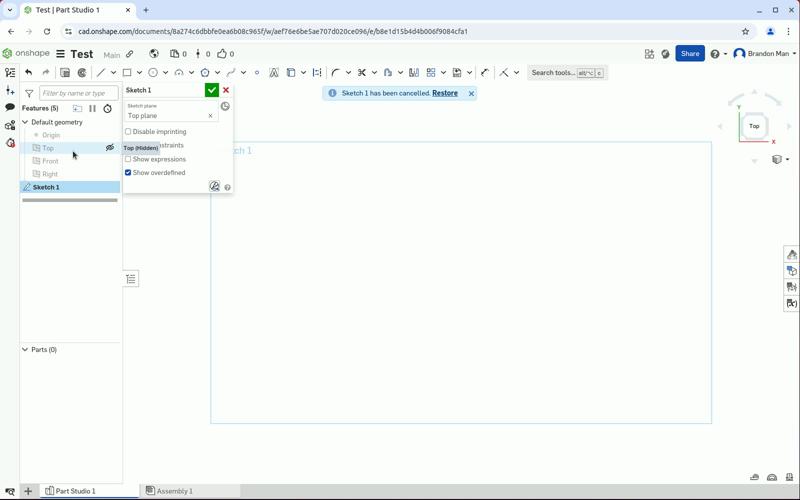
mouse_move(73, 352)
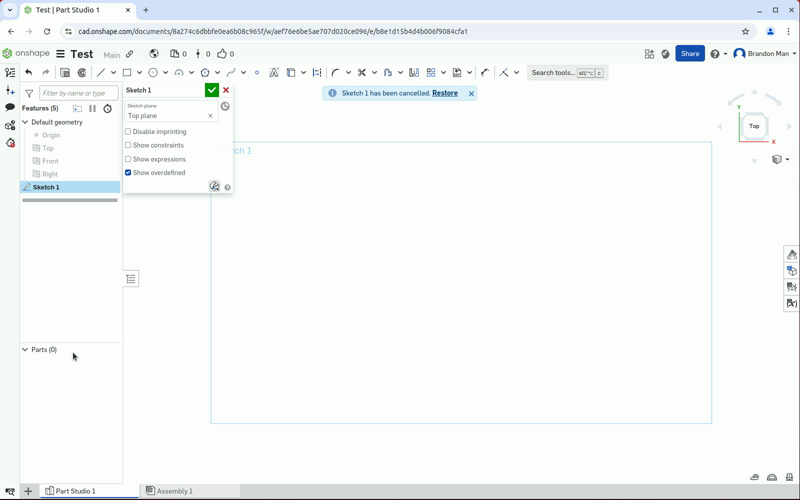
key(y)
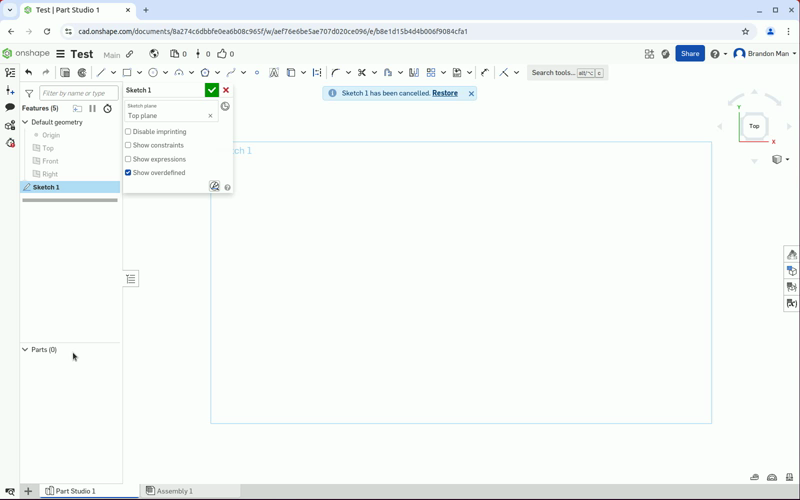
key(l)
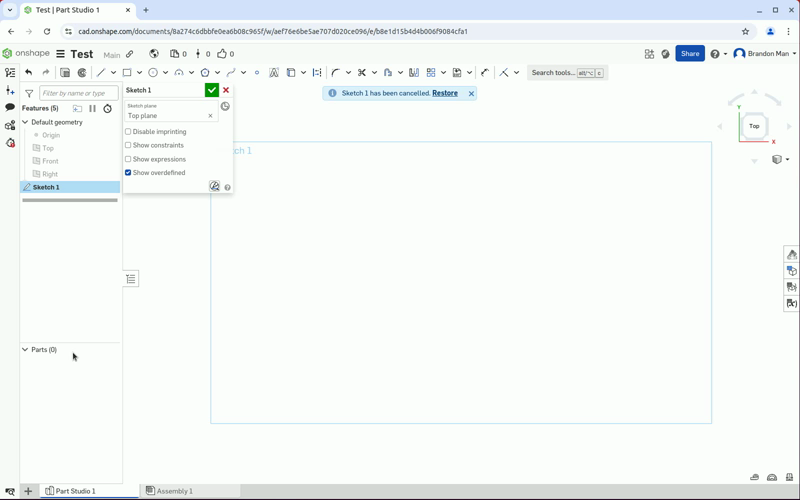
key_down(shift)
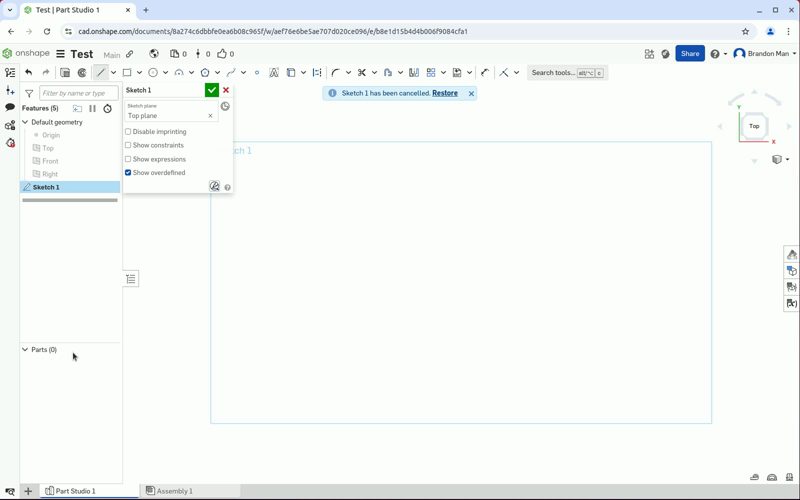
mouse_move(454, 288)
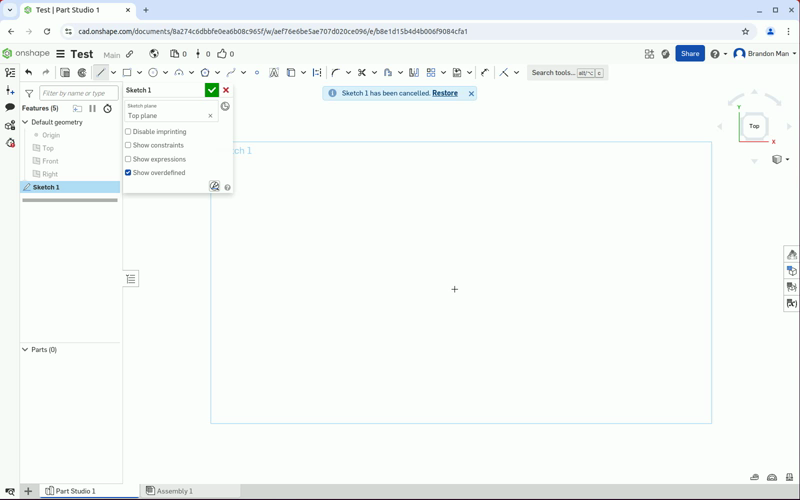
click(454, 288)
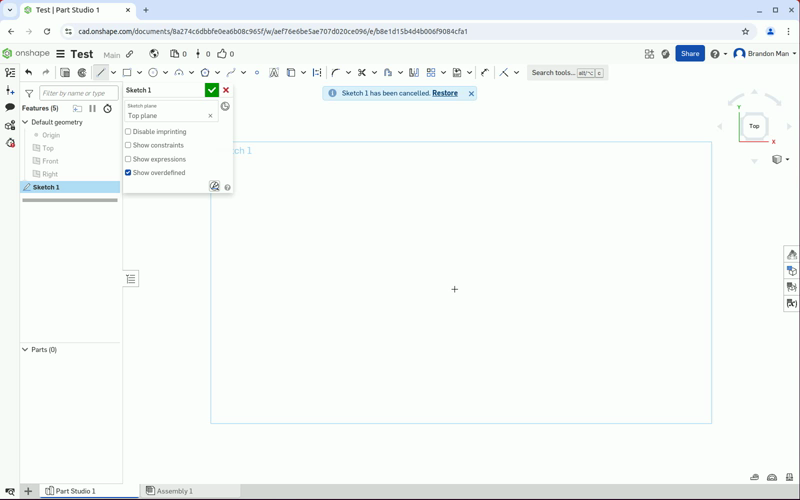
key_up(shift)
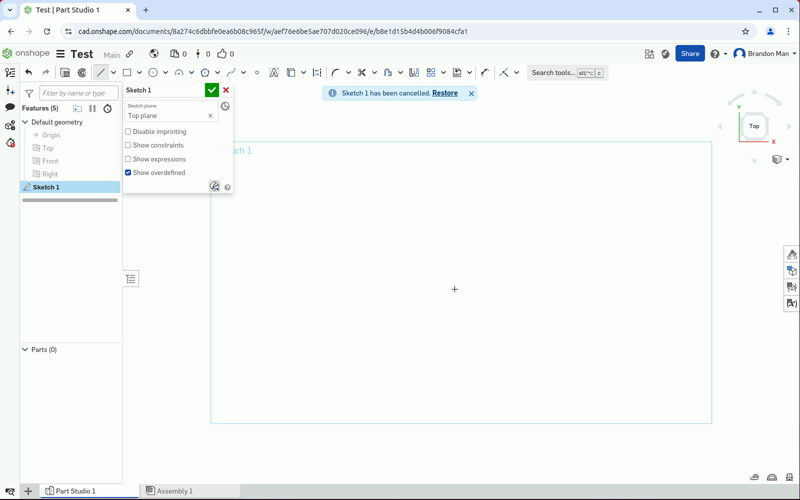
key_down(shift)
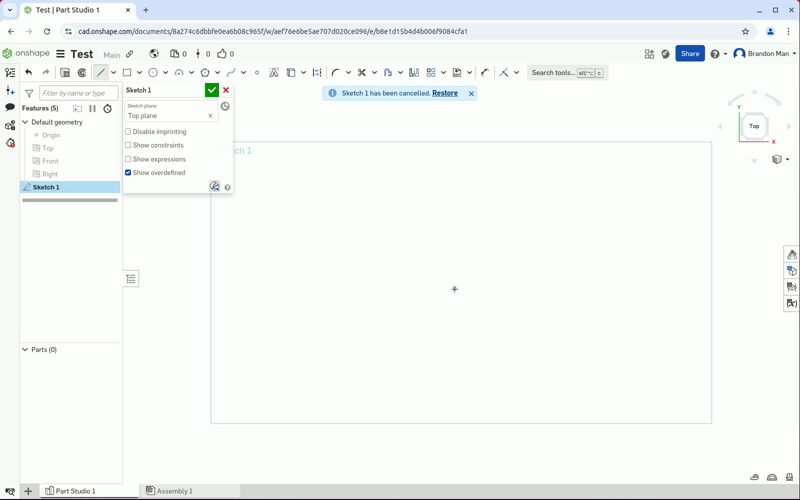
mouse_move(484, 288)
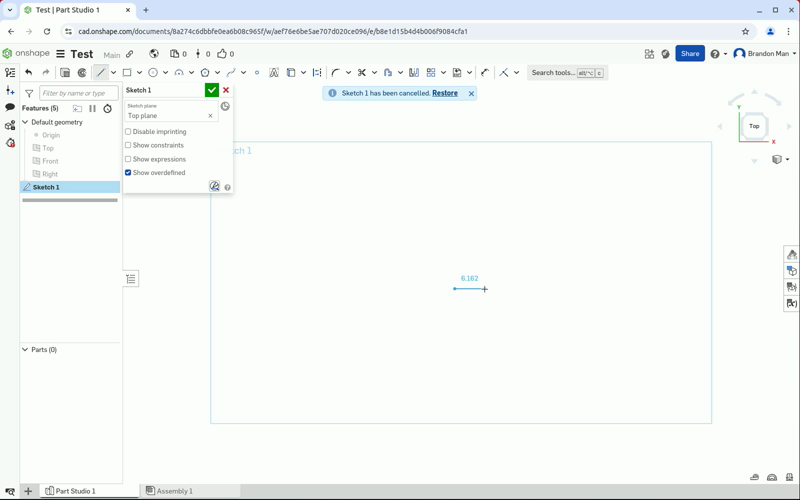
mouse_move(466, 288)
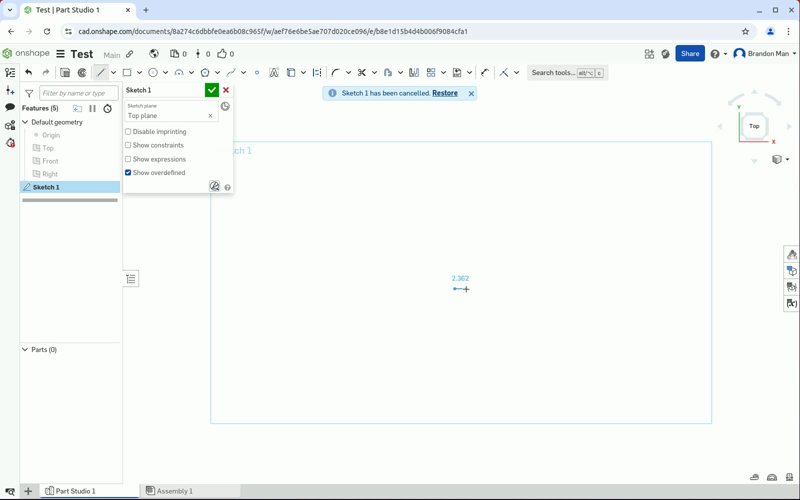
click(466, 288)
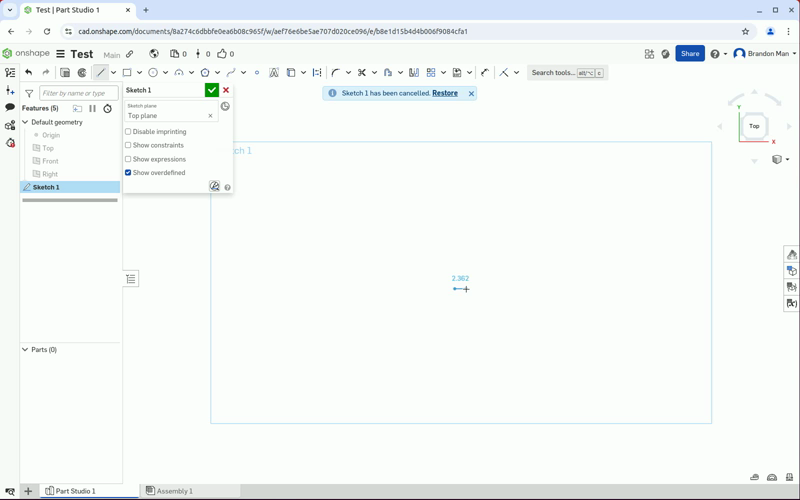
key_up(shift)
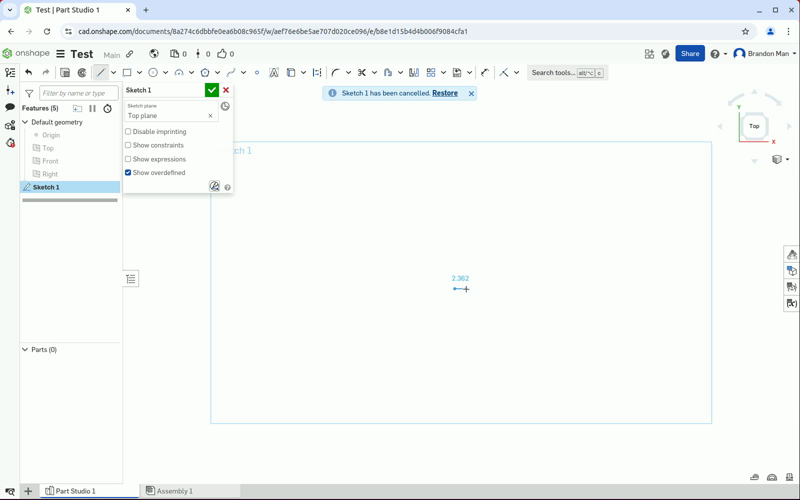
key_down(shift)
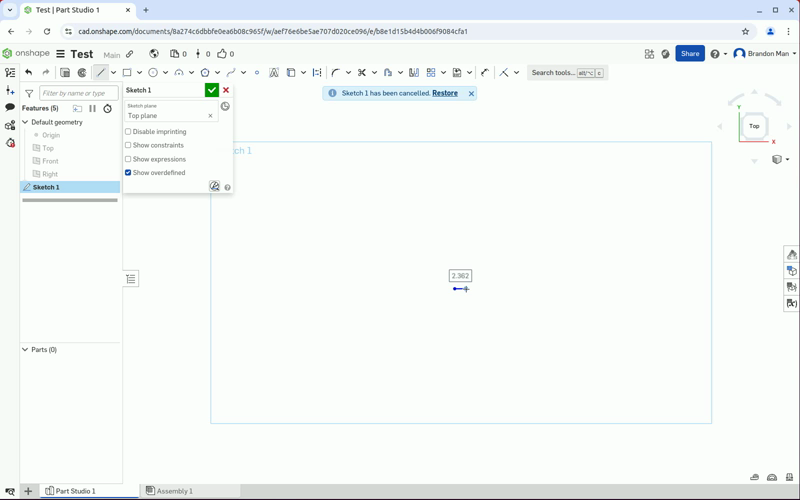
mouse_move(496, 288)
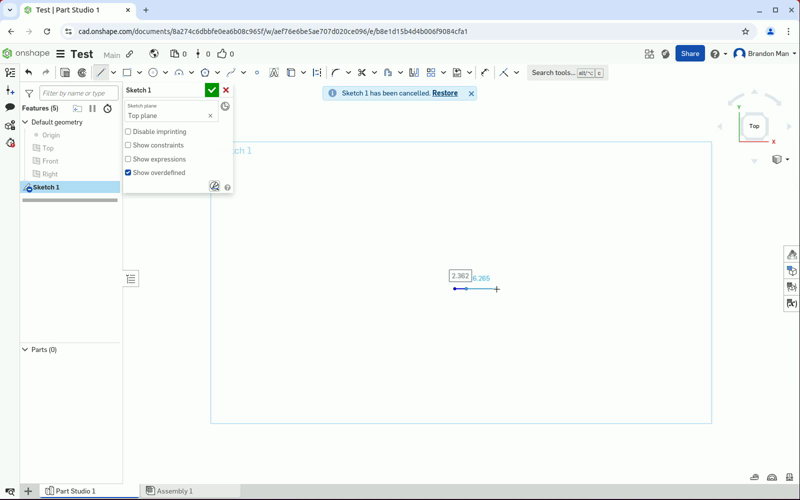
mouse_move(466, 277)
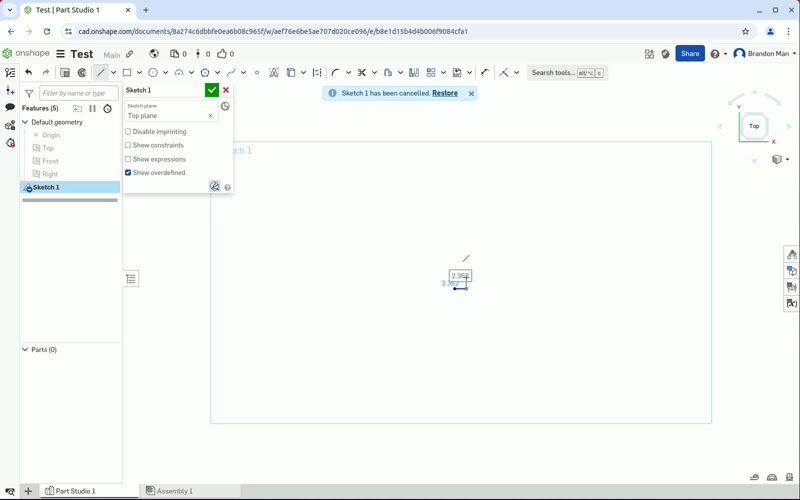
click(466, 277)
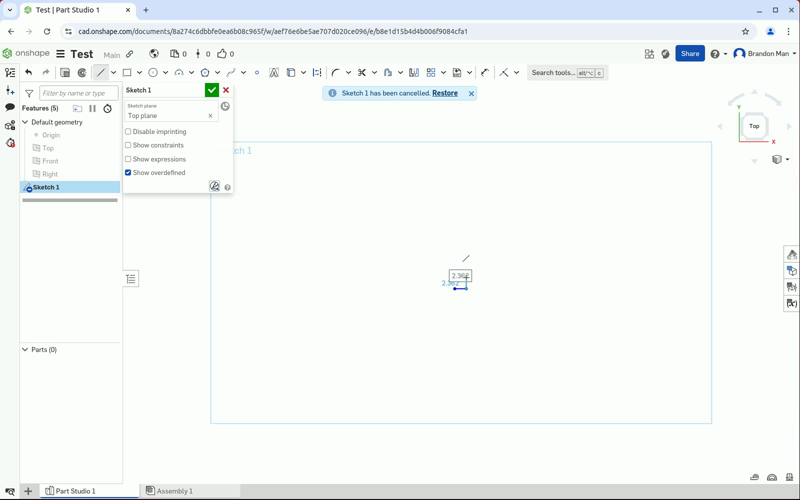
key_up(shift)
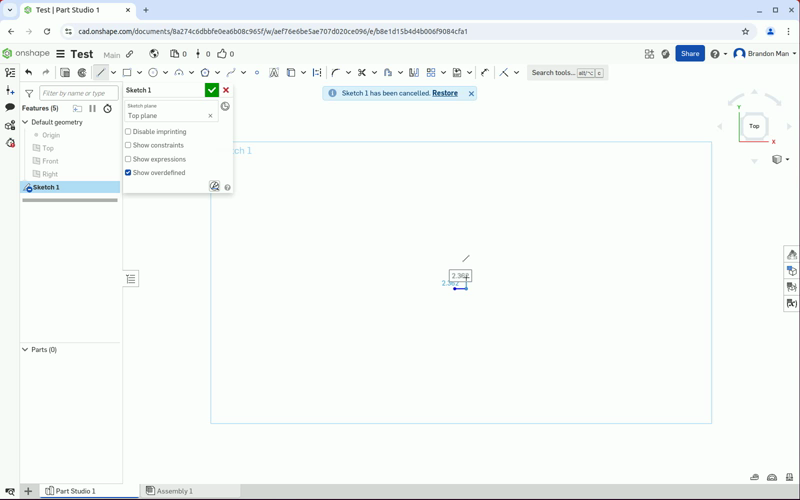
key_down(shift)
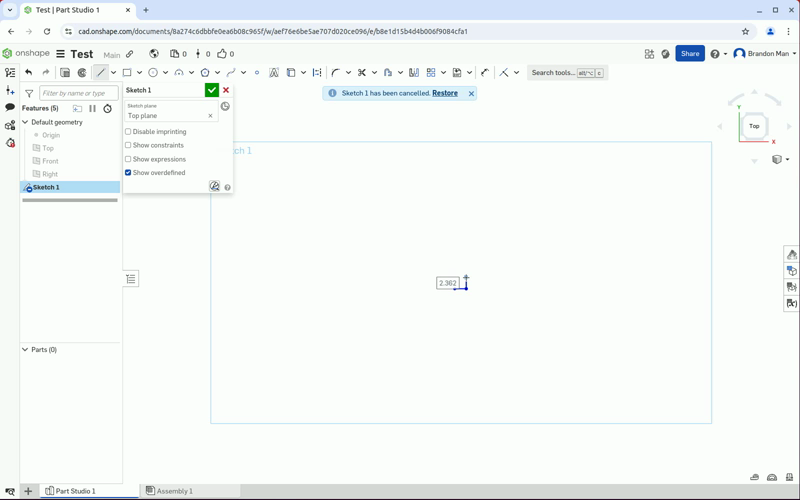
mouse_move(496, 277)
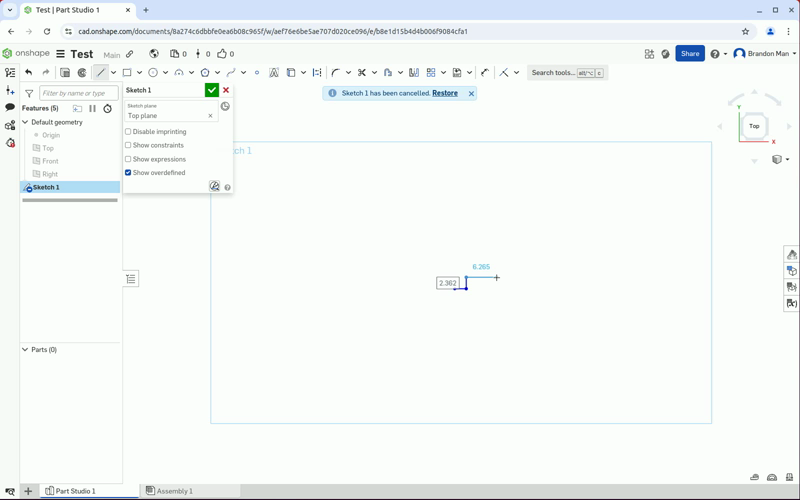
mouse_move(454, 277)
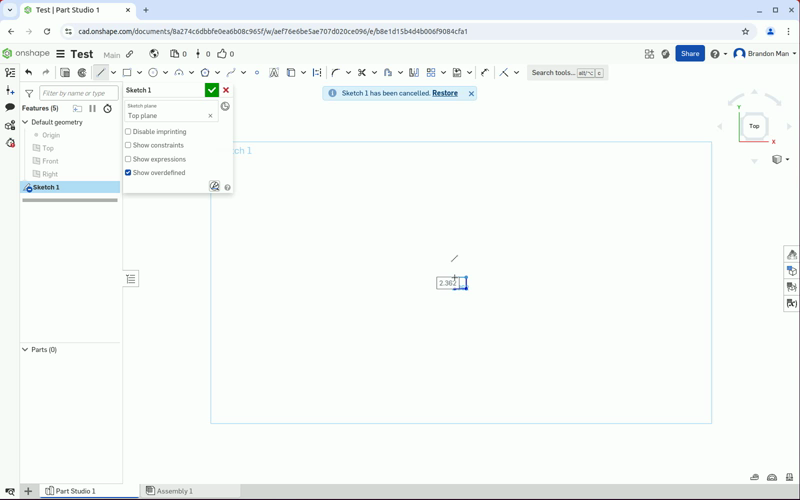
click(454, 277)
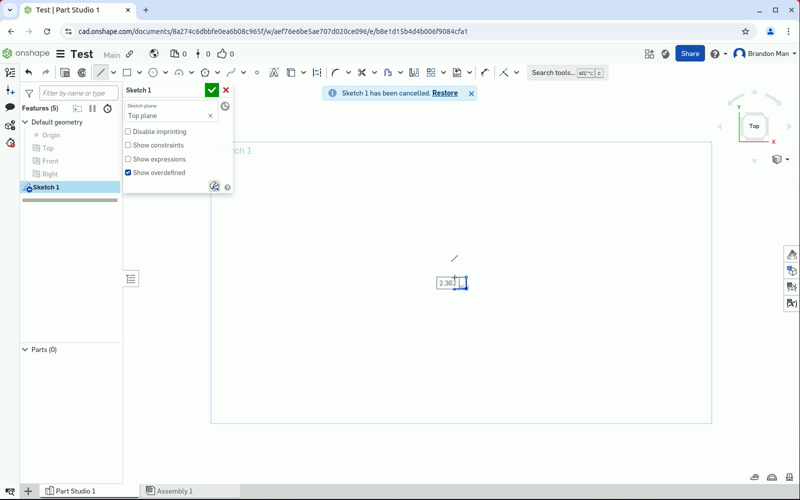
key_up(shift)
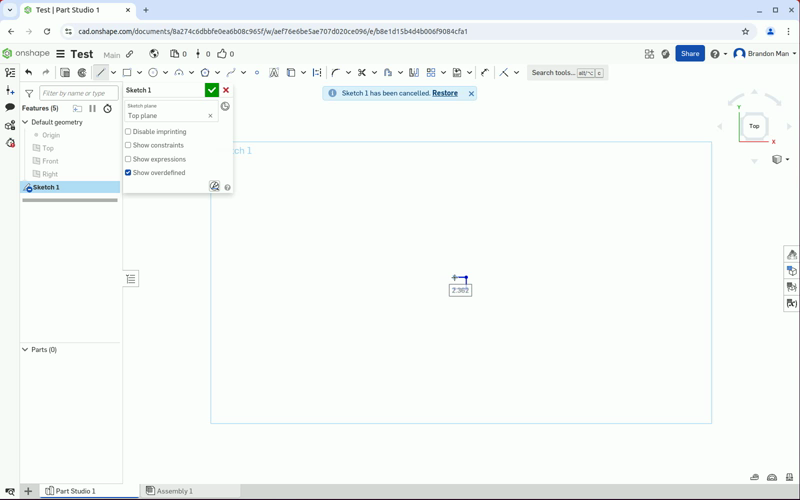
mouse_move(484, 277)
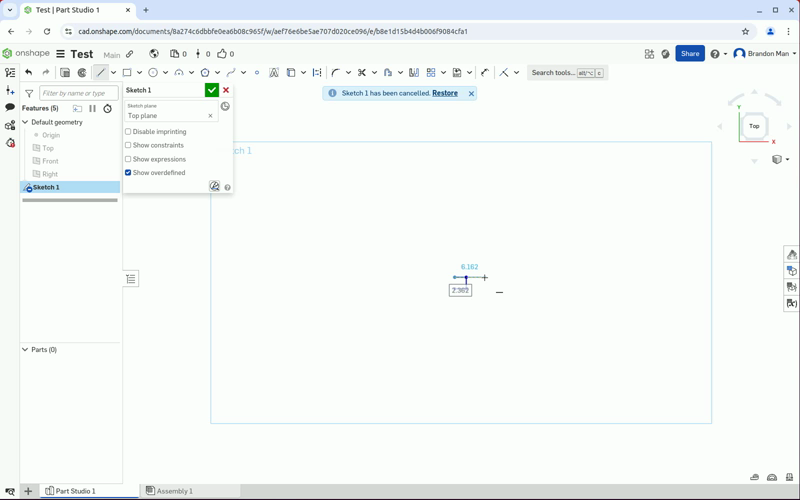
key_down(shift)
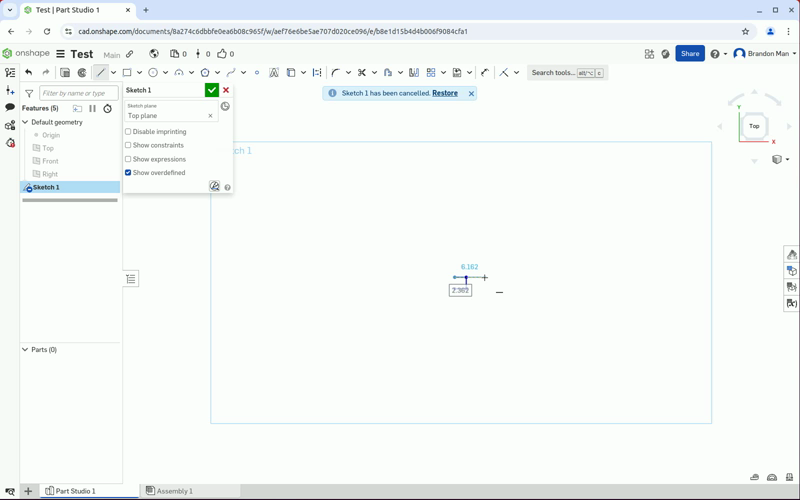
mouse_move(454, 288)
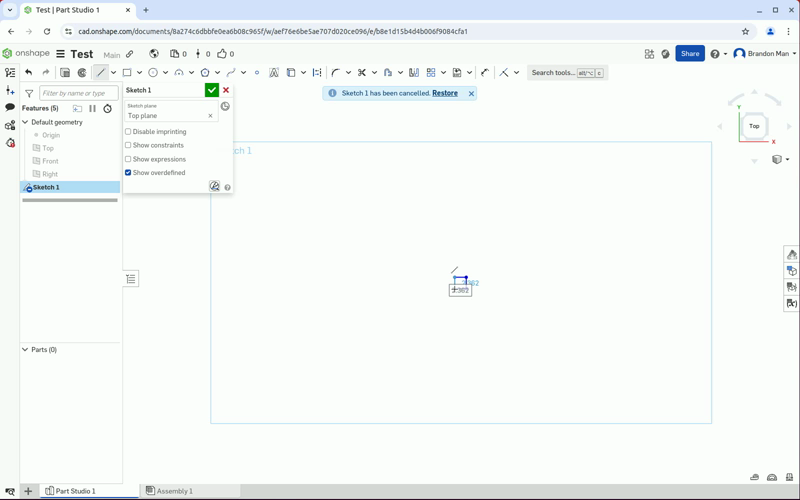
key_up(shift)
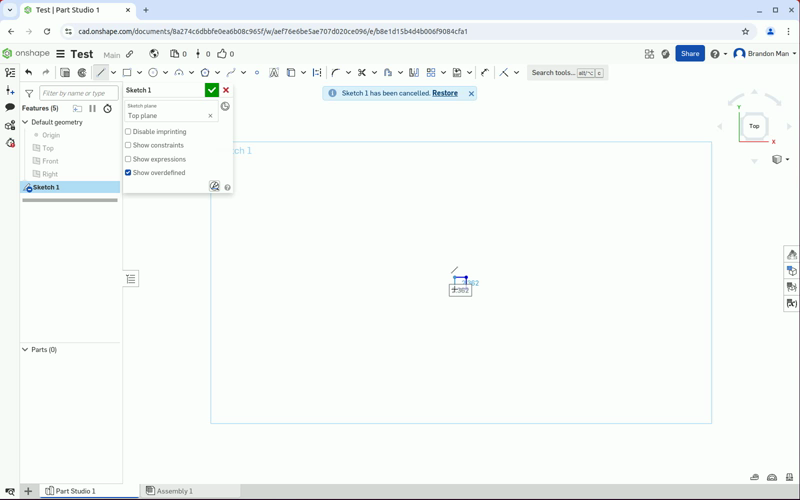
click(454, 288)
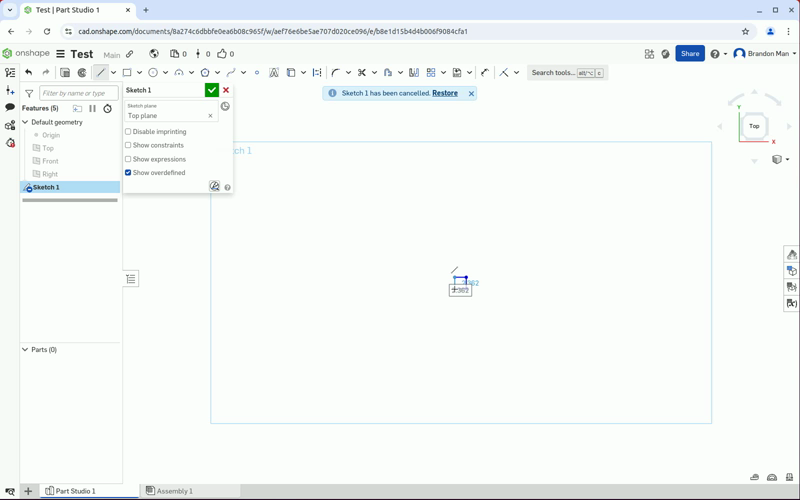
key(esc)
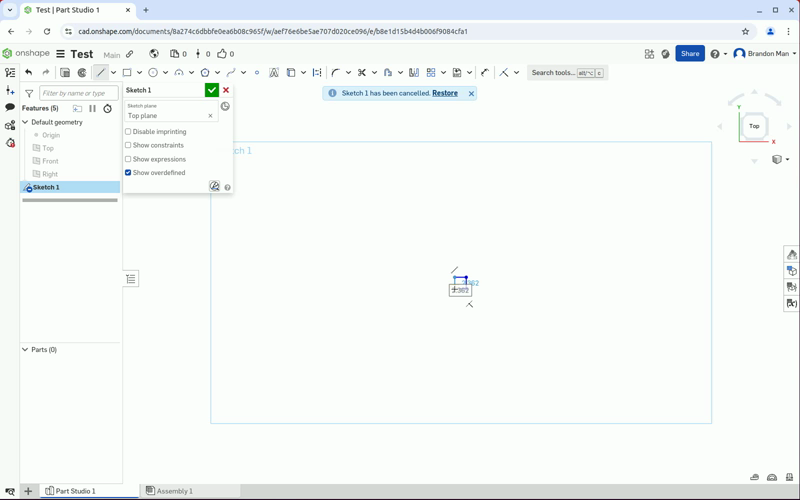
mouse_move(459, 284)
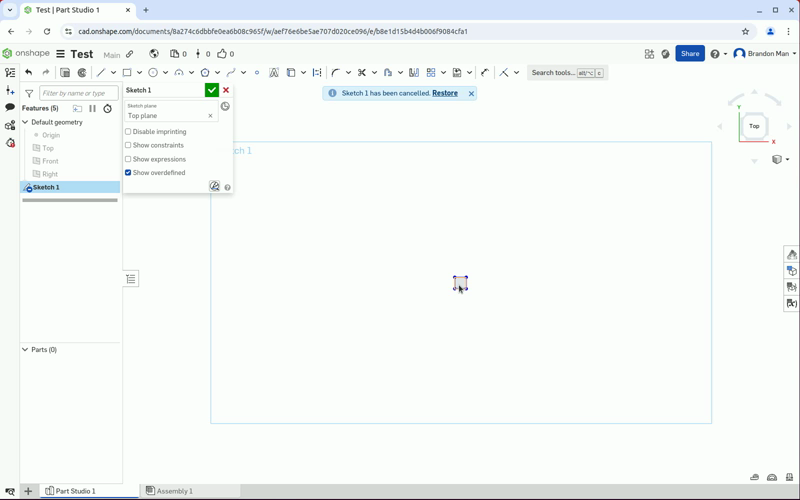
scroll(6)
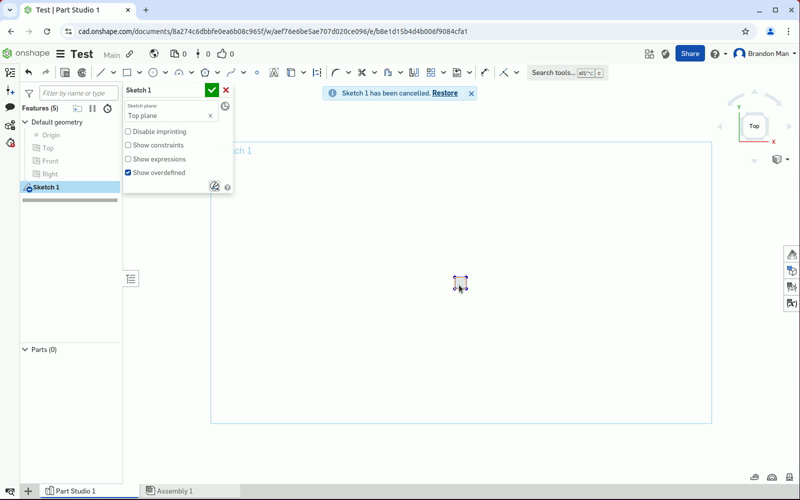
scroll(6)
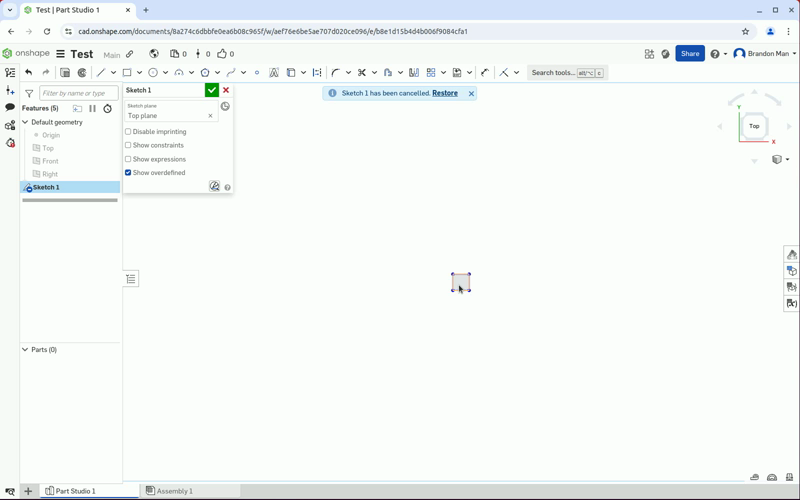
scroll(6)
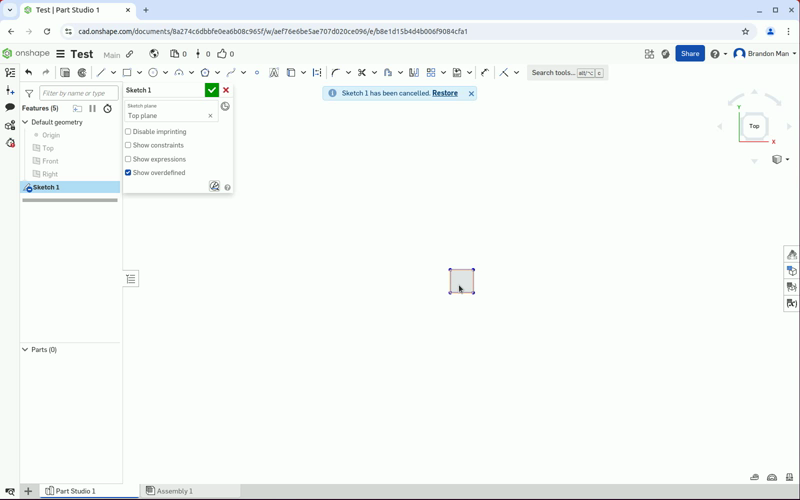
scroll(6)
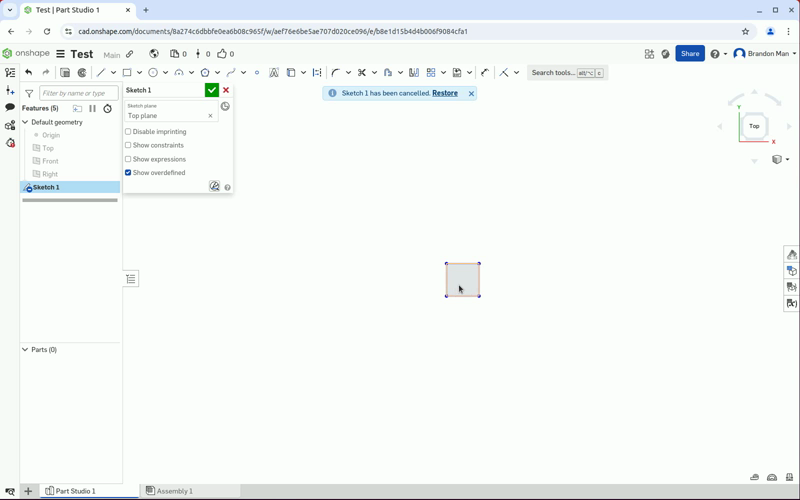
scroll(6)
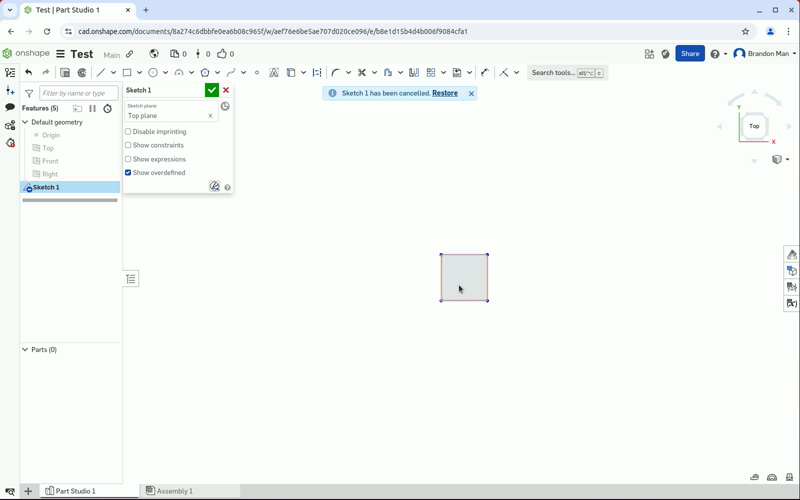
scroll(6)
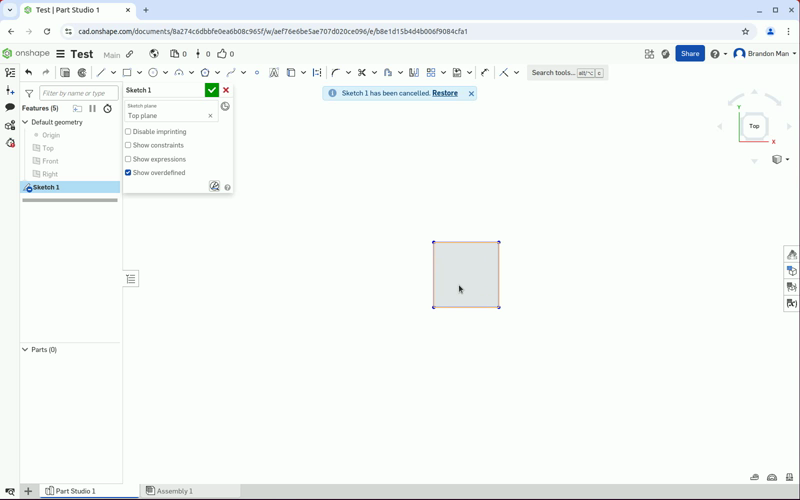
scroll(6)
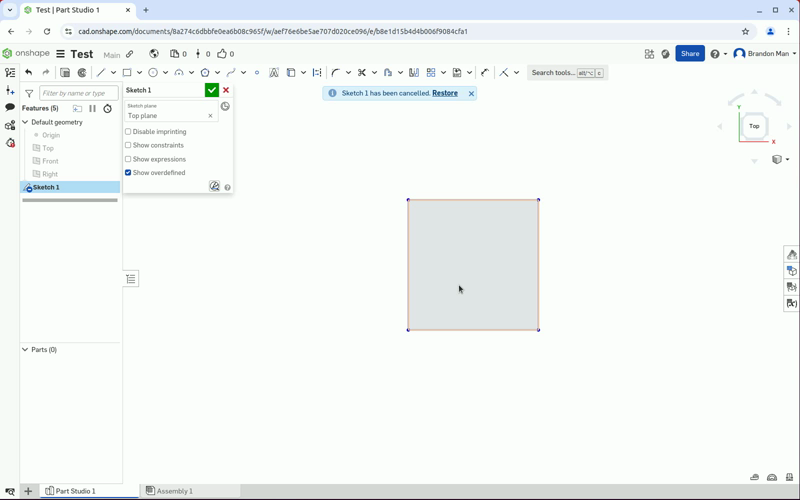
click(459, 284)
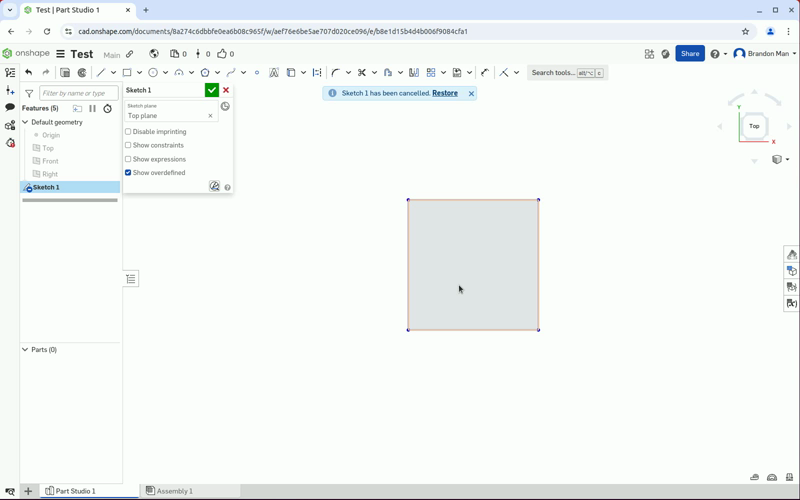
scroll(-6)
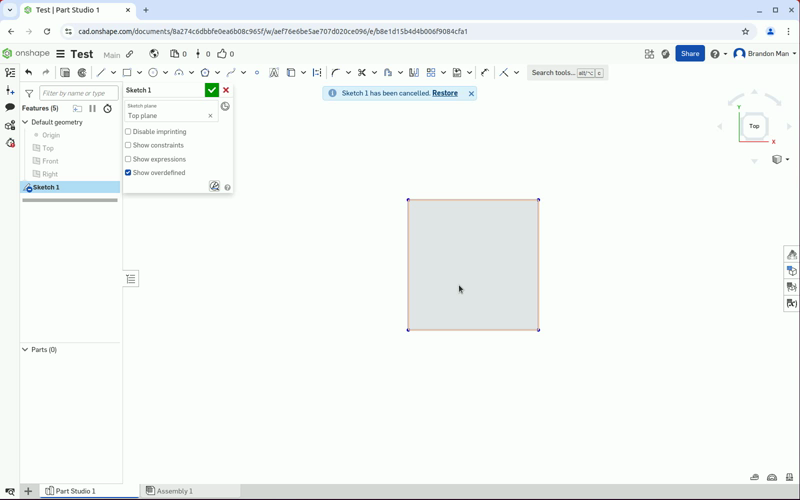
scroll(-6)
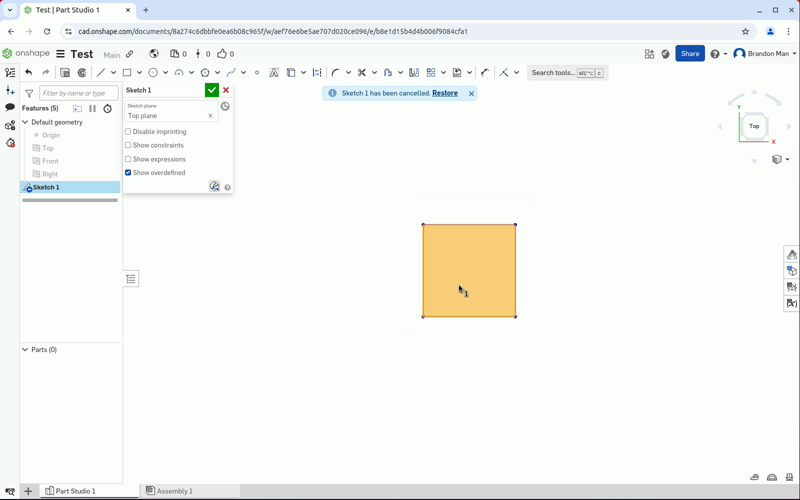
scroll(-6)
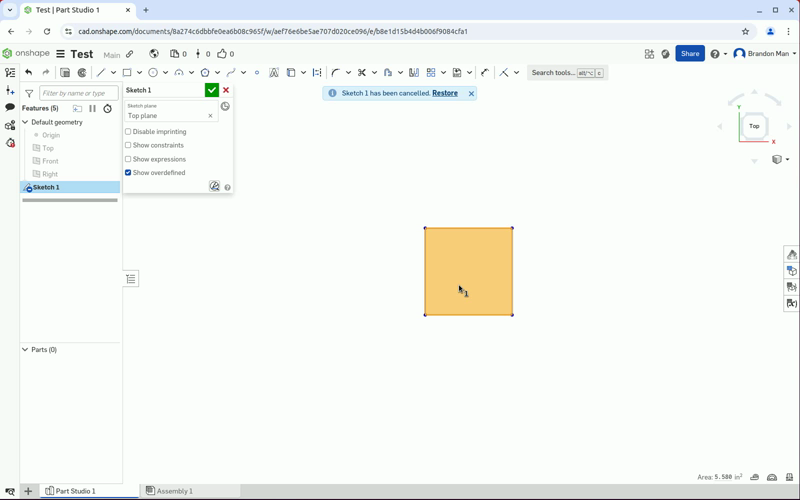
scroll(-6)
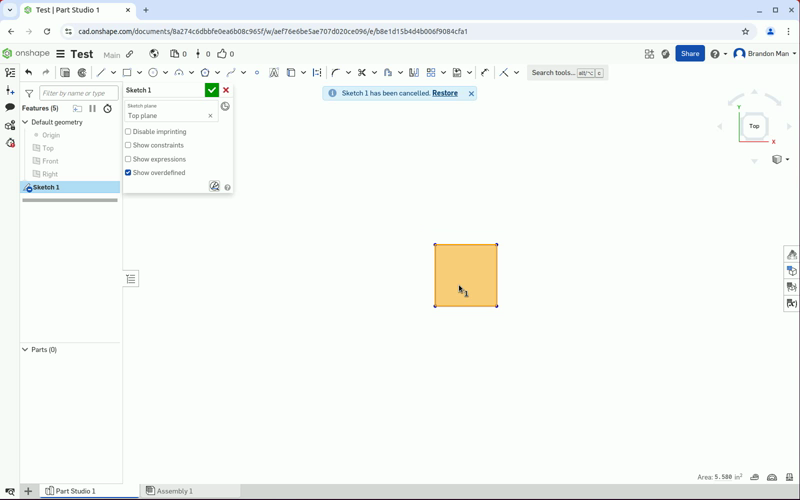
scroll(-6)
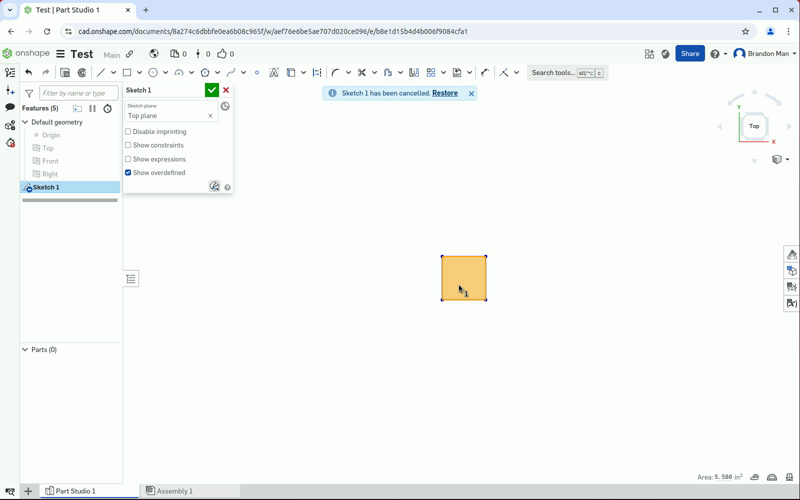
scroll(-6)
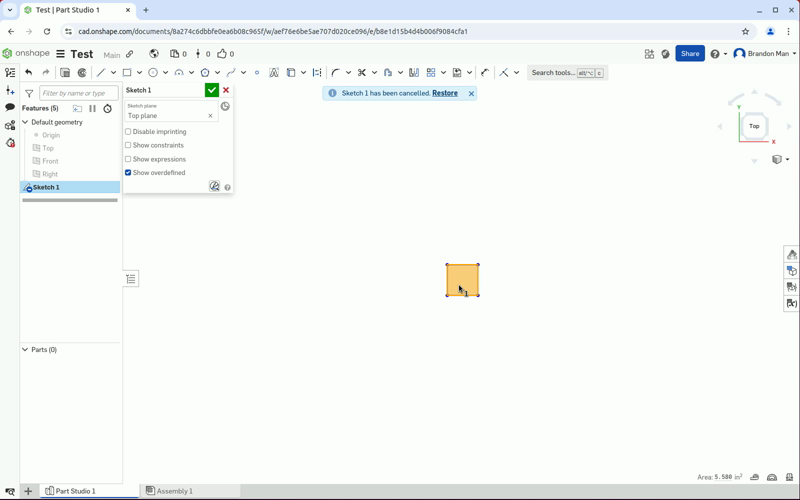
scroll(-6)
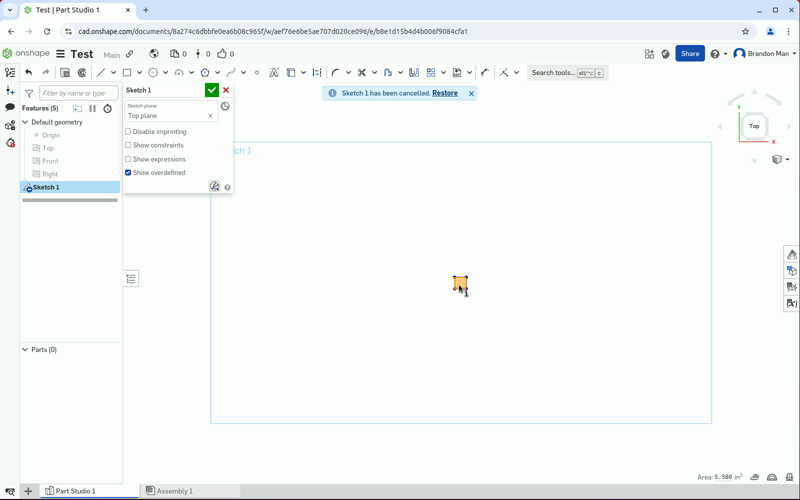
mouse_move(73, 352)
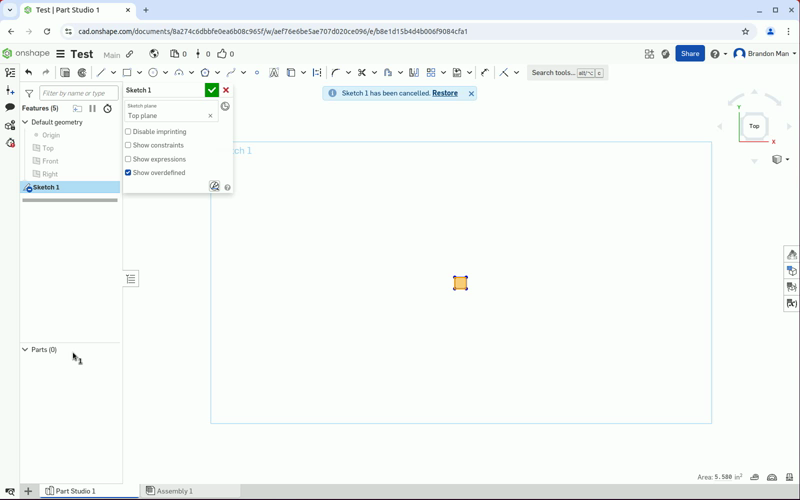
key(shift+y)
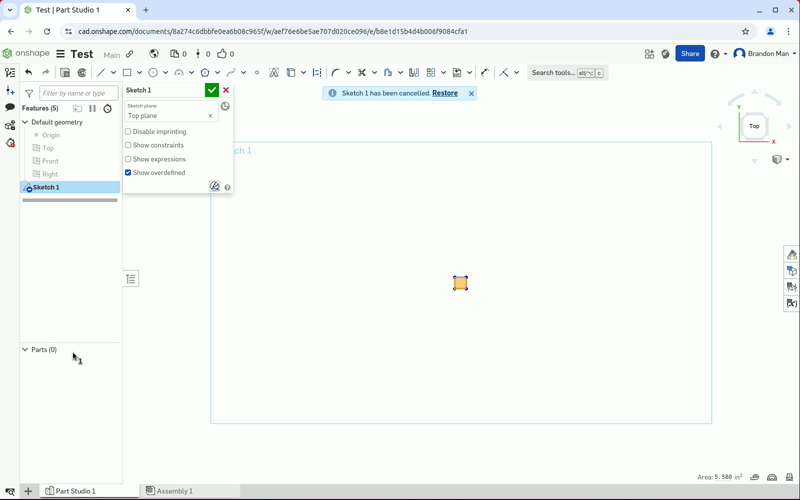
key(shift+e)
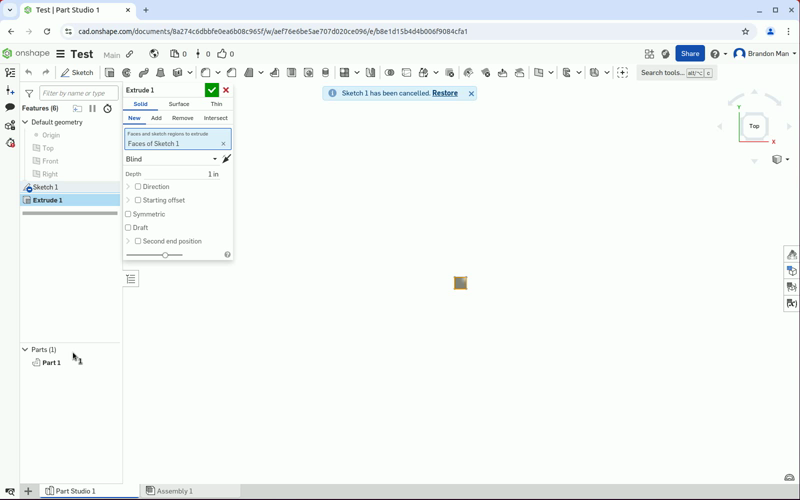
mouse_move(143, 106)
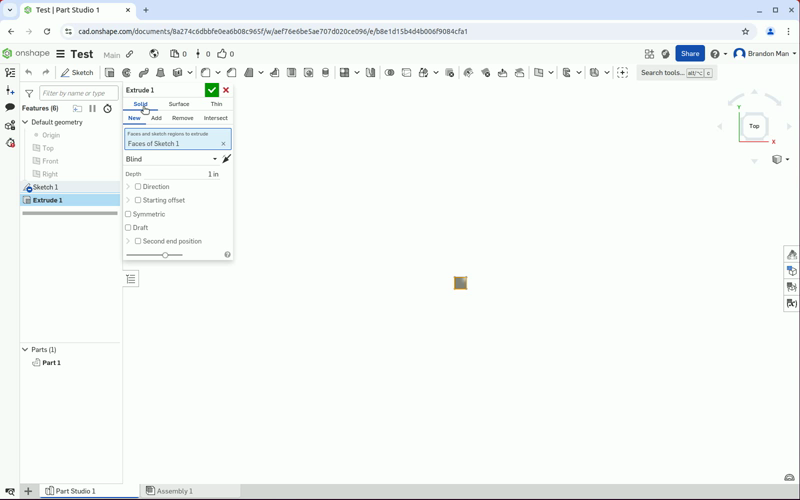
click(143, 106)
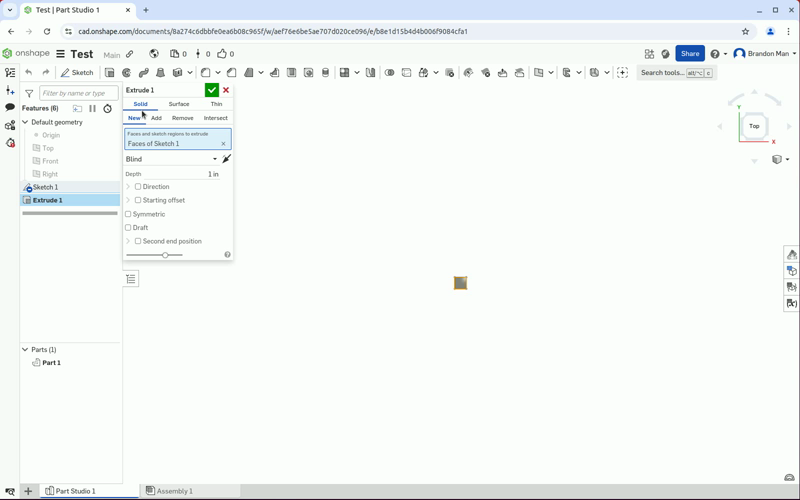
mouse_move(137, 120)
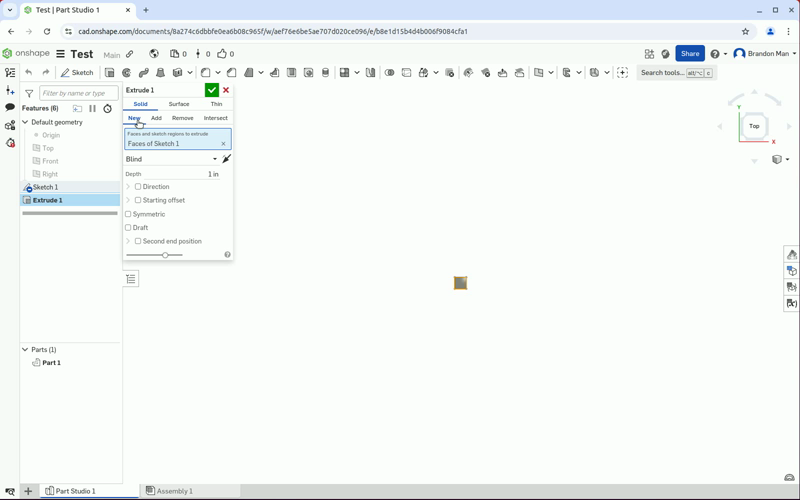
click(137, 120)
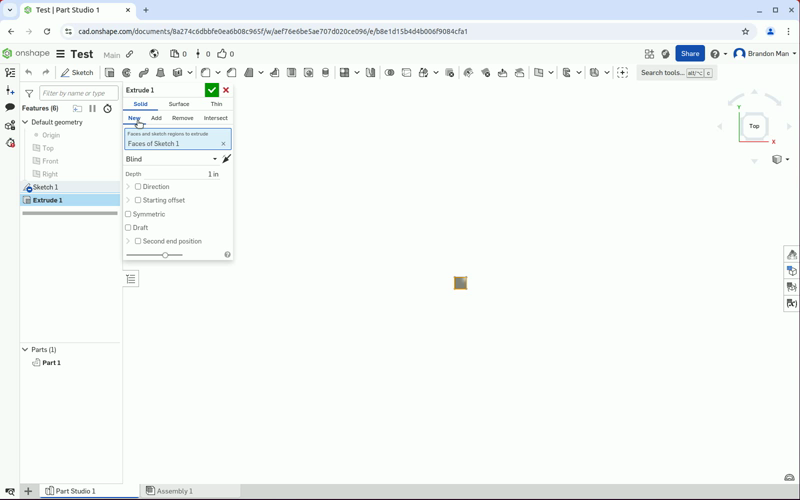
key(tab, 4)
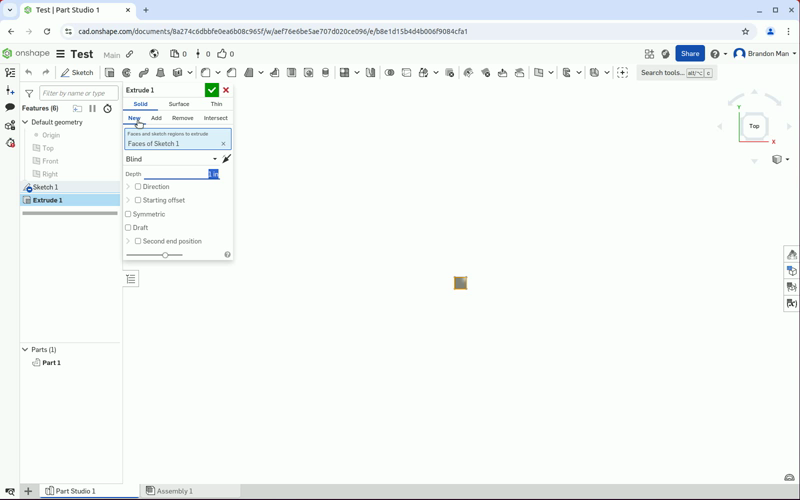
text(46.216)
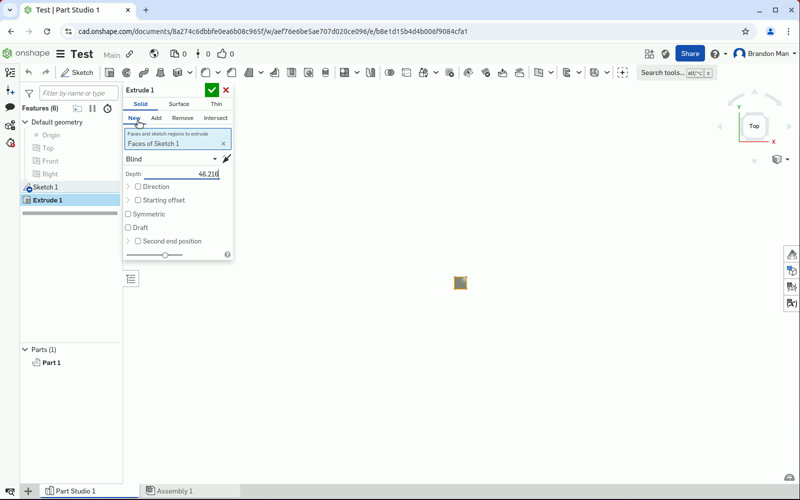
key(tab, 3)
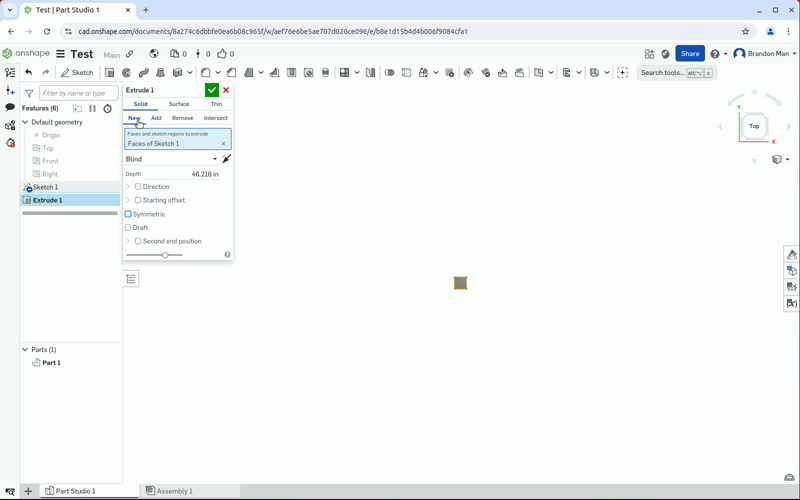
key(space)
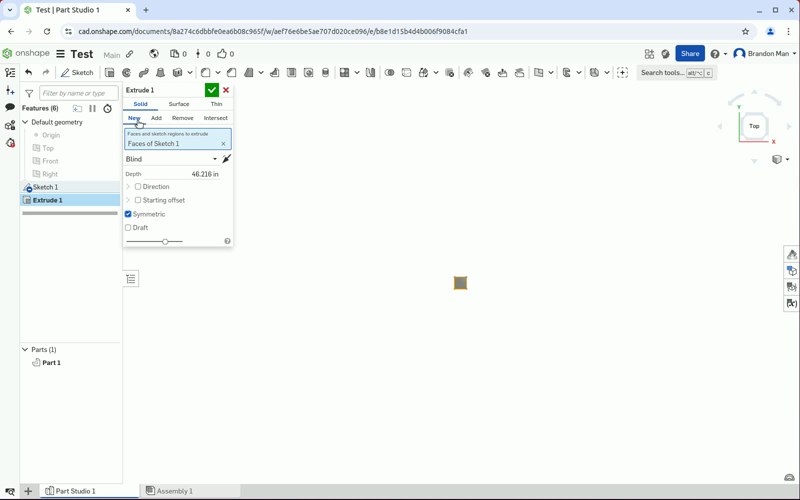
key(enter)
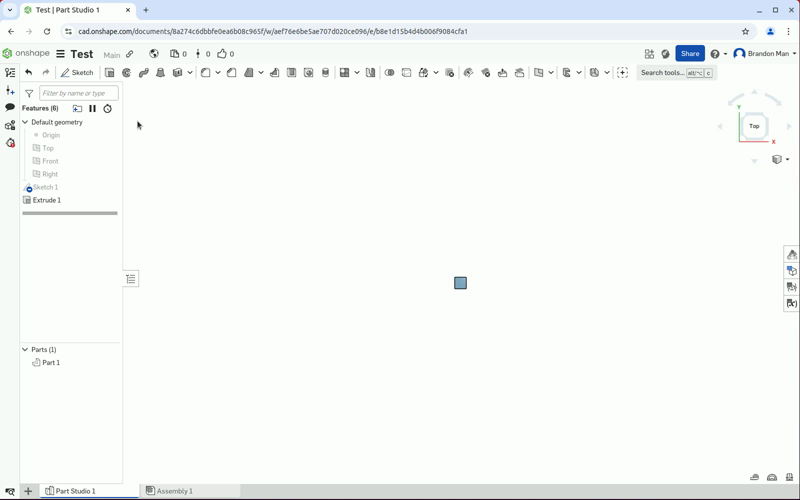
key(shift+h)
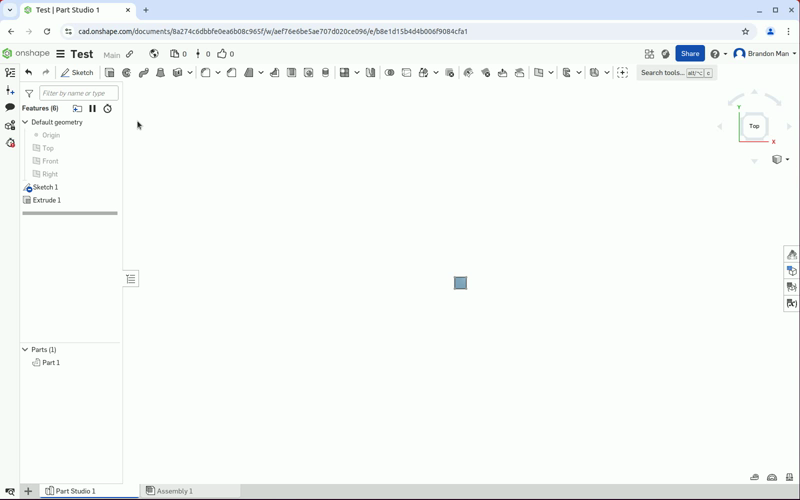
key(shift+h)
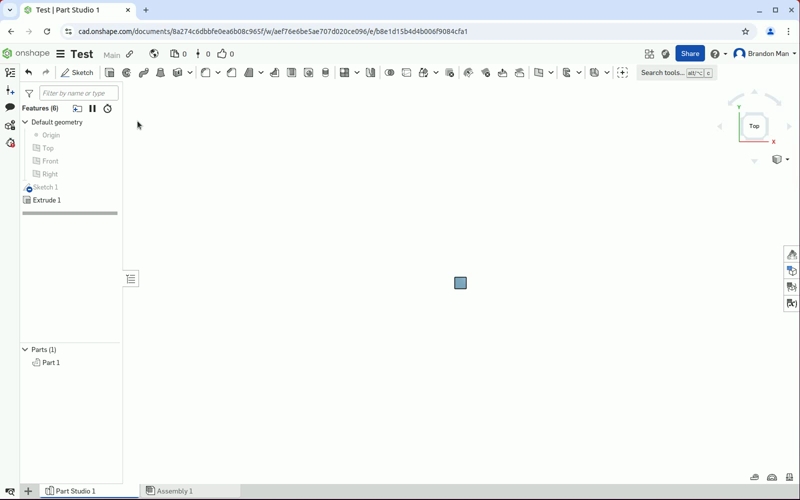
mouse_move(73, 189)
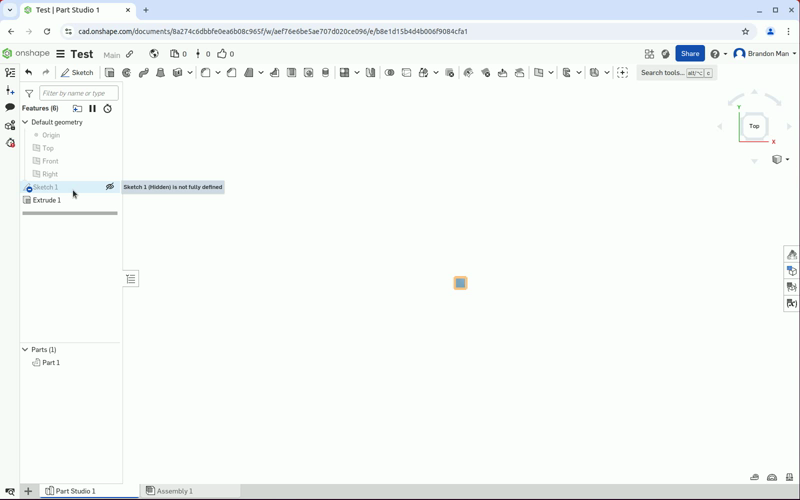
click(73, 189)
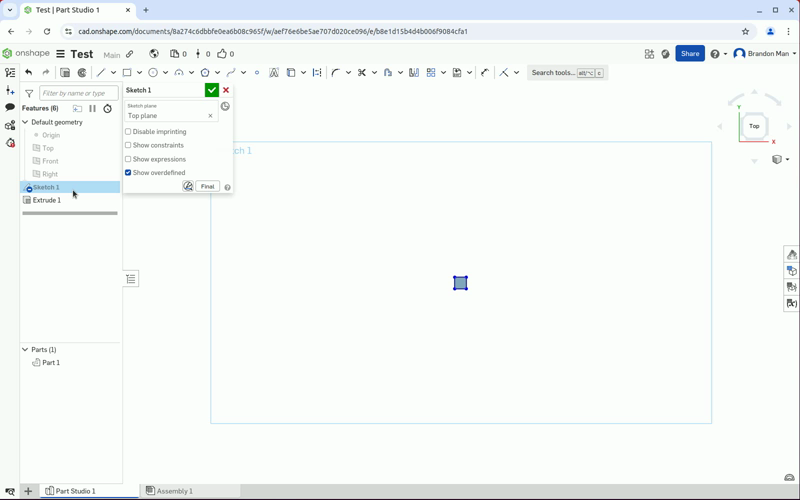
mouse_move(229, 92)
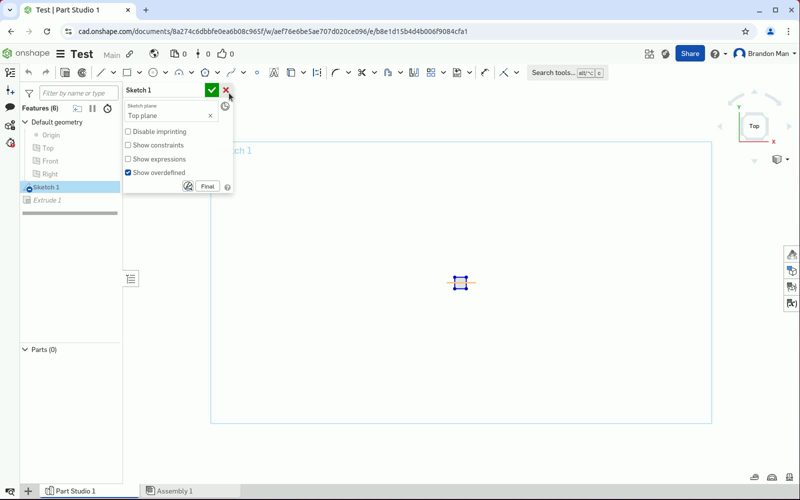
click(229, 92)
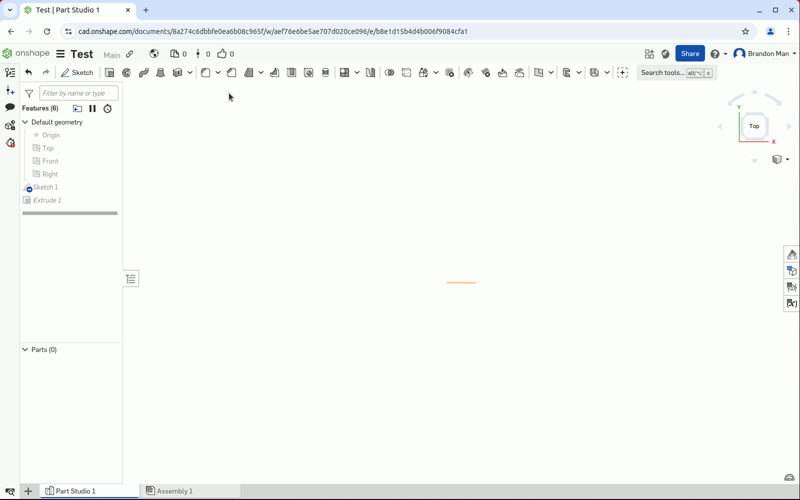
mouse_move(73, 352)
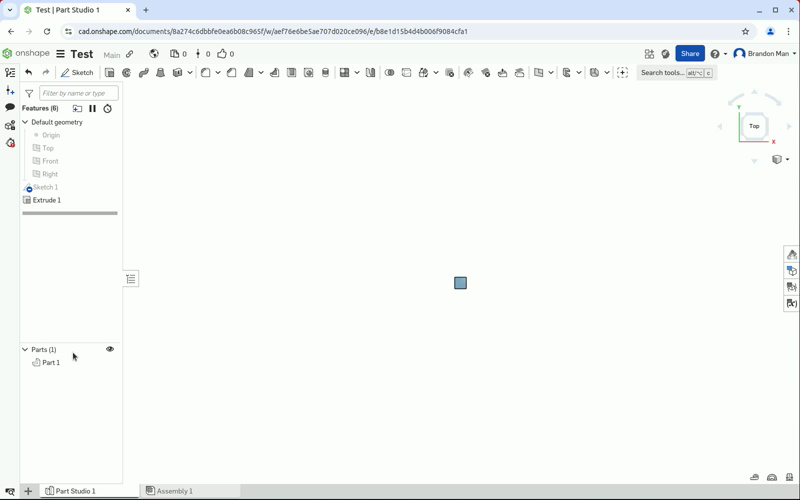
key(y)
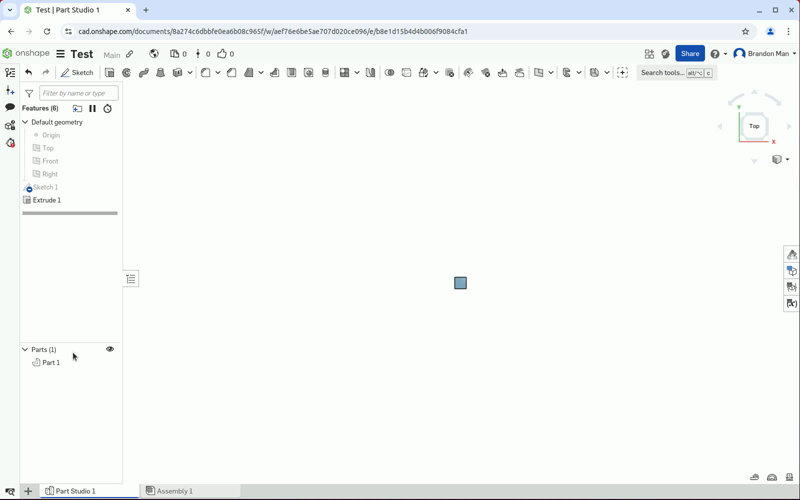
key(shift+p)
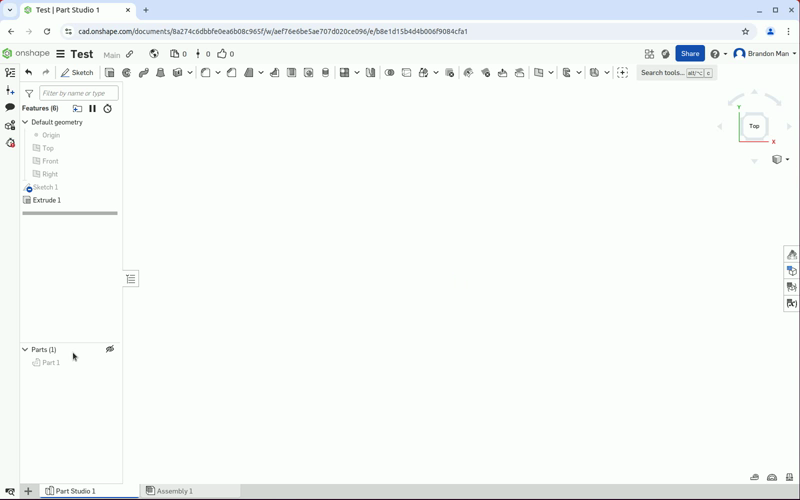
key(space)
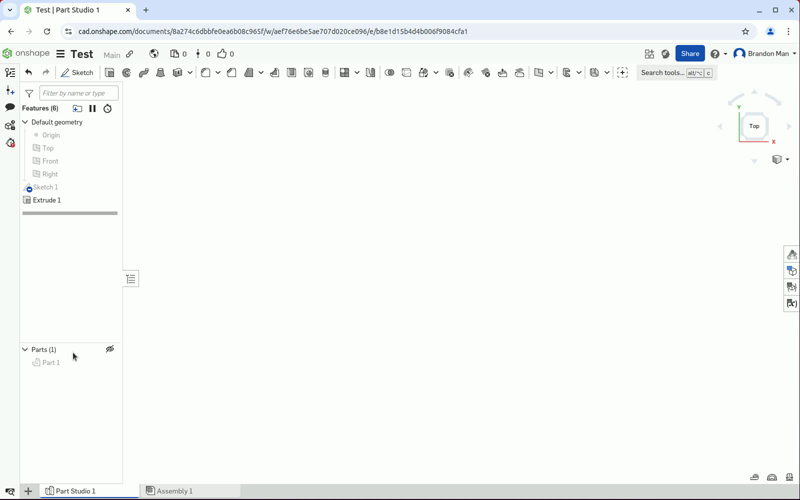
key_down(shift)
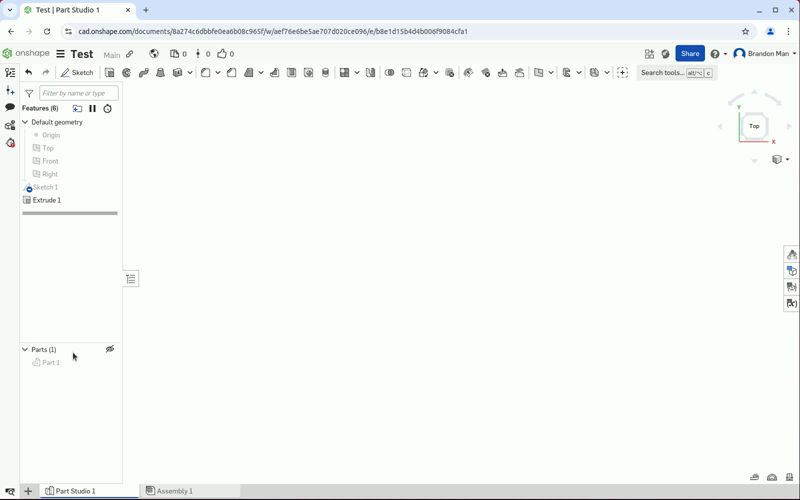
key(up)
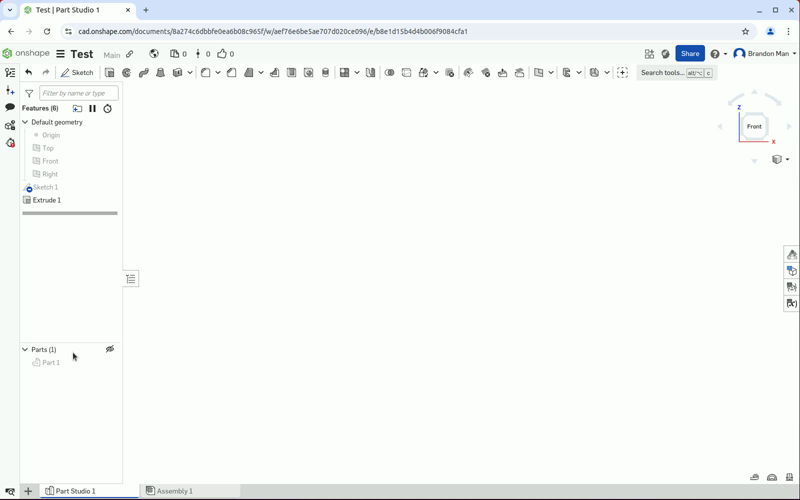
key_up(shift)
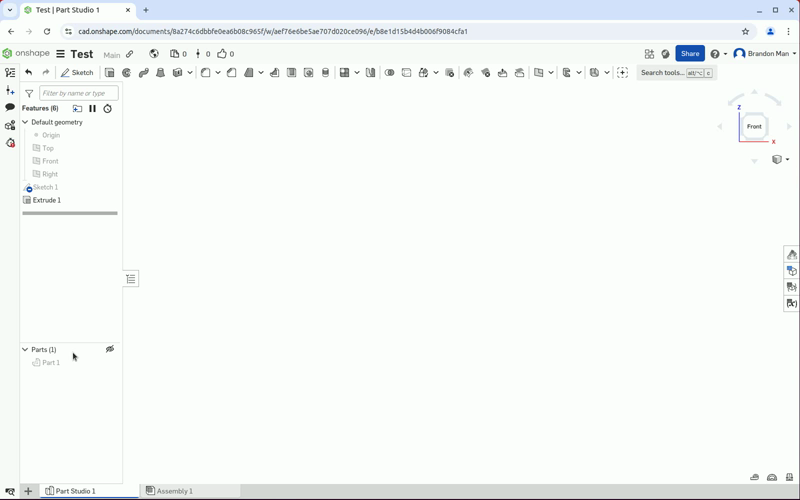
key(space)
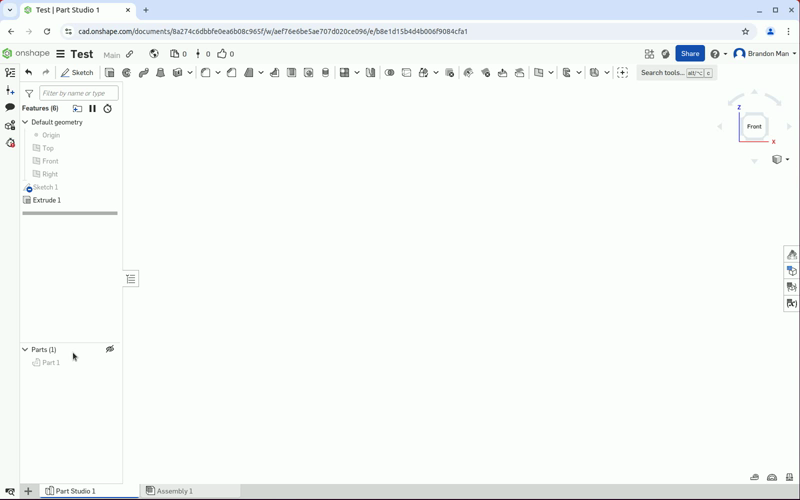
key_down(shift)
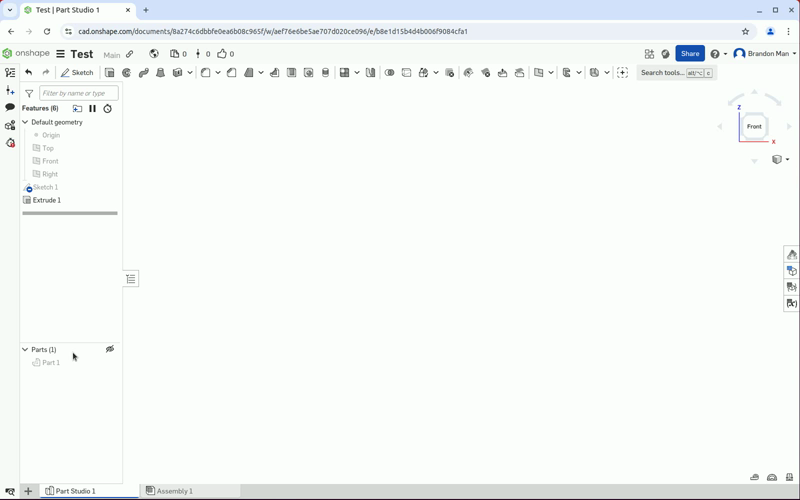
key(left)
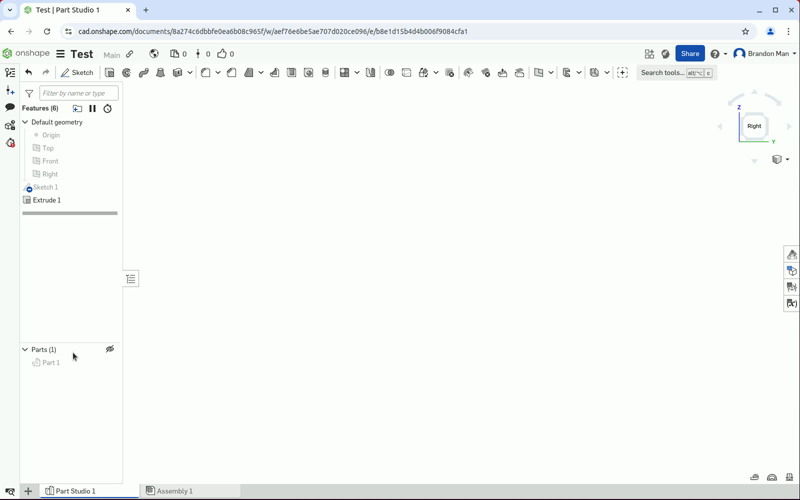
key_up(shift)
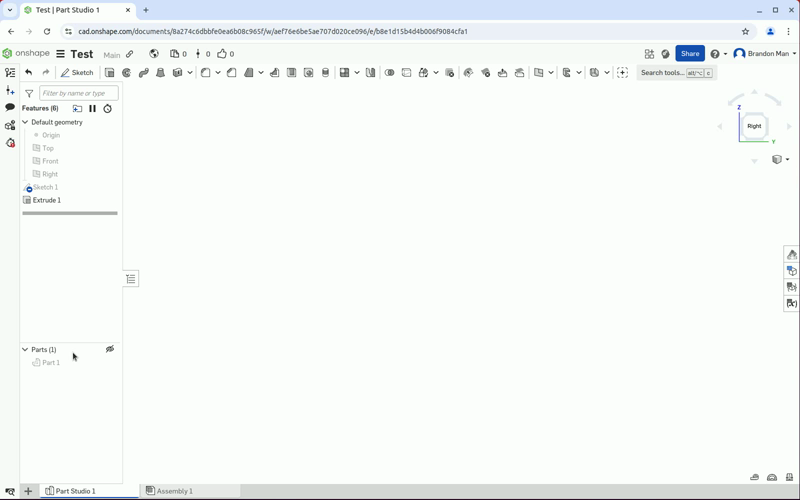
mouse_move(73, 352)
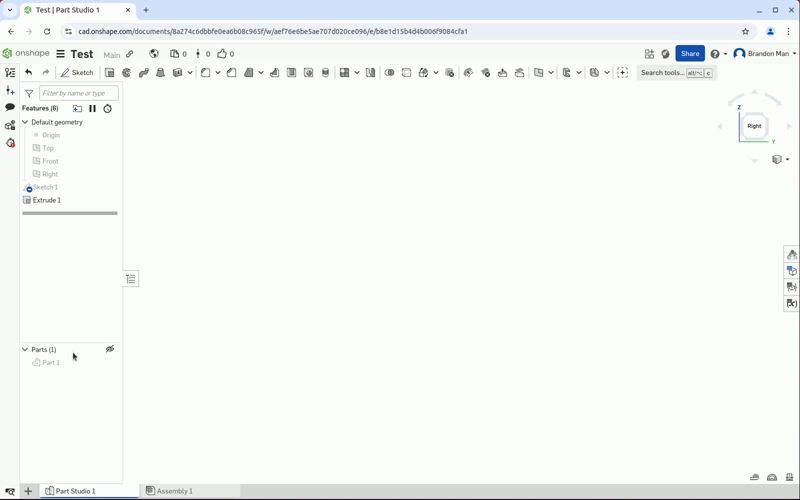
key(shift+y)
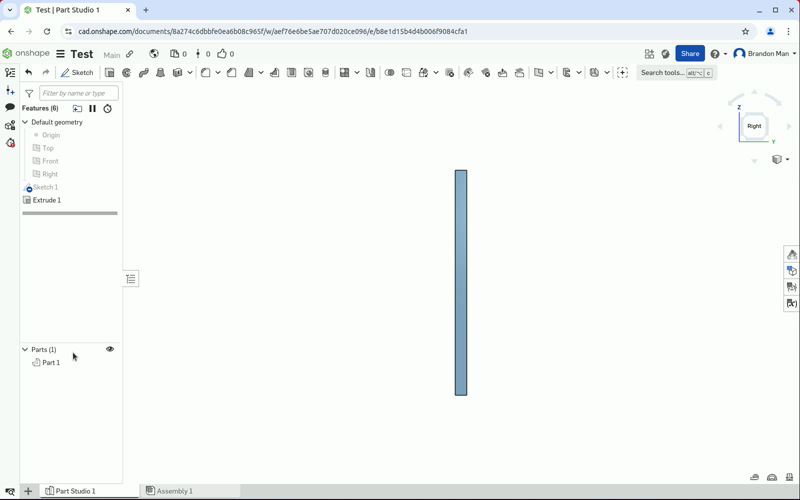
mouse_move(541, 75)
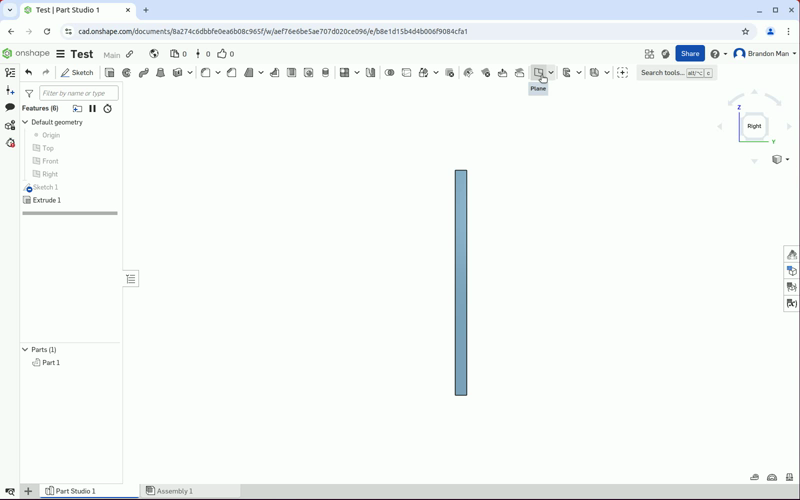
click(541, 75)
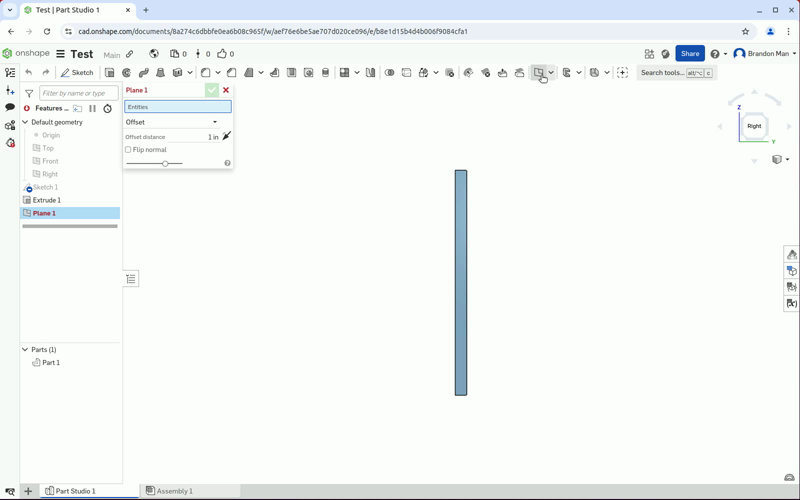
mouse_move(73, 176)
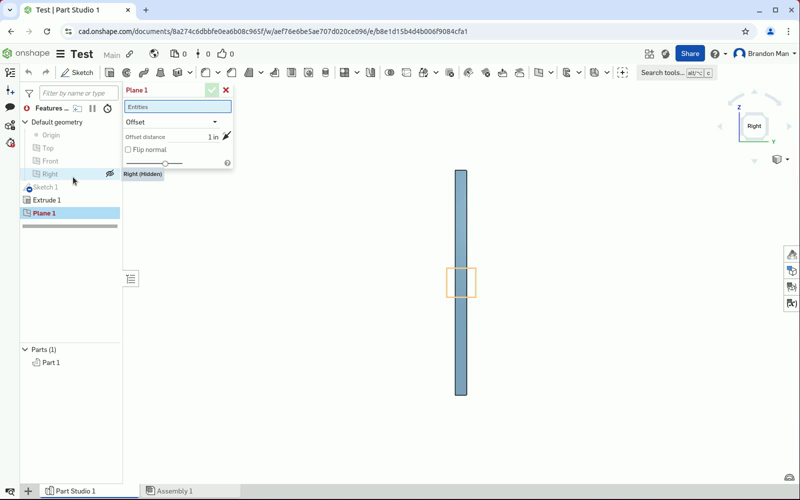
click(73, 176)
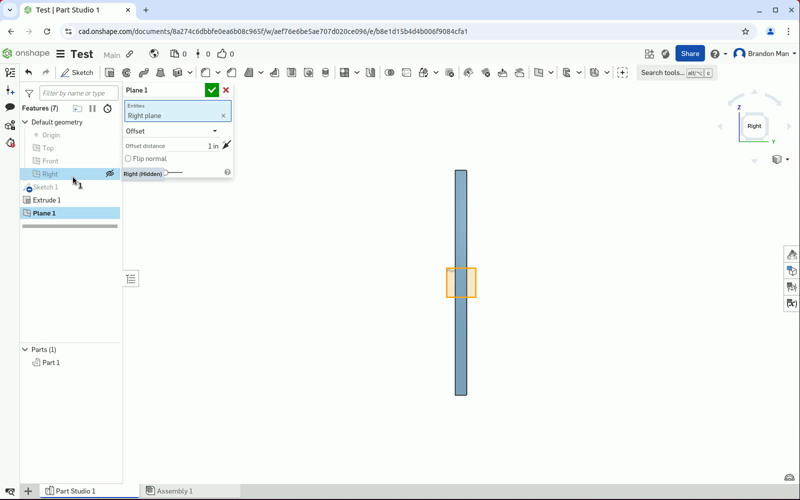
key(tab, 2)
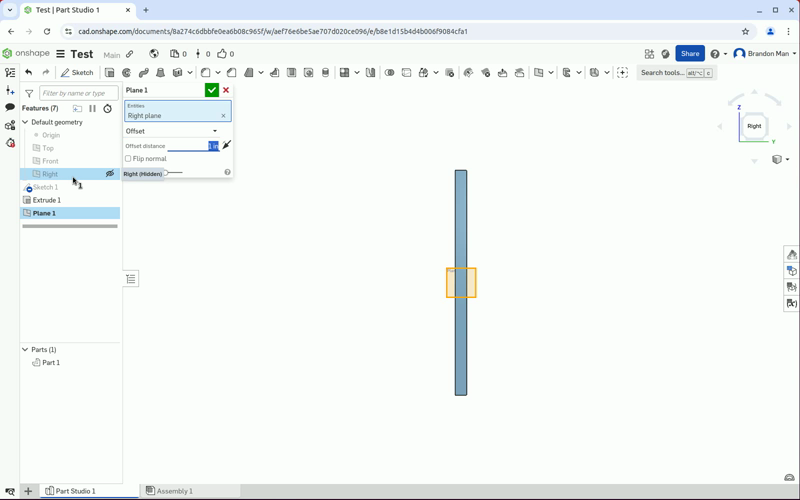
text(1.202)
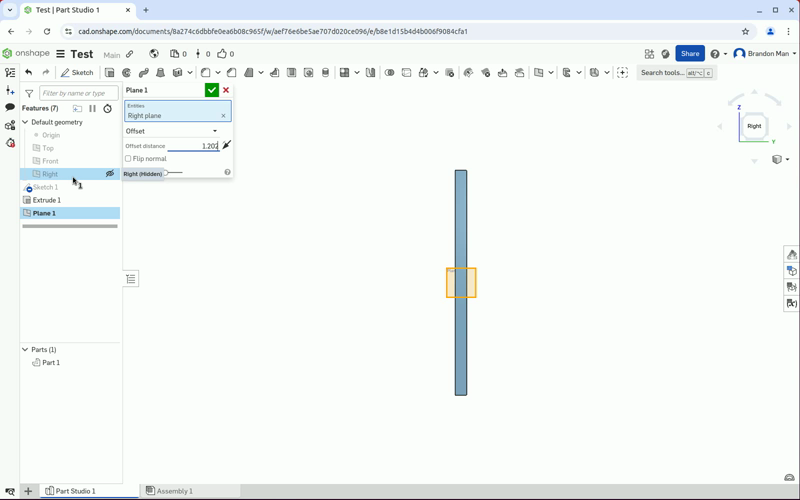
key(enter, 2)
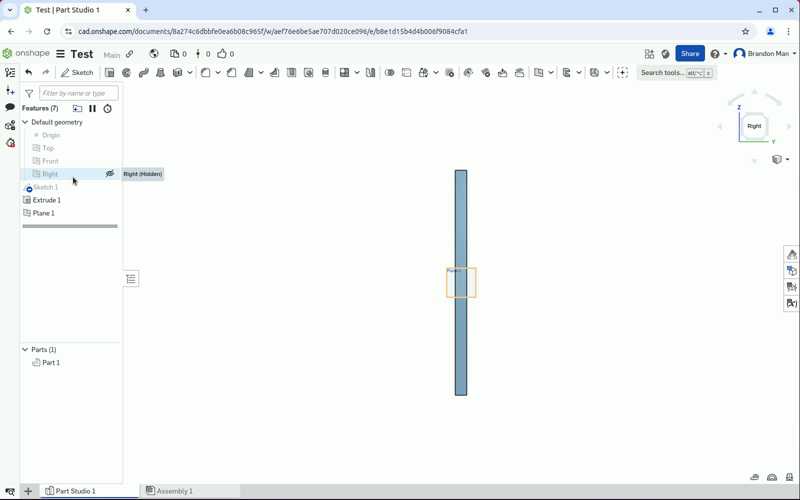
key(shift+s)
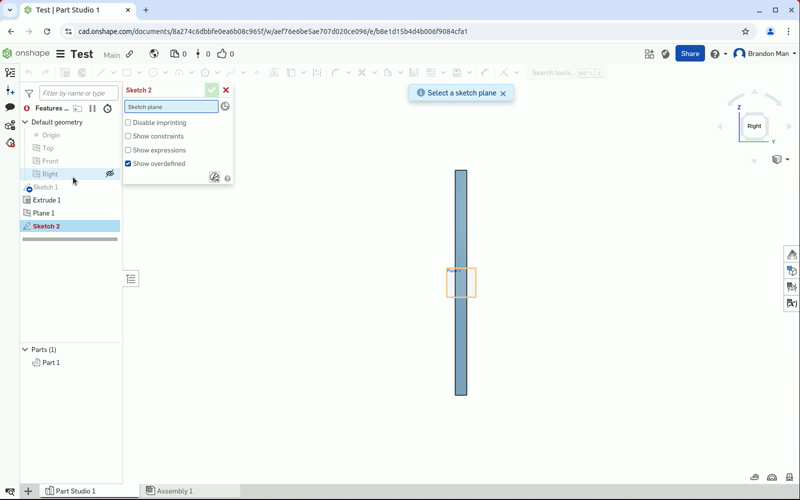
mouse_move(73, 215)
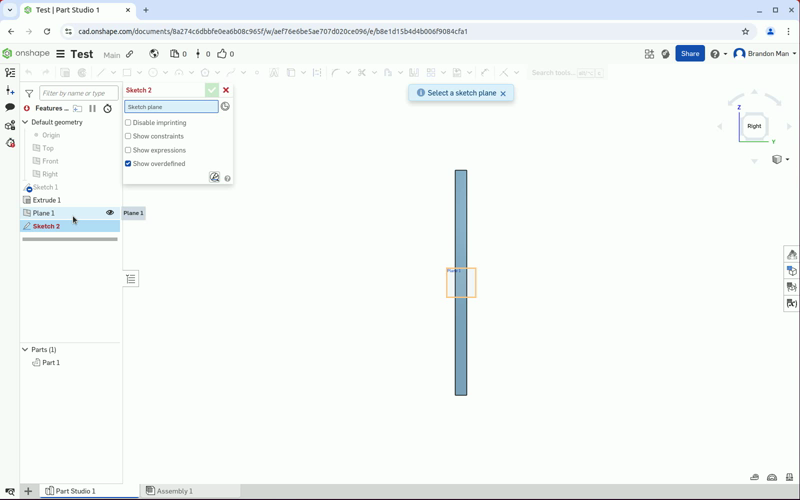
click(73, 215)
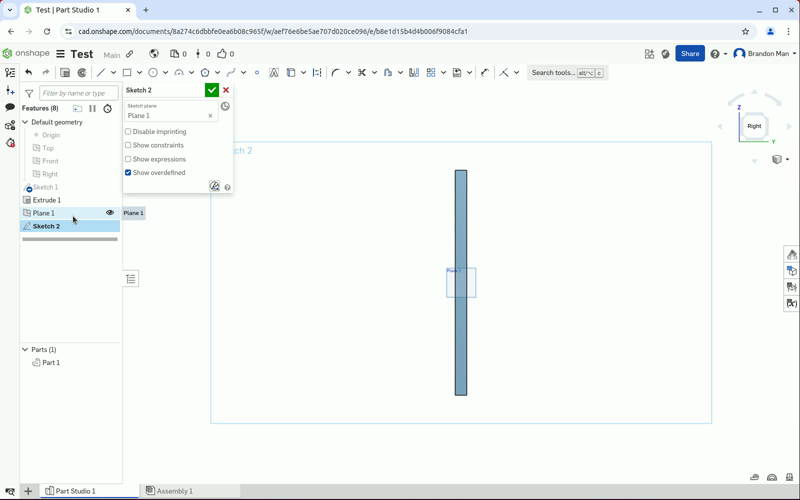
mouse_move(73, 352)
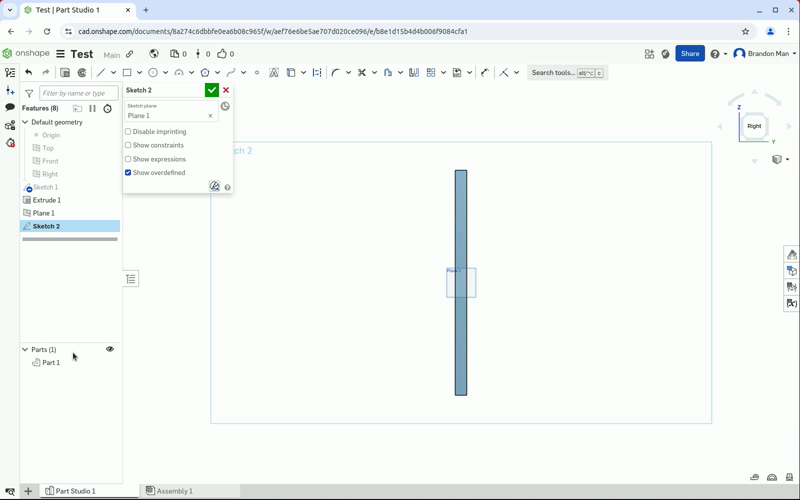
key(y)
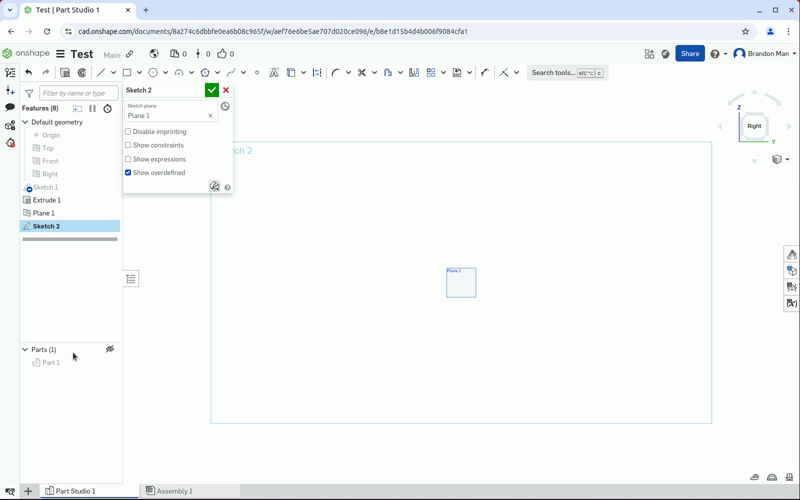
key(l)
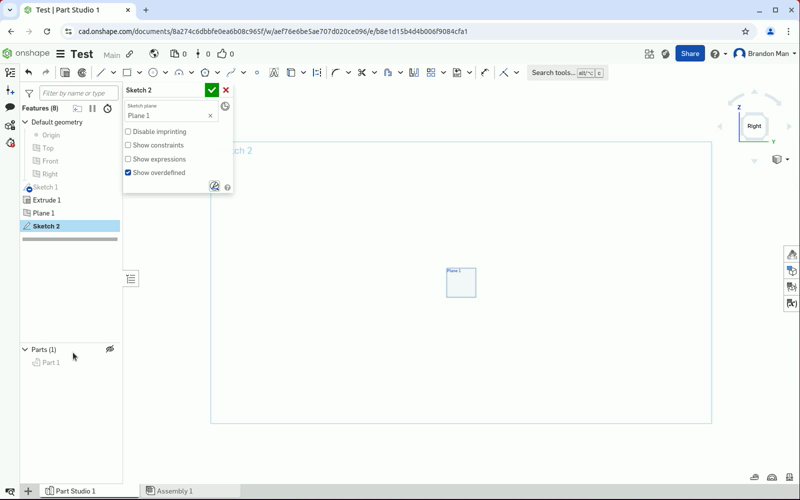
key_down(shift)
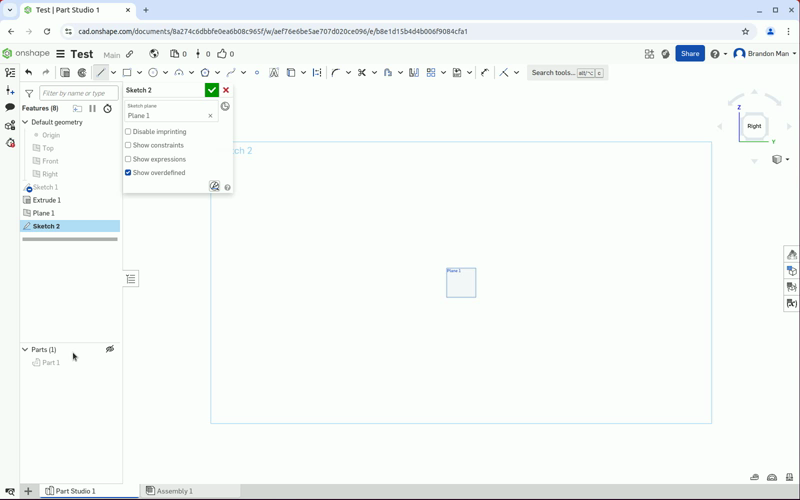
mouse_move(458, 196)
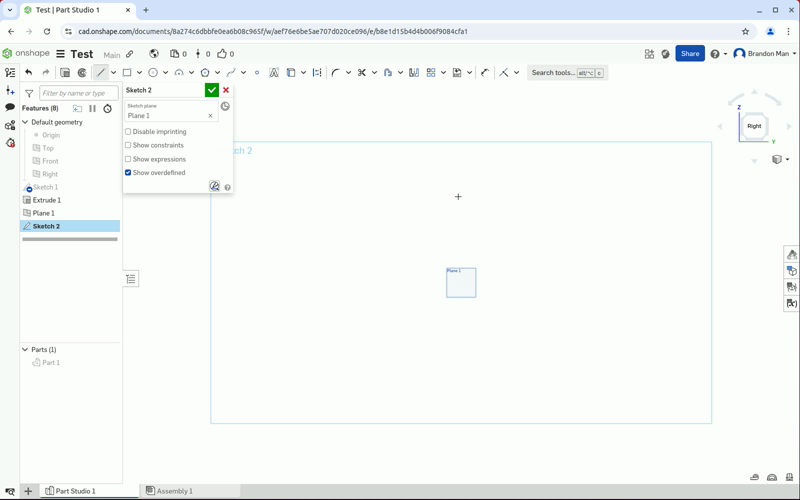
click(458, 196)
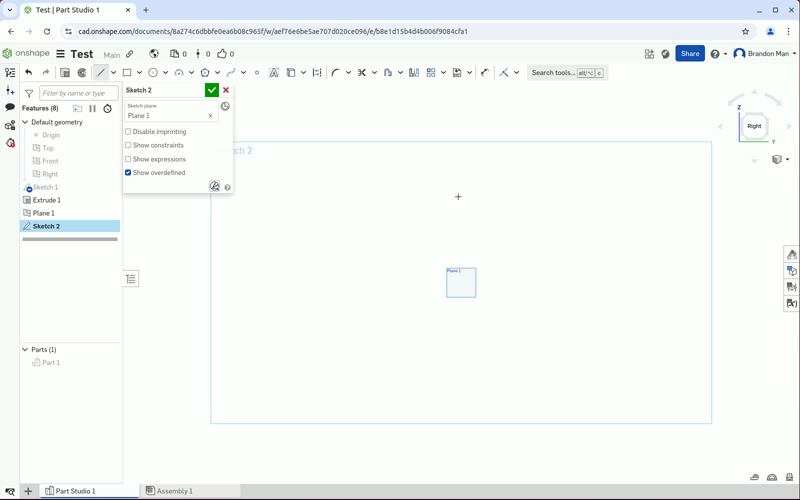
key_up(shift)
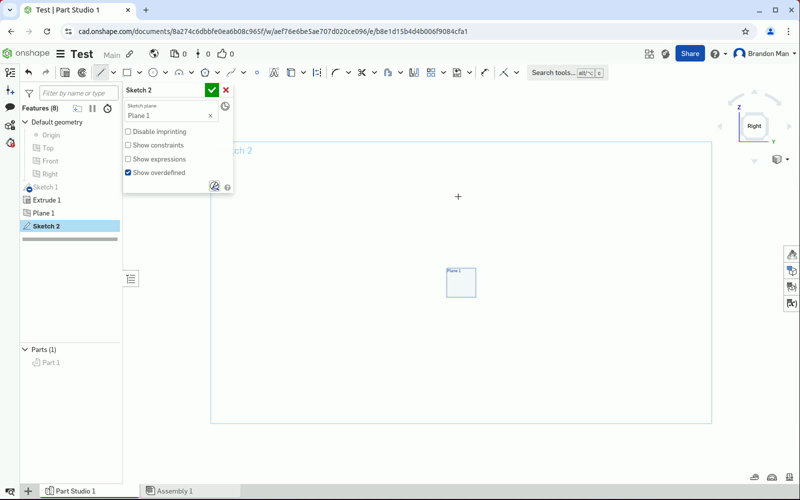
key_down(shift)
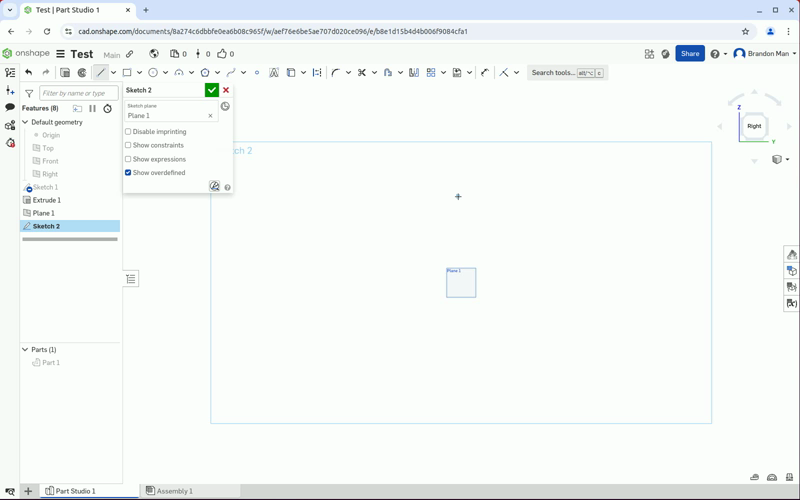
mouse_move(488, 196)
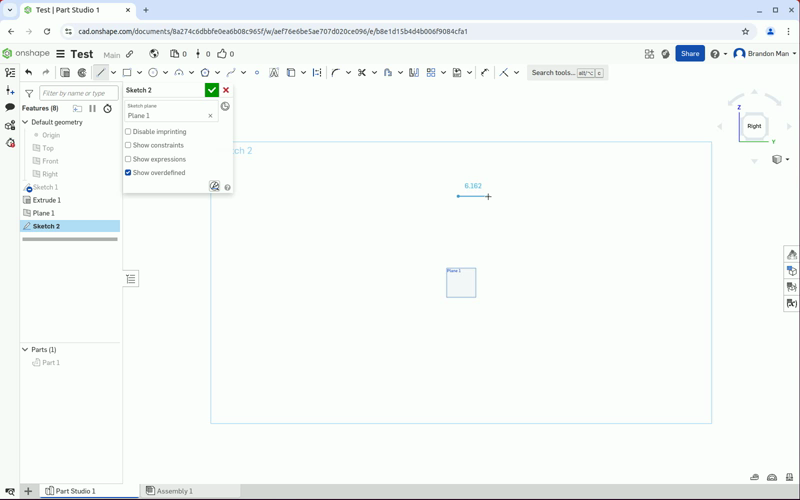
mouse_move(461, 196)
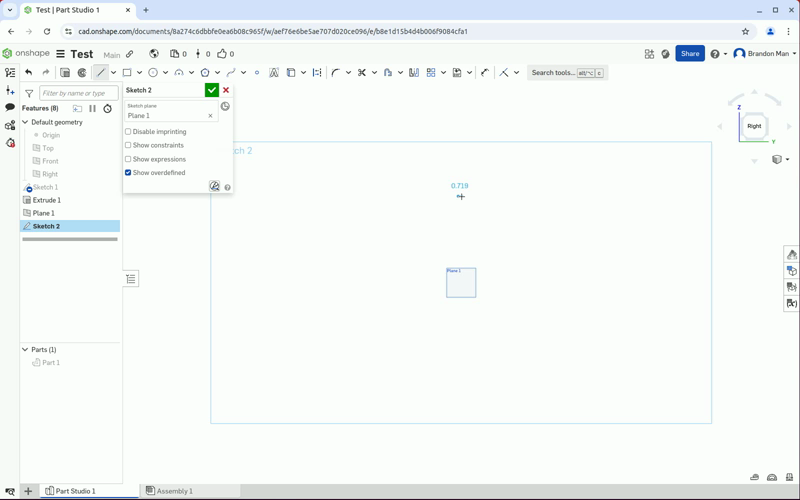
scroll(6)
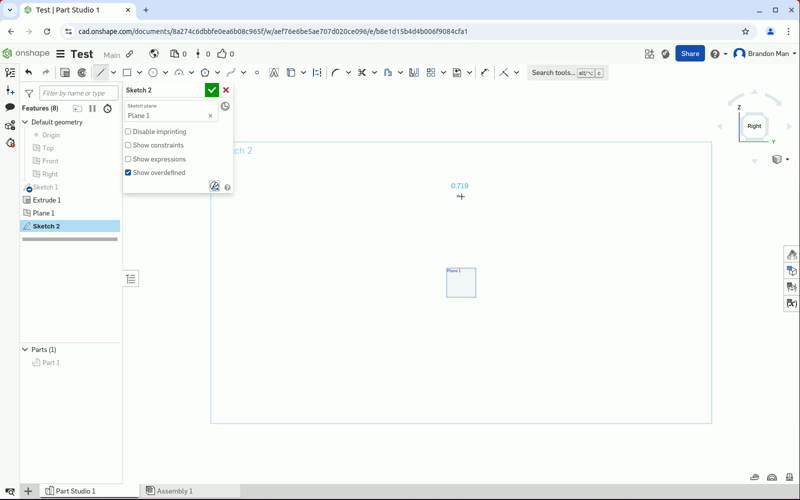
scroll(6)
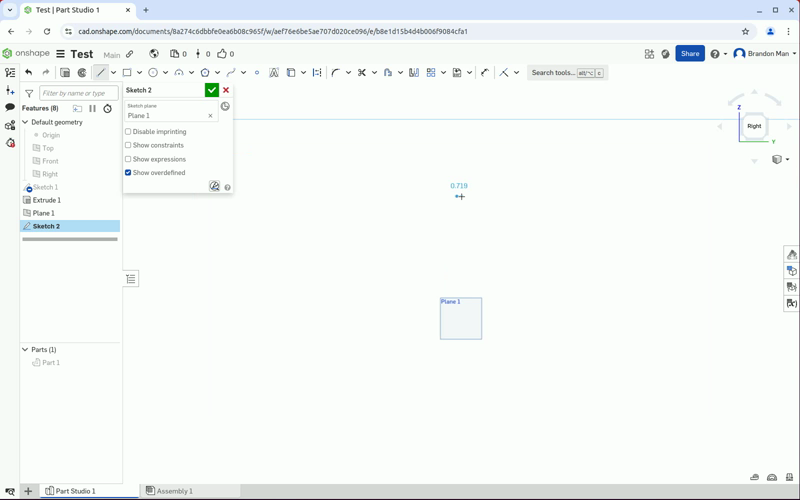
scroll(6)
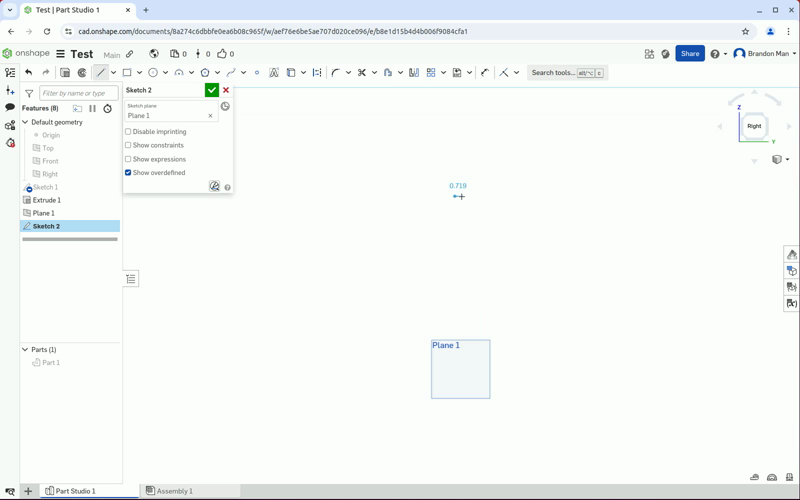
scroll(6)
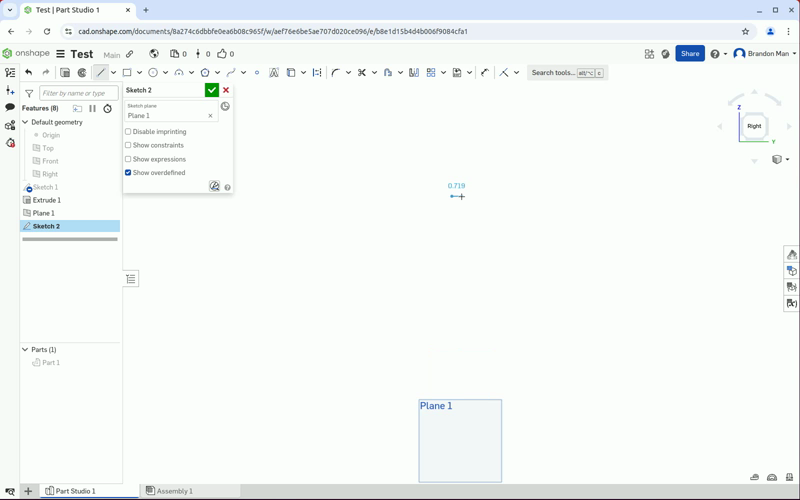
scroll(6)
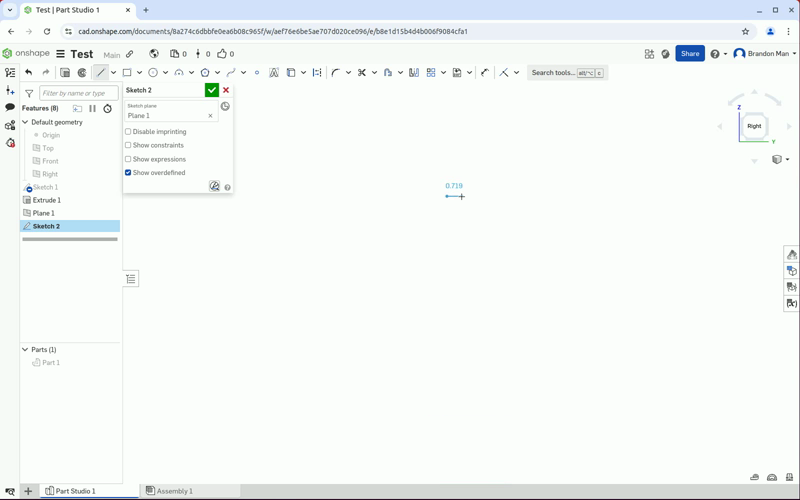
scroll(6)
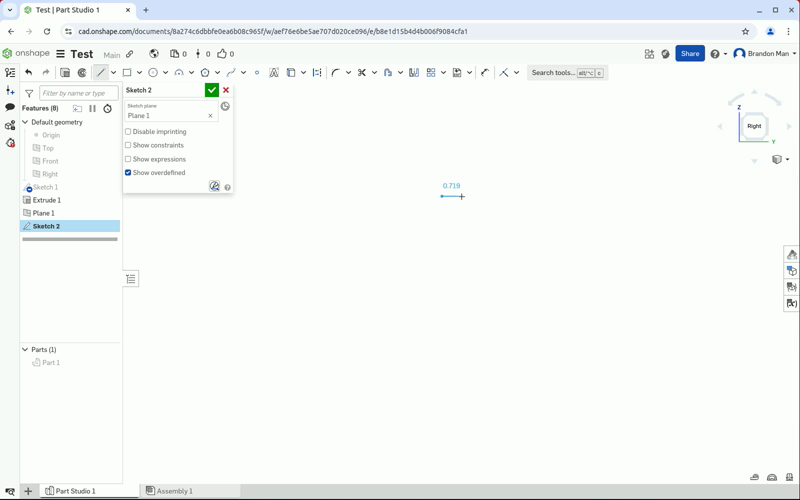
scroll(6)
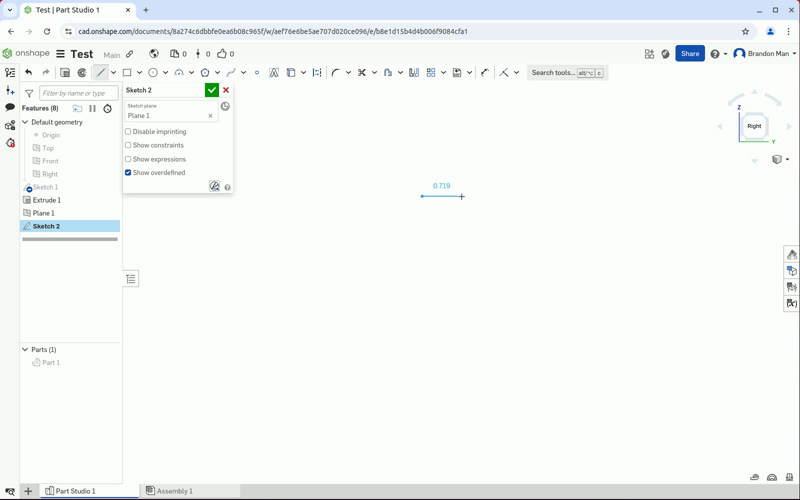
click(461, 196)
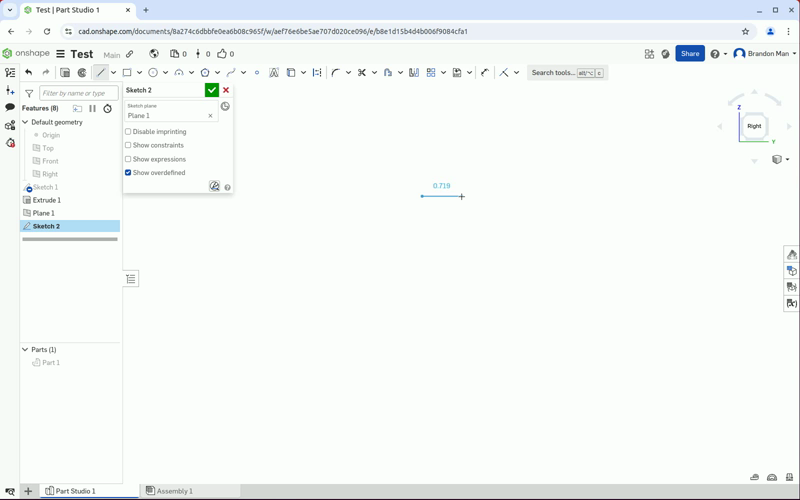
scroll(-6)
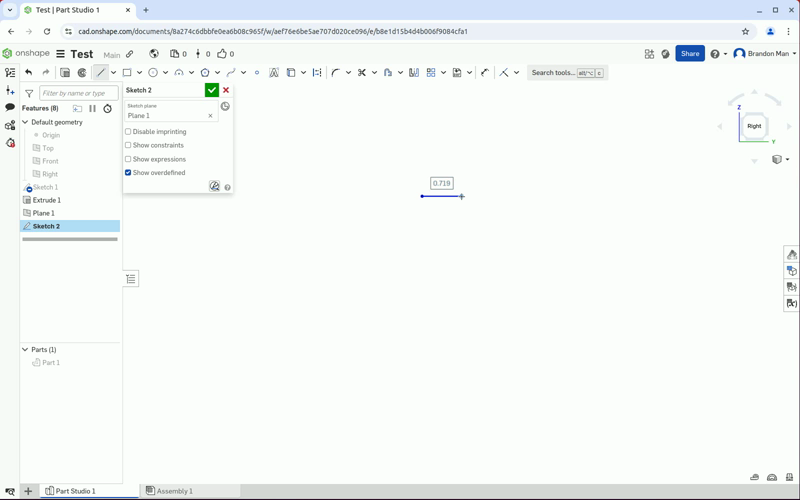
scroll(-6)
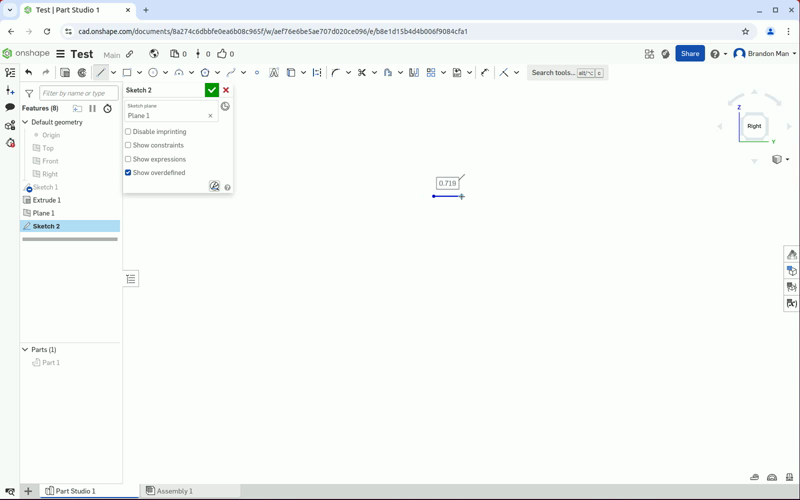
scroll(-6)
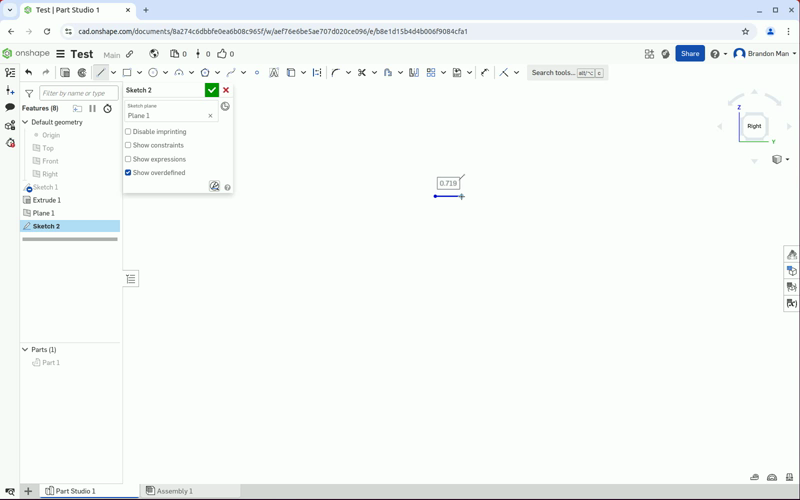
scroll(-6)
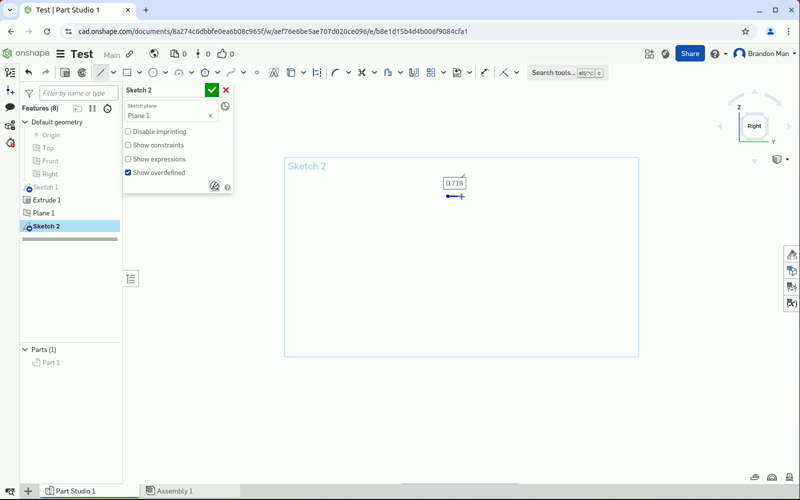
scroll(-6)
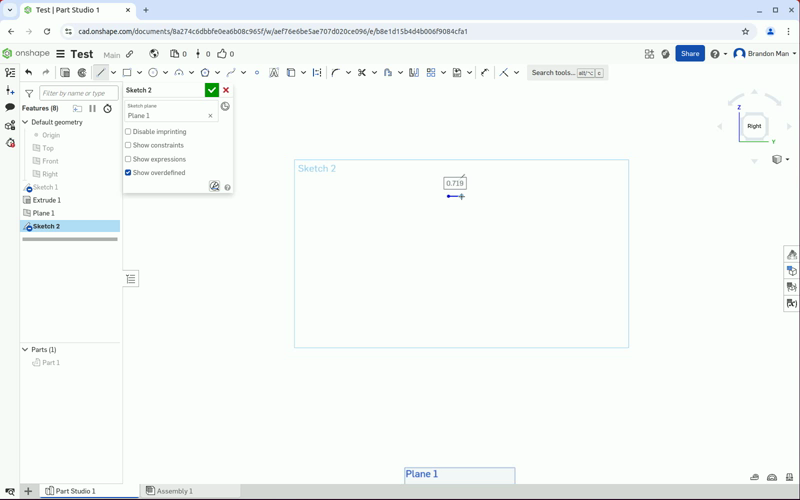
scroll(-6)
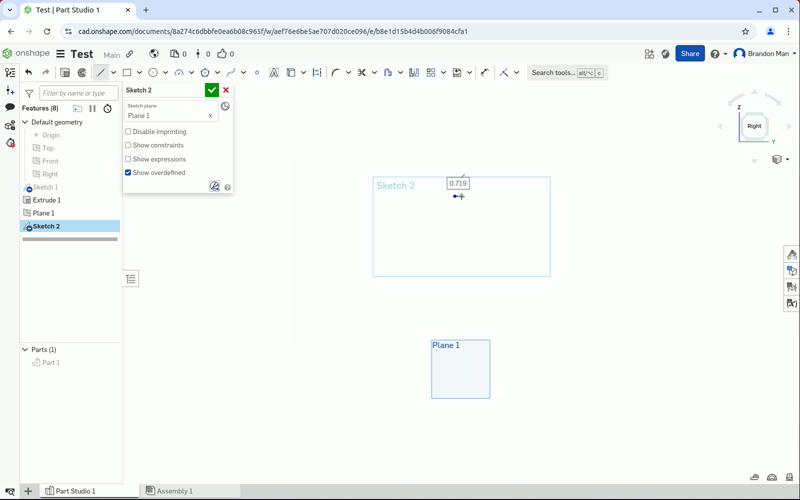
scroll(-6)
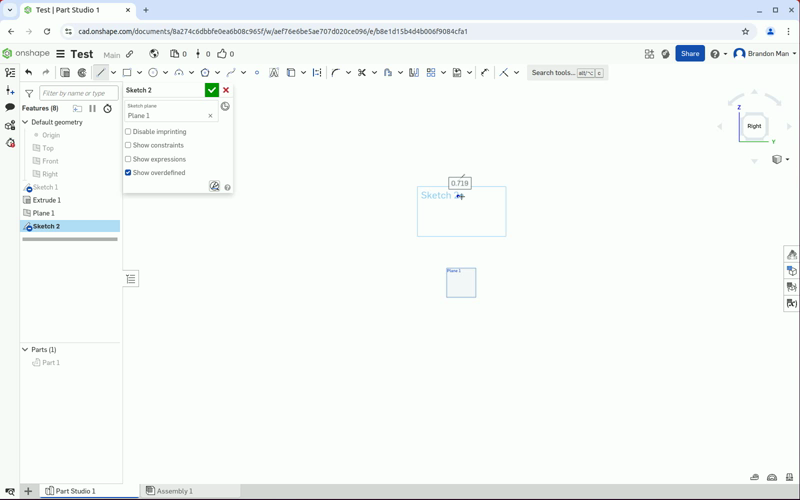
key_up(shift)
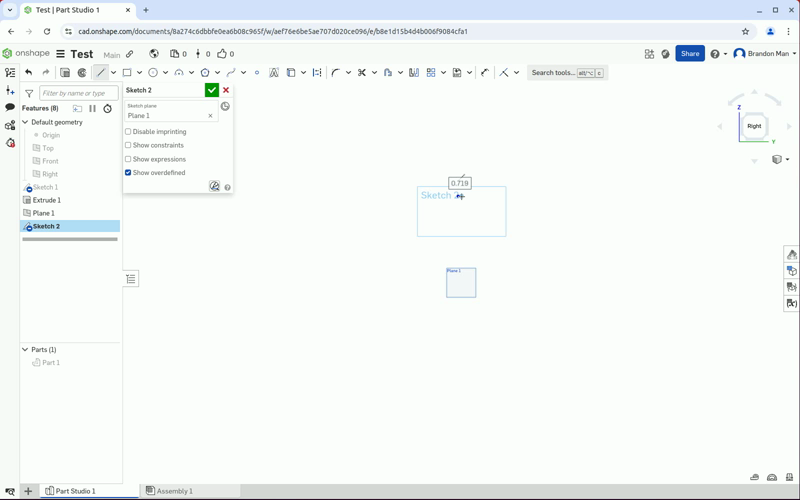
key_down(shift)
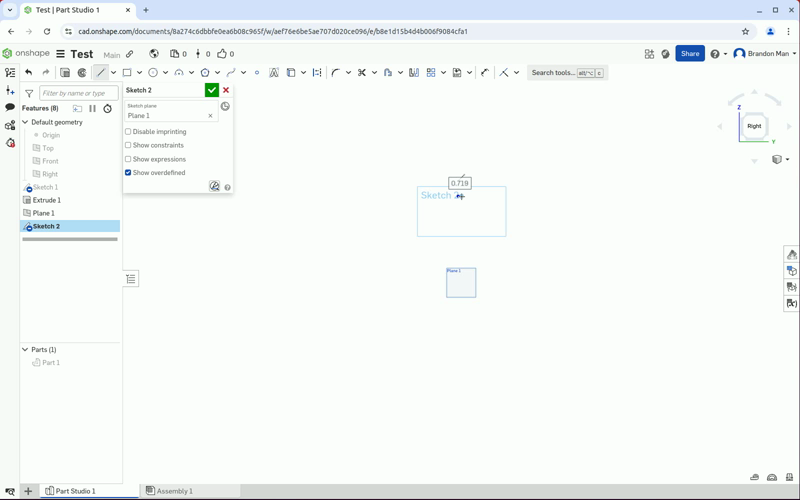
mouse_move(492, 196)
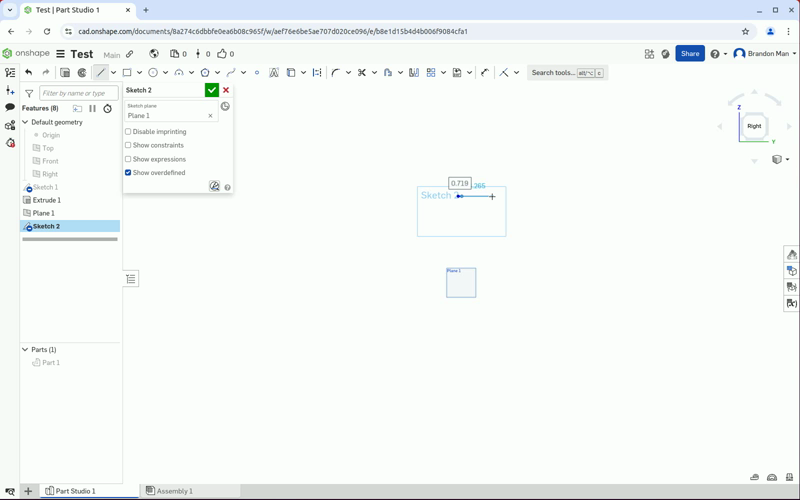
mouse_move(461, 176)
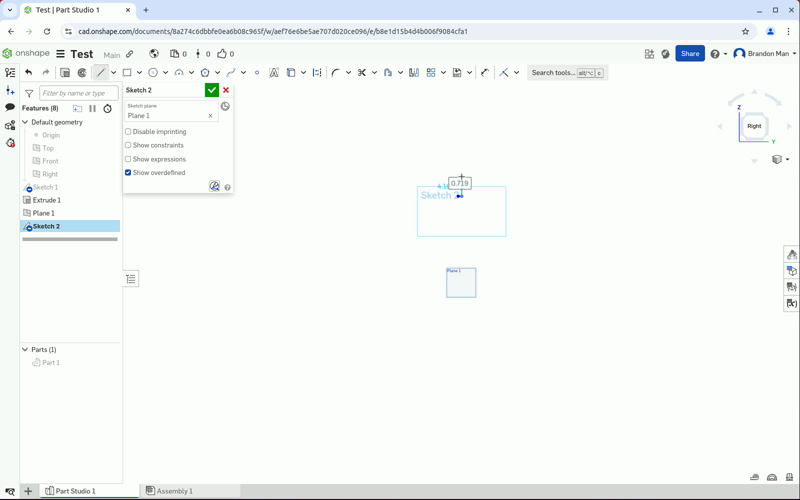
click(461, 176)
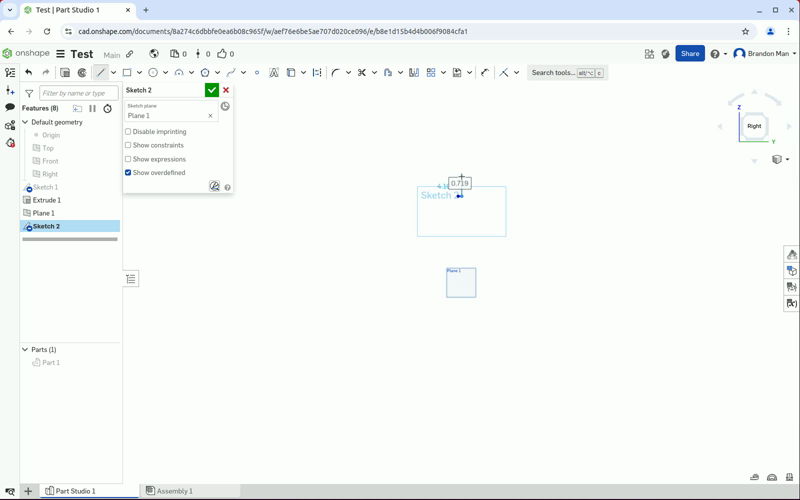
key_up(shift)
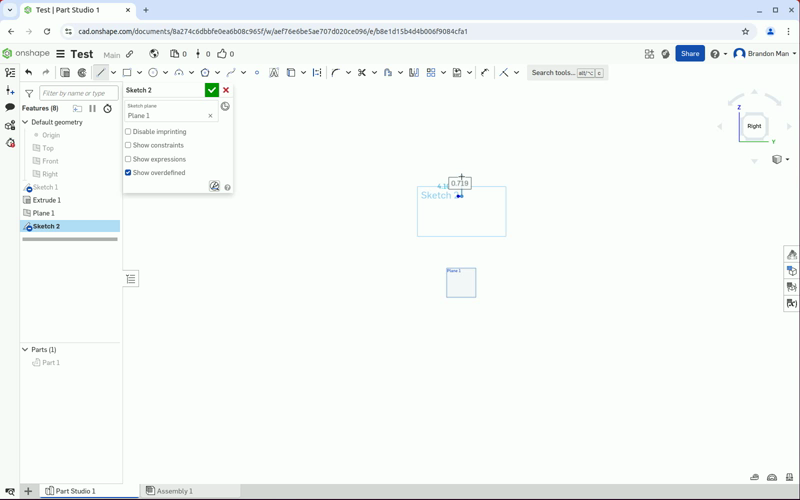
key_down(shift)
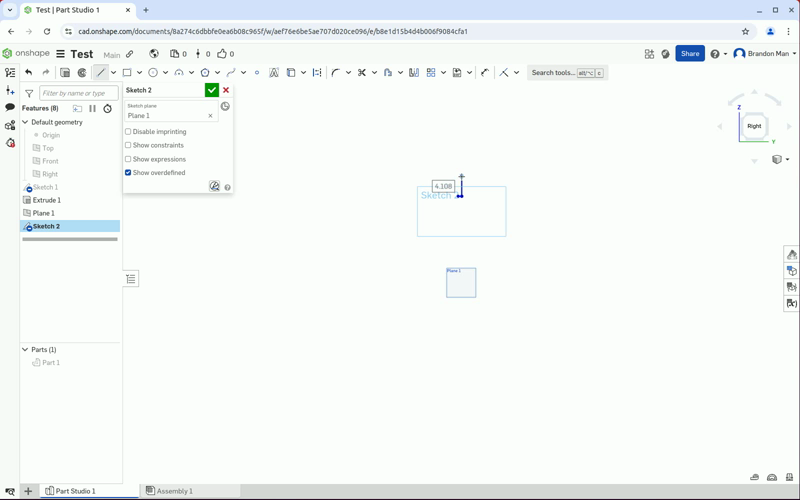
mouse_move(492, 176)
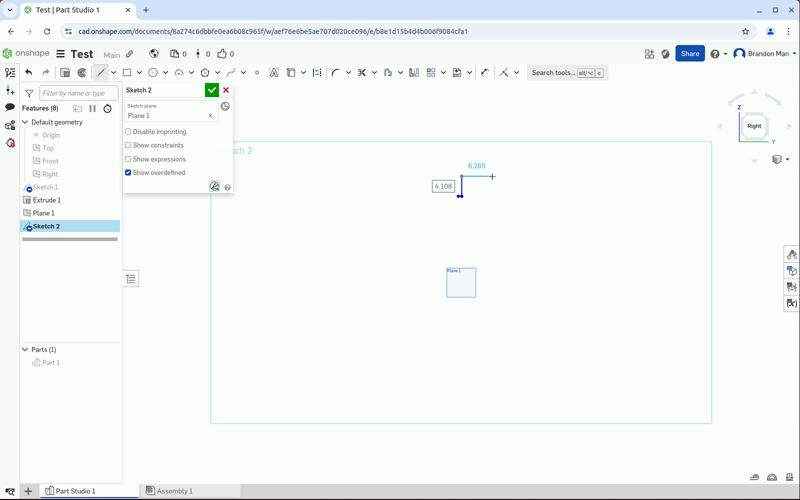
mouse_move(458, 176)
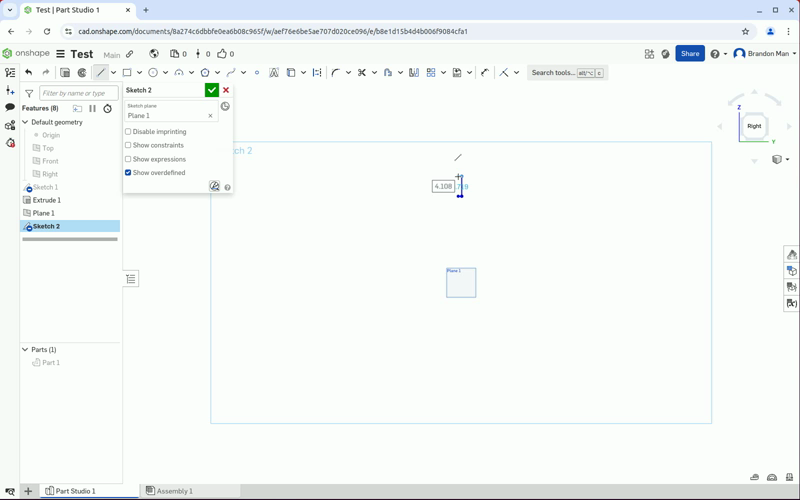
scroll(6)
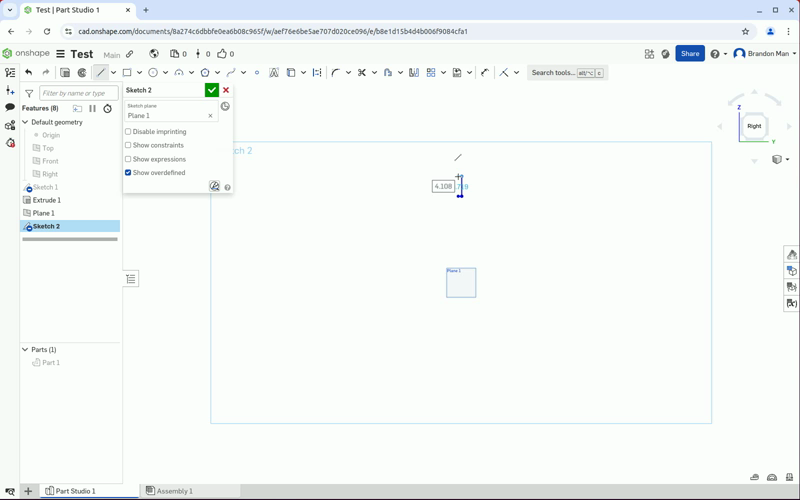
scroll(6)
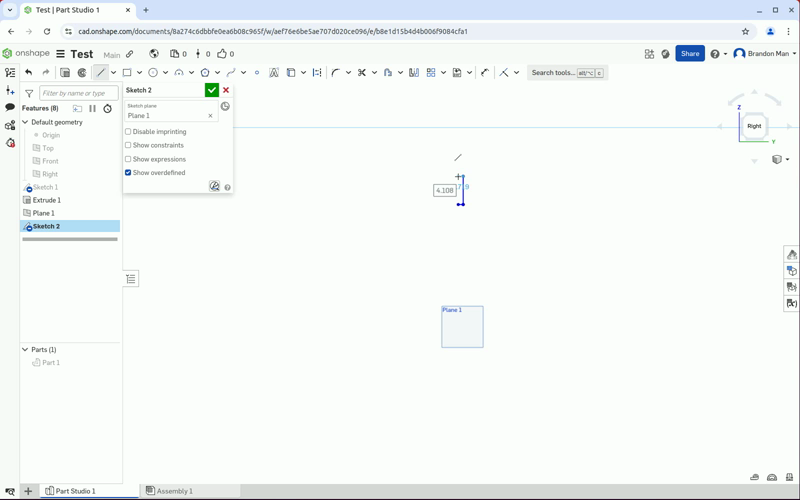
scroll(6)
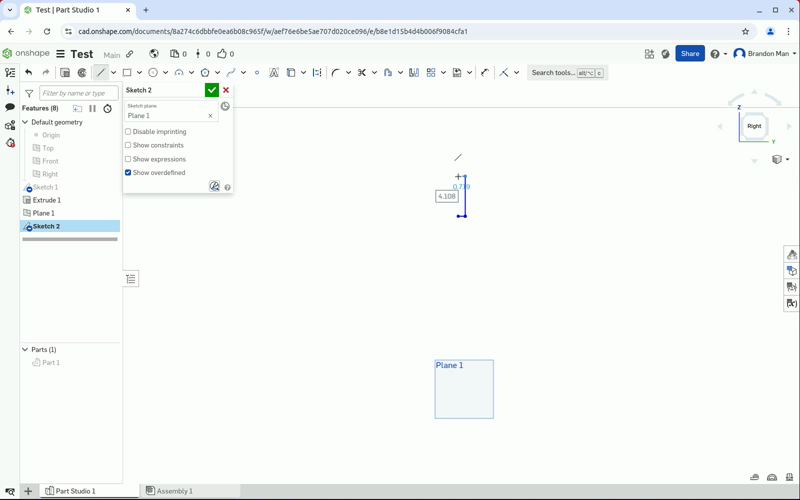
scroll(6)
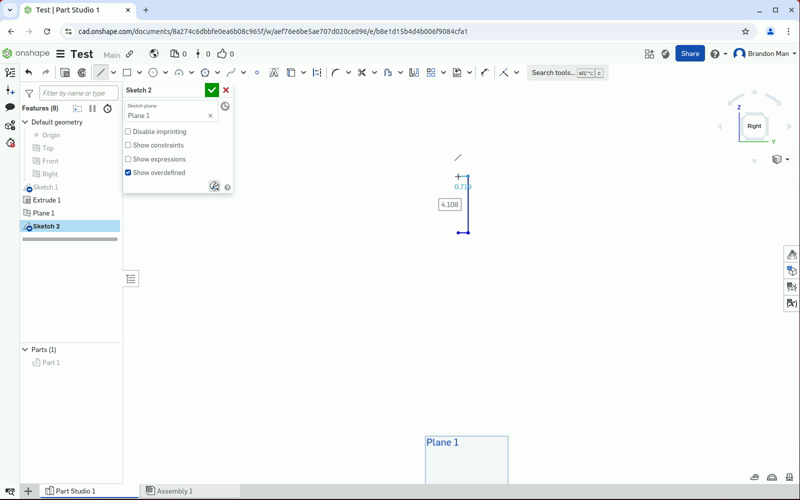
scroll(6)
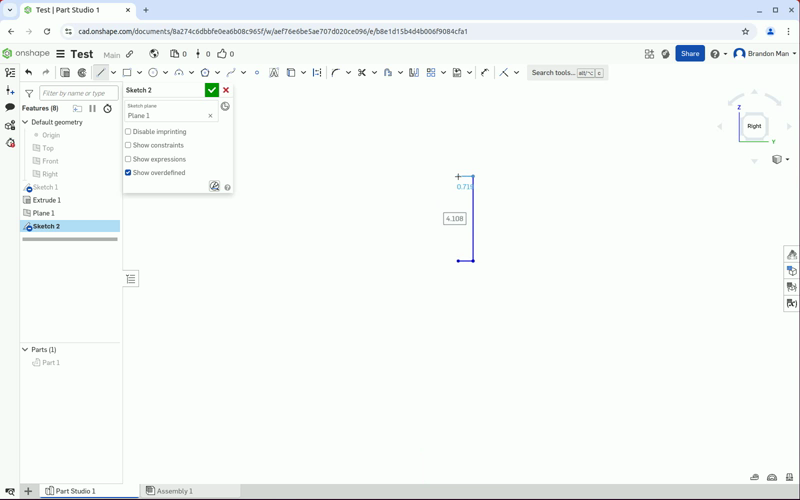
scroll(6)
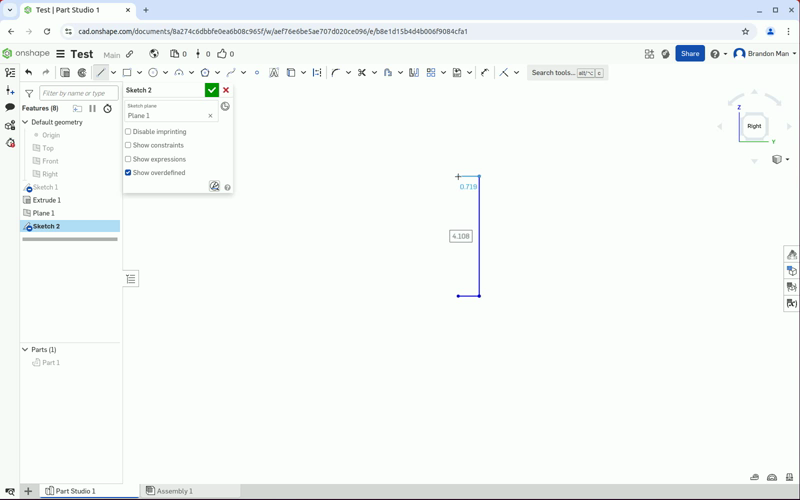
scroll(6)
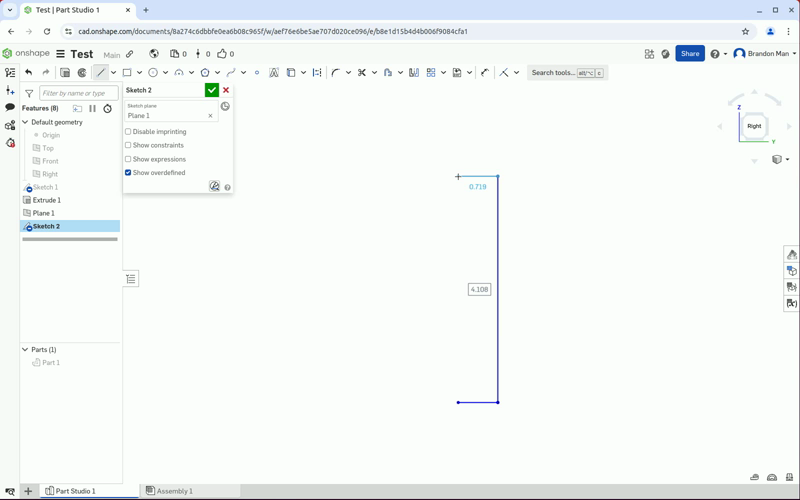
click(458, 176)
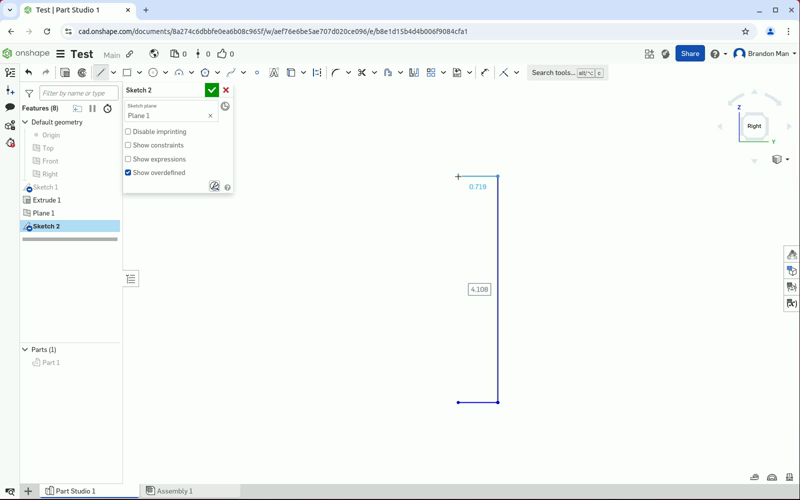
scroll(-6)
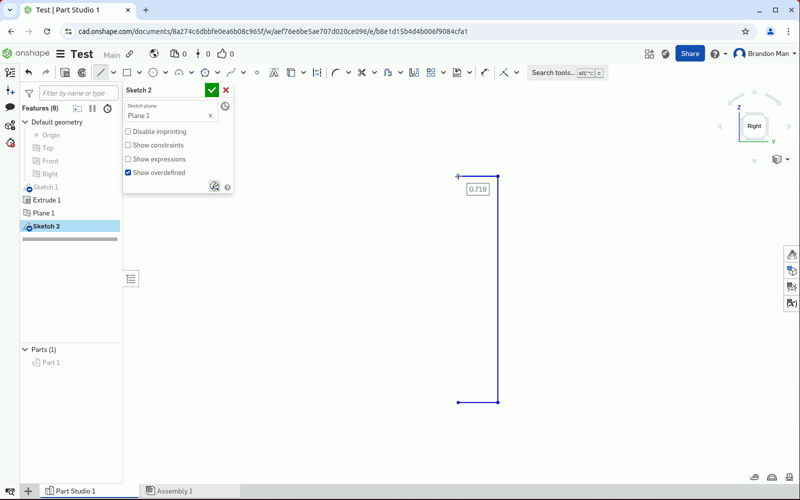
scroll(-6)
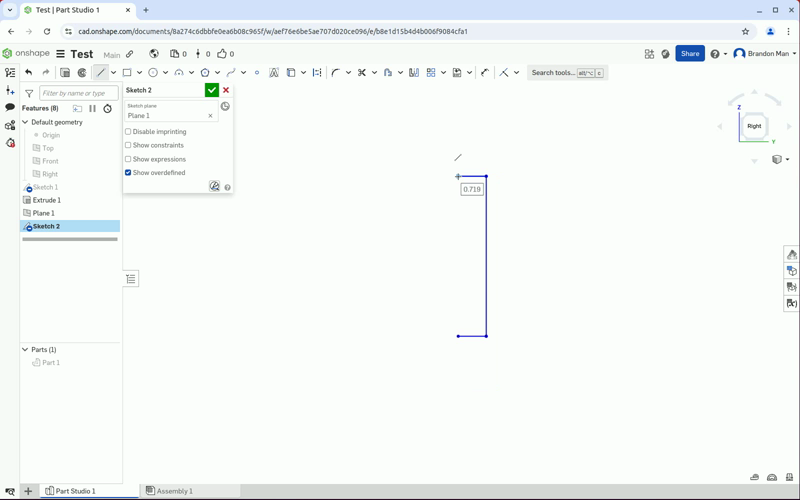
scroll(-6)
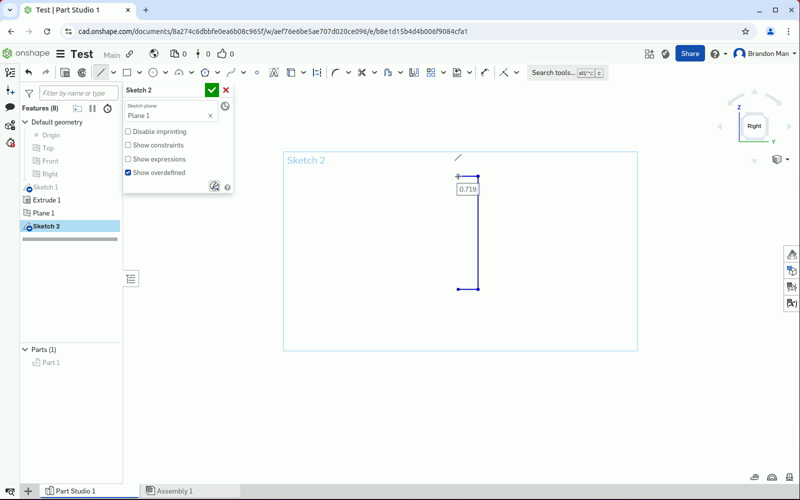
scroll(-6)
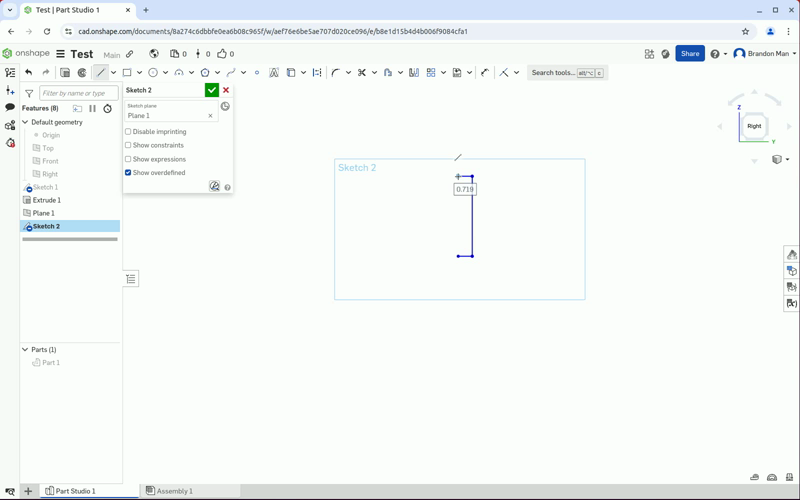
scroll(-6)
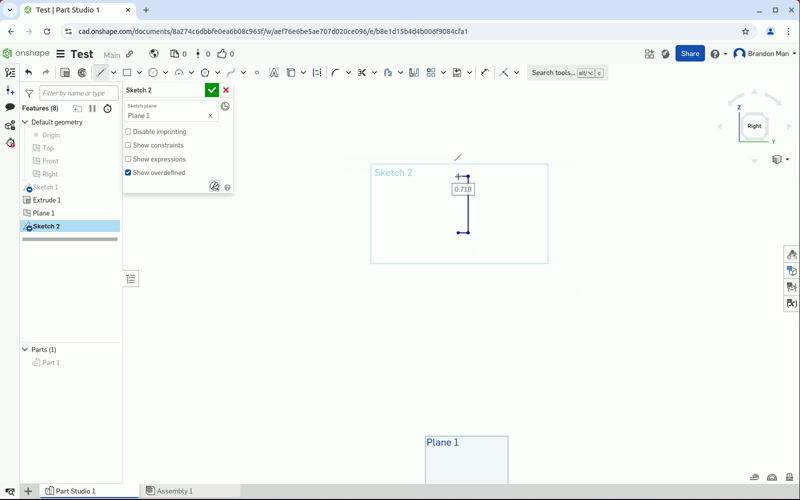
scroll(-6)
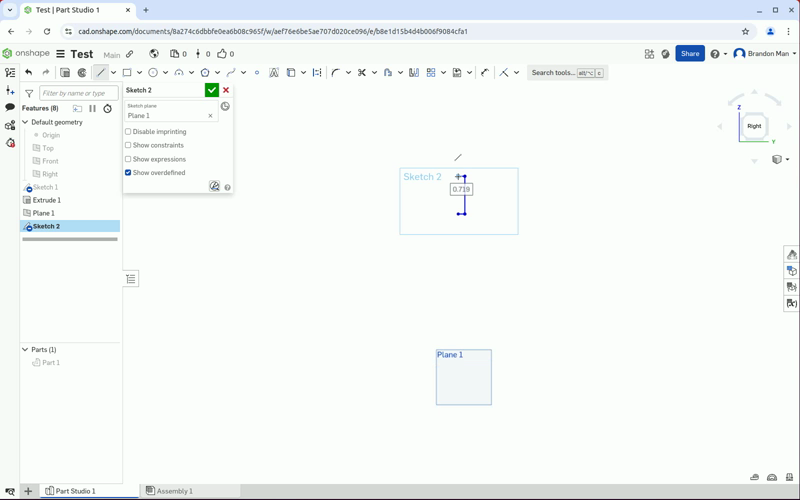
scroll(-6)
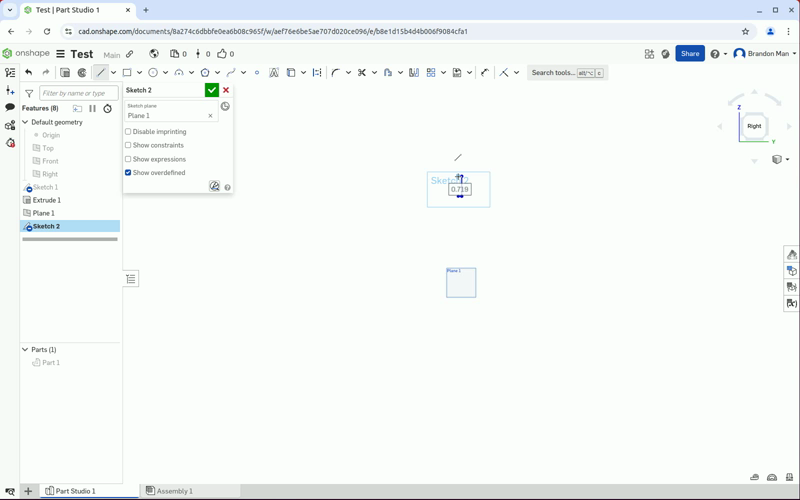
key_up(shift)
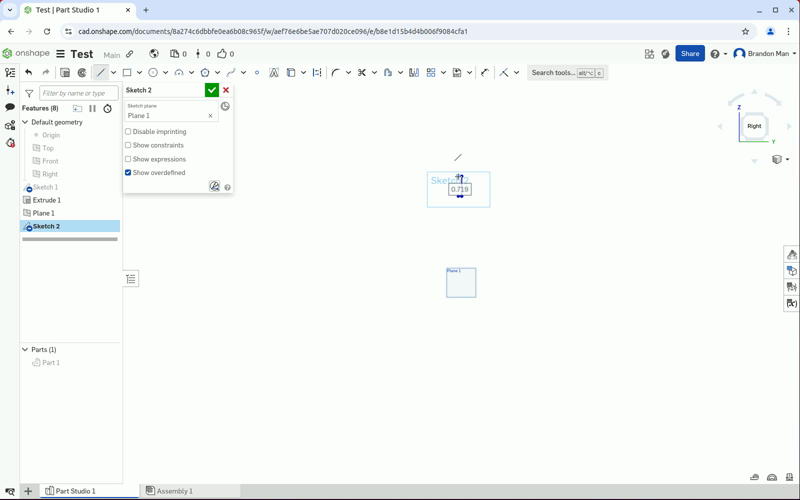
mouse_move(488, 176)
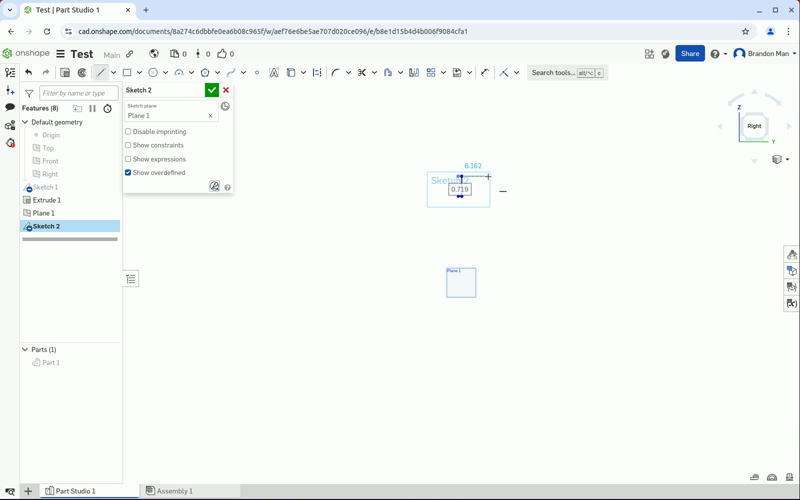
key_down(shift)
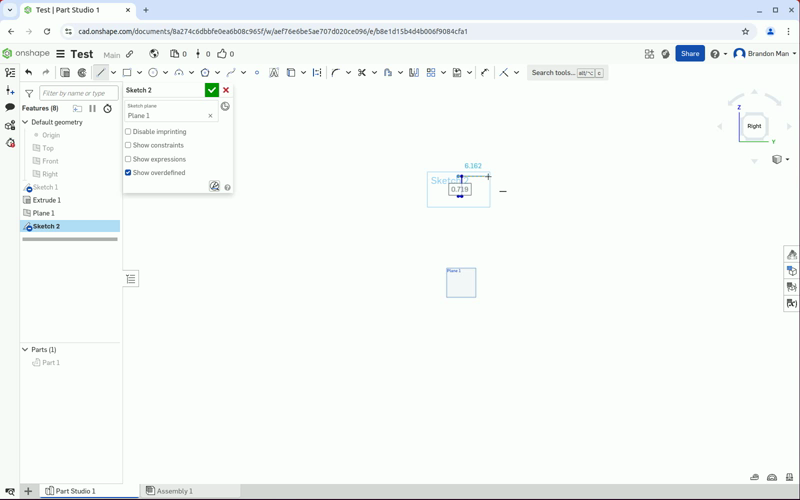
mouse_move(458, 196)
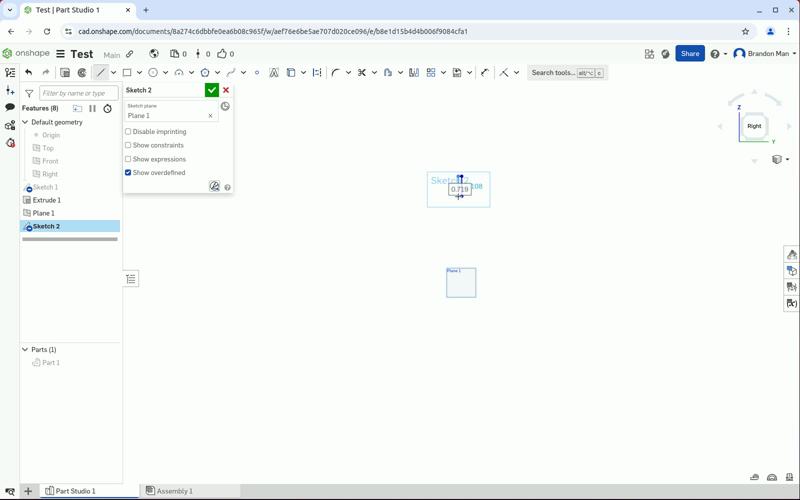
scroll(6)
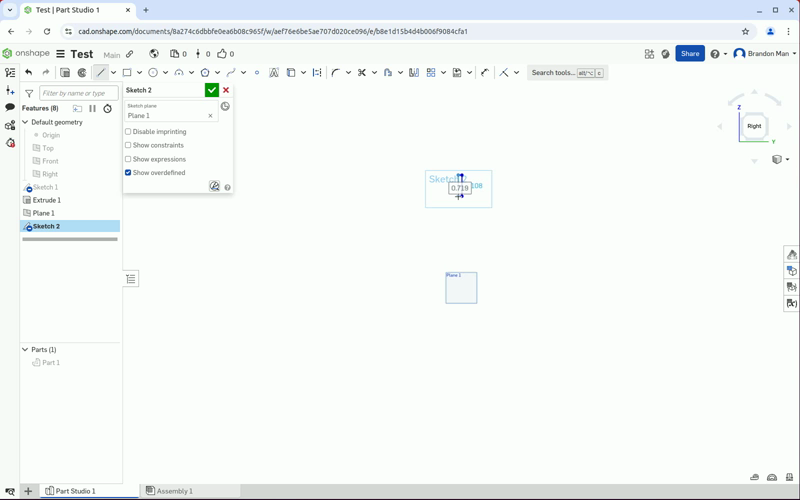
scroll(6)
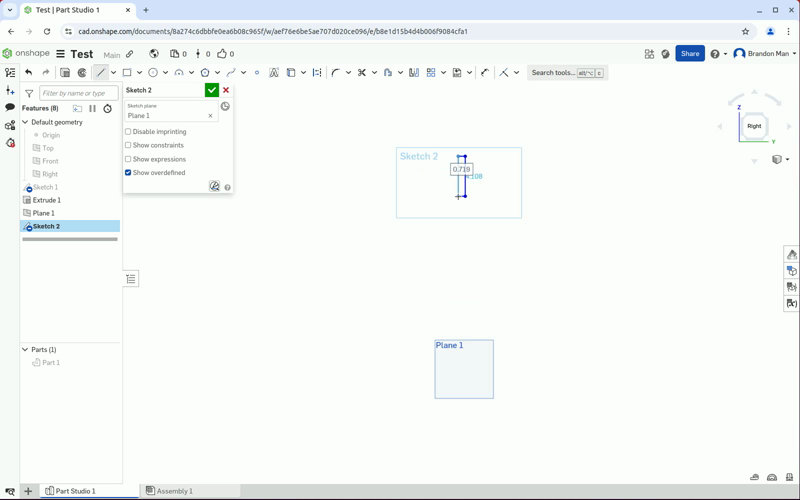
scroll(6)
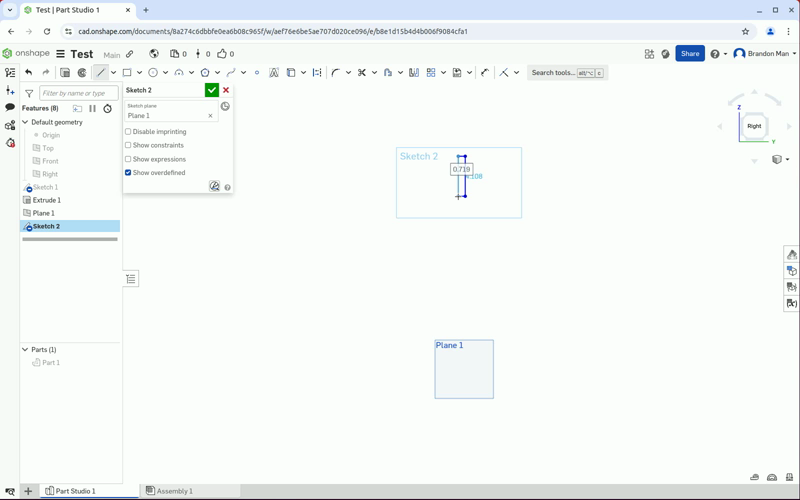
scroll(6)
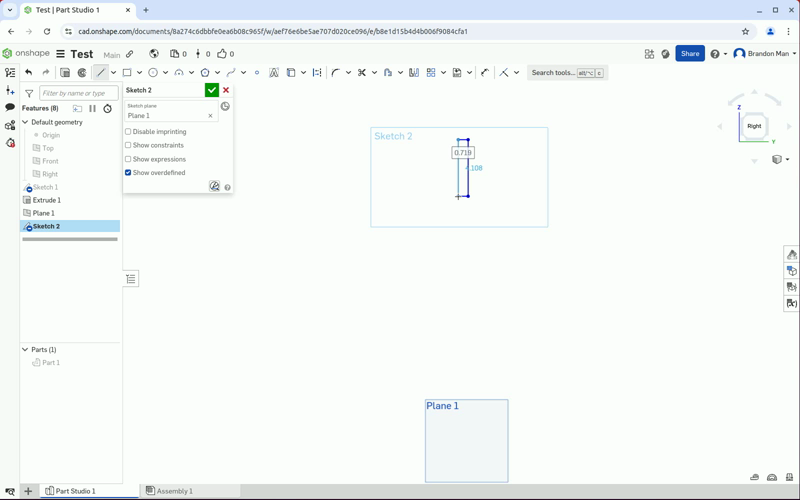
scroll(6)
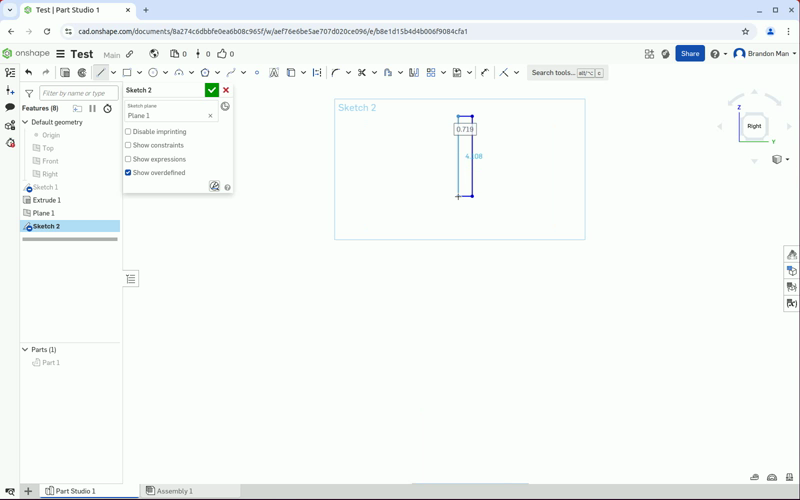
scroll(6)
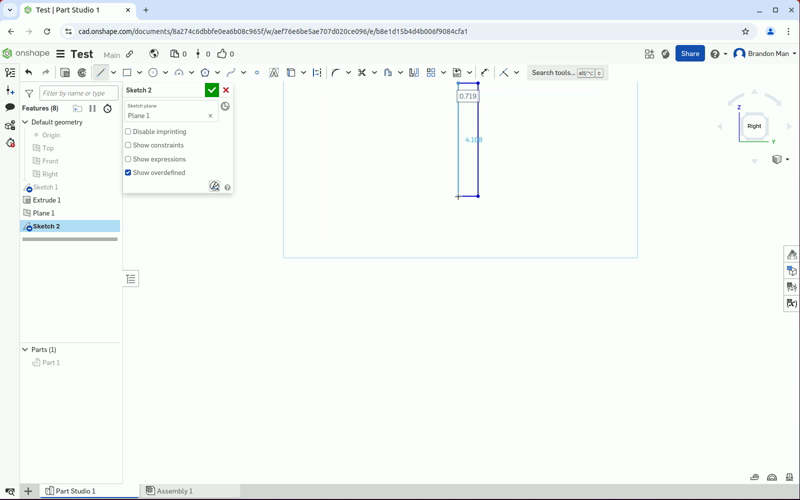
scroll(6)
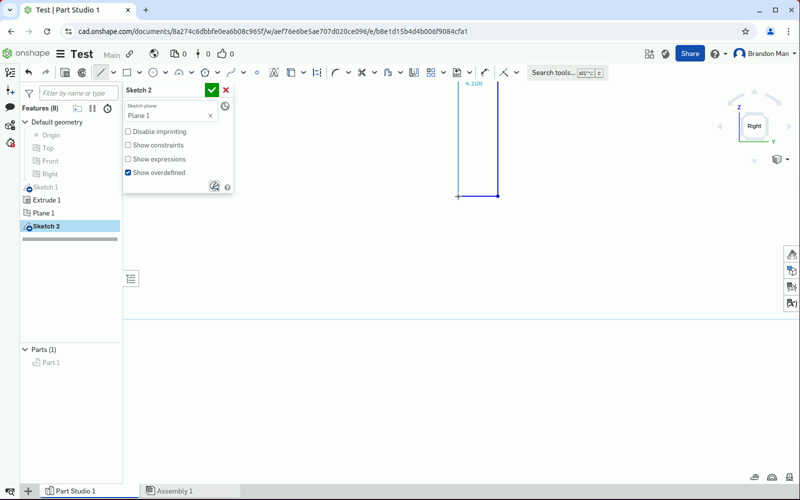
key_up(shift)
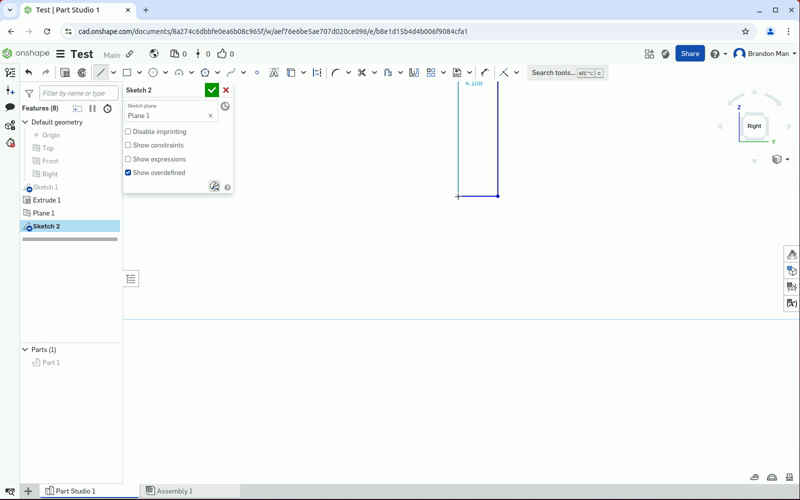
click(458, 196)
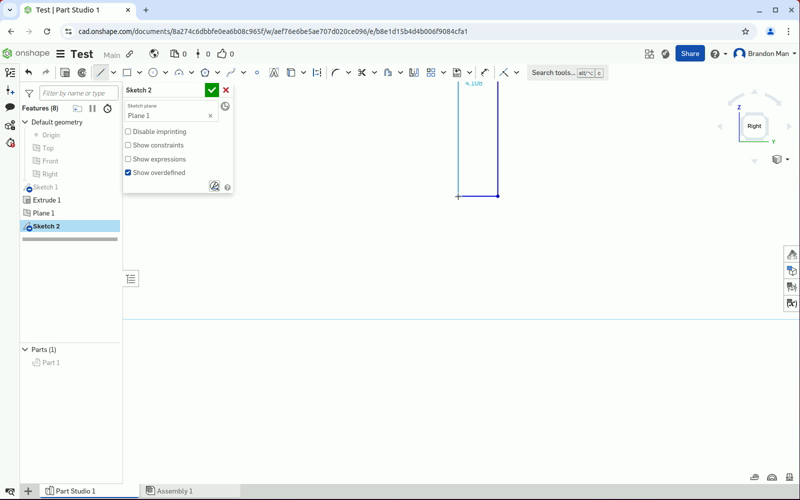
scroll(-6)
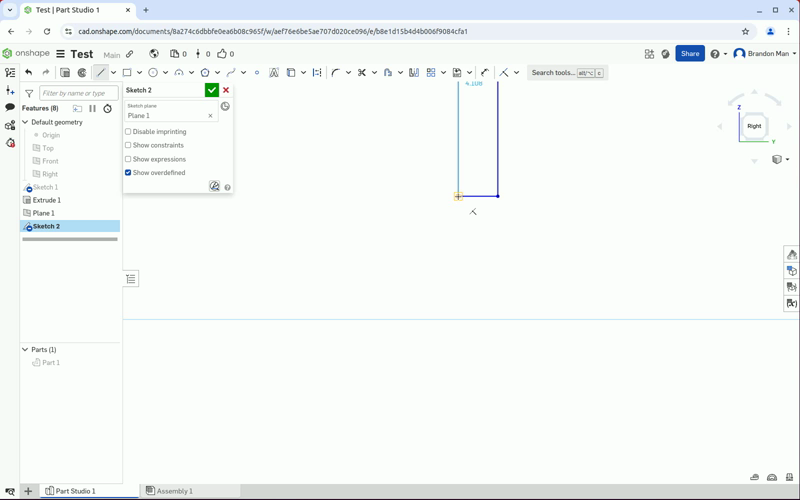
scroll(-6)
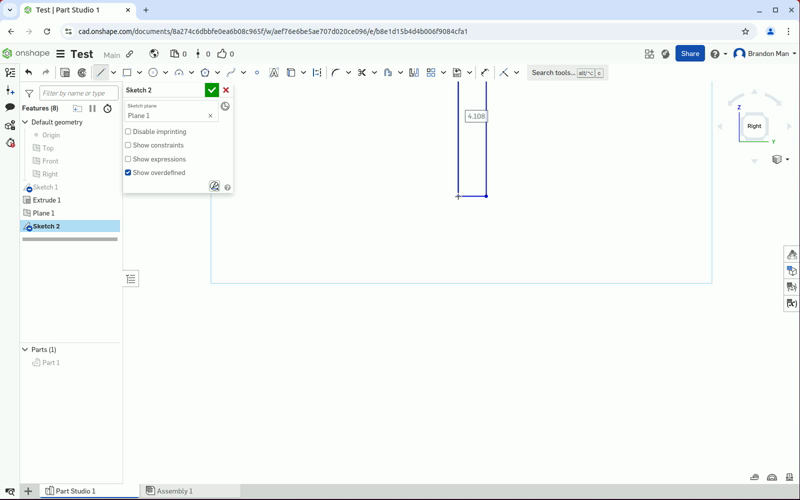
scroll(-6)
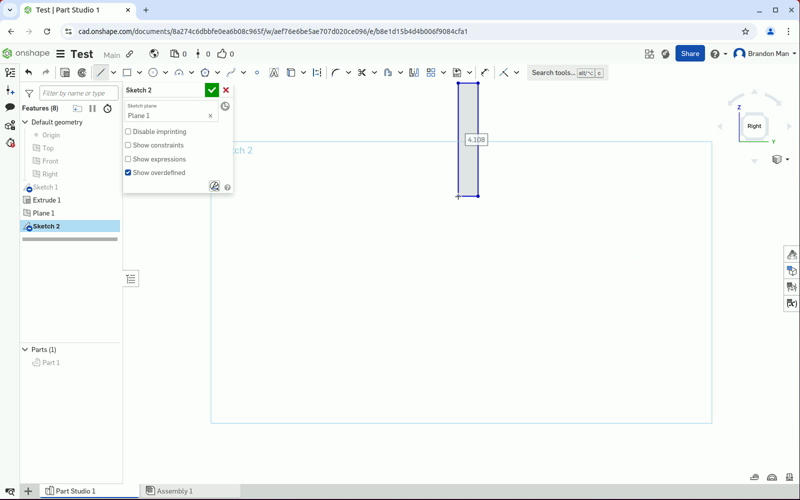
scroll(-6)
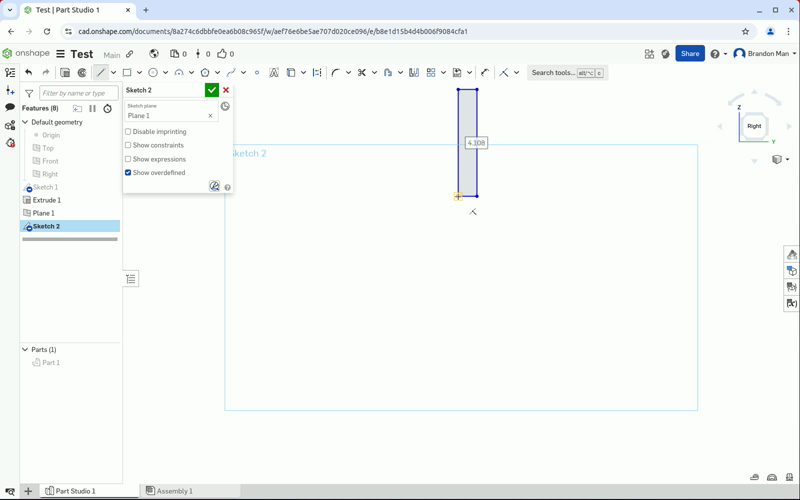
scroll(-6)
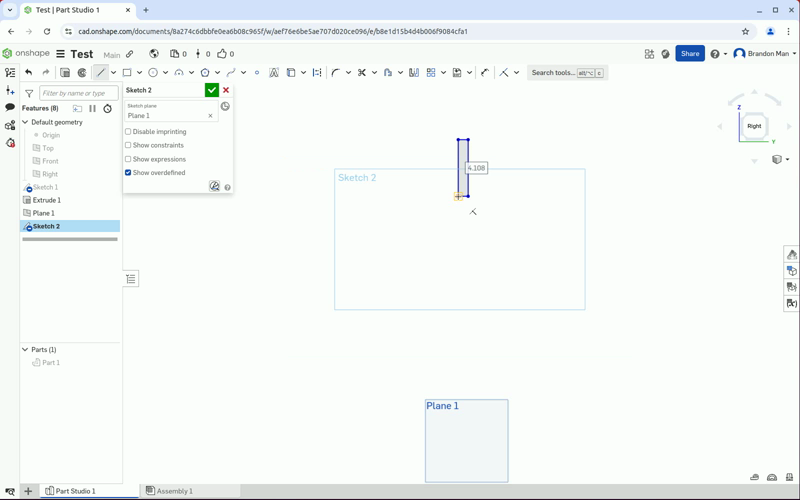
scroll(-6)
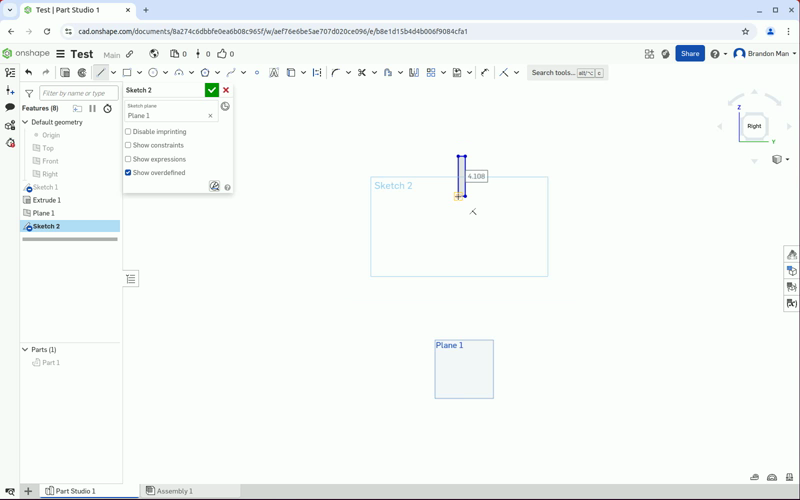
scroll(-6)
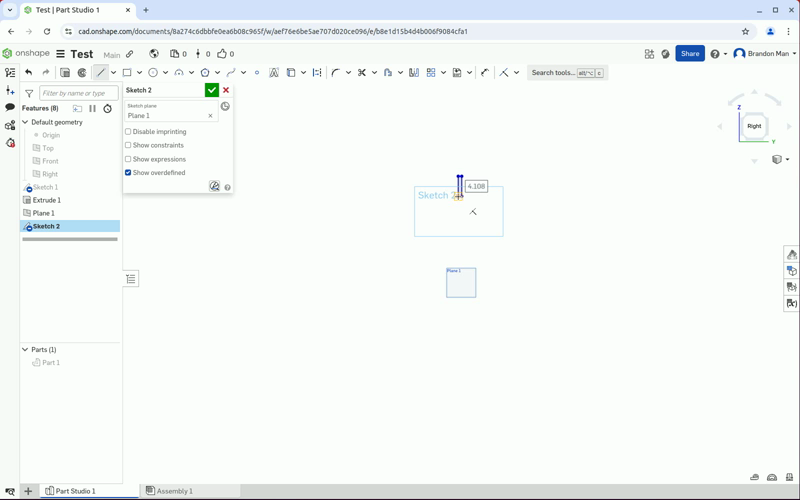
key(esc)
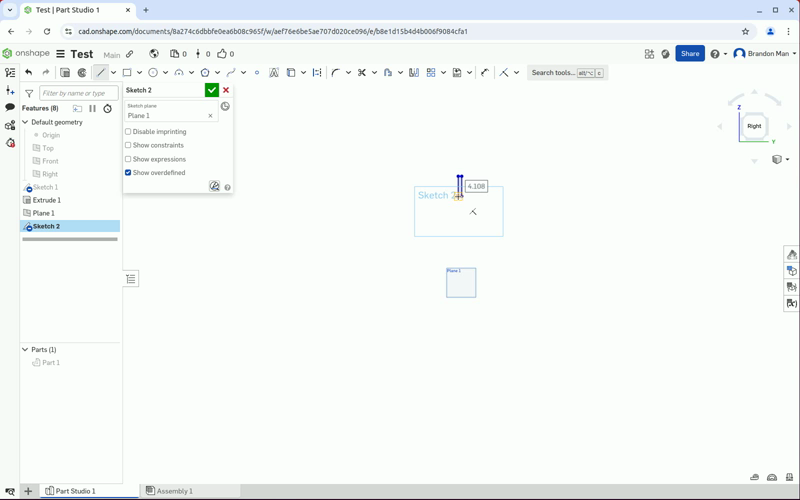
mouse_move(461, 194)
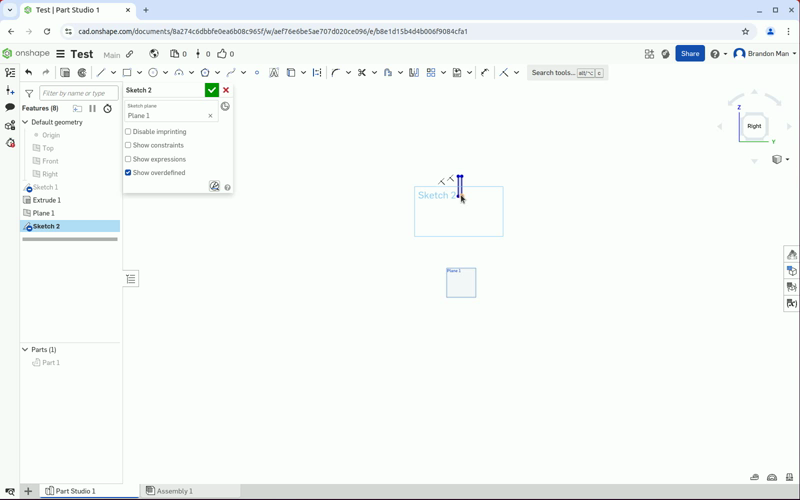
scroll(6)
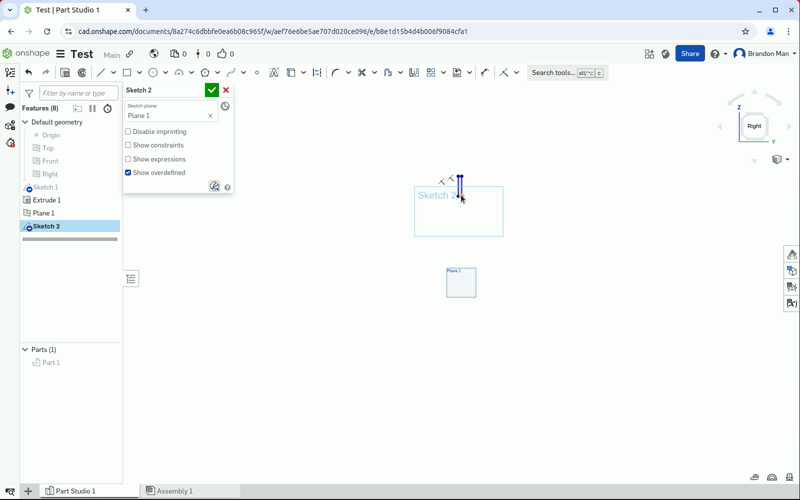
scroll(6)
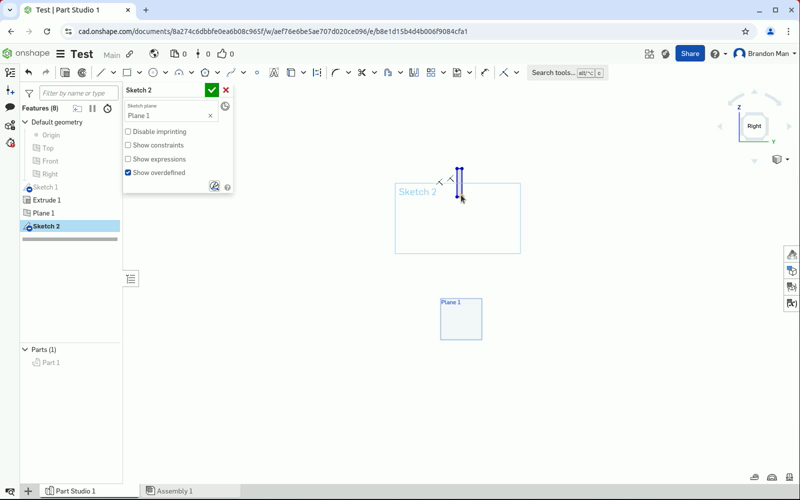
scroll(6)
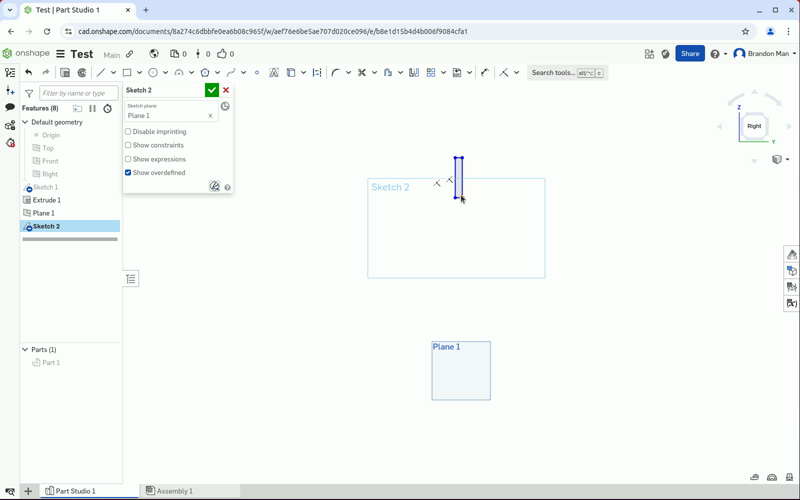
scroll(6)
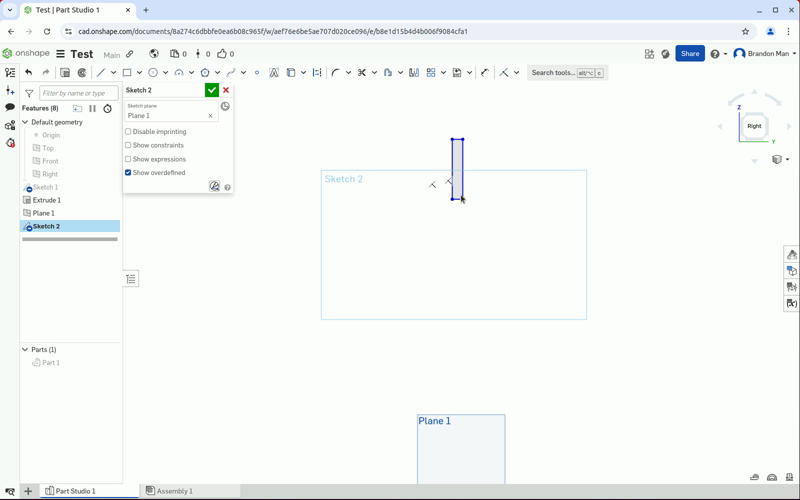
scroll(6)
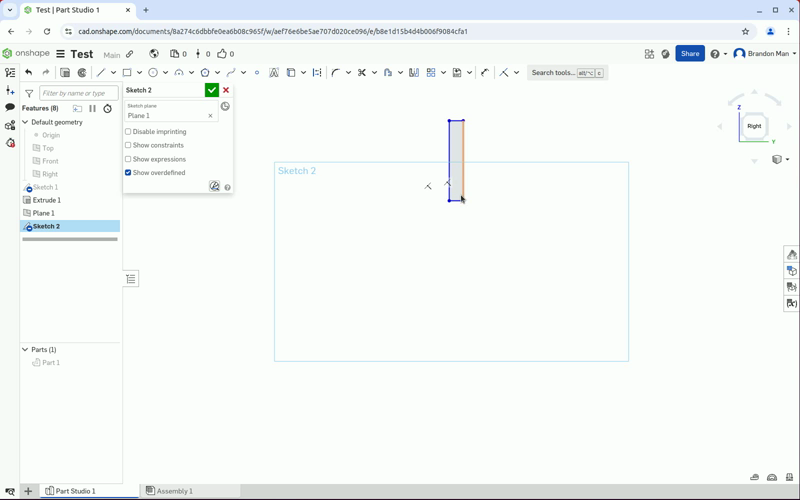
scroll(6)
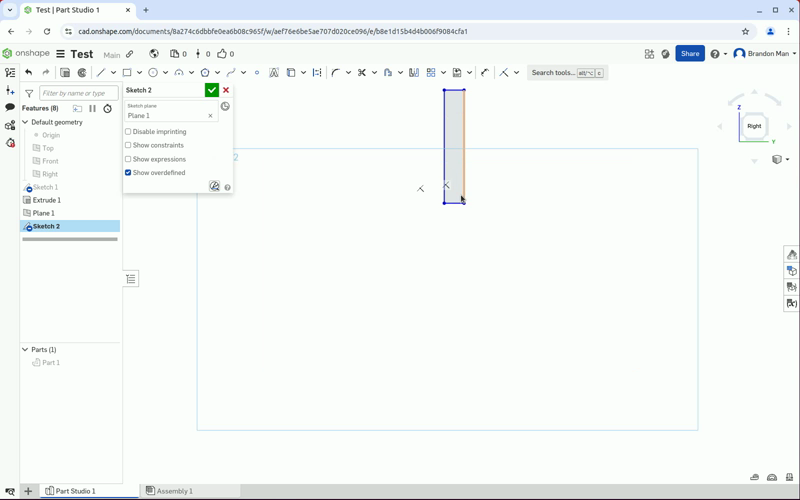
scroll(6)
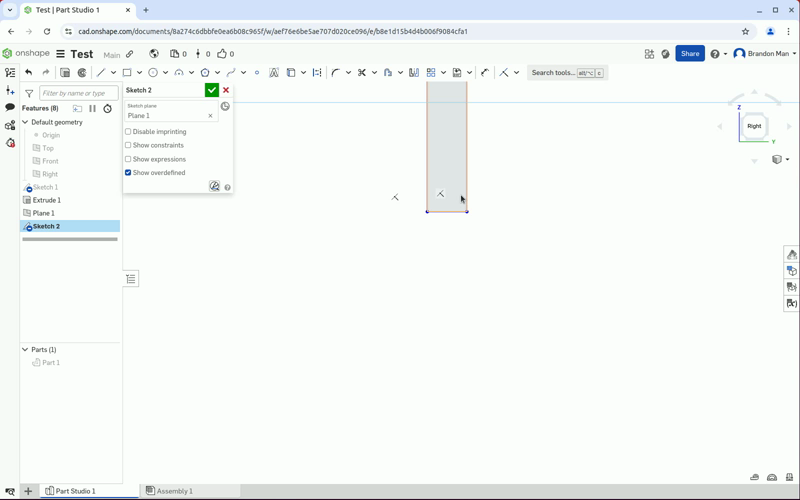
click(461, 194)
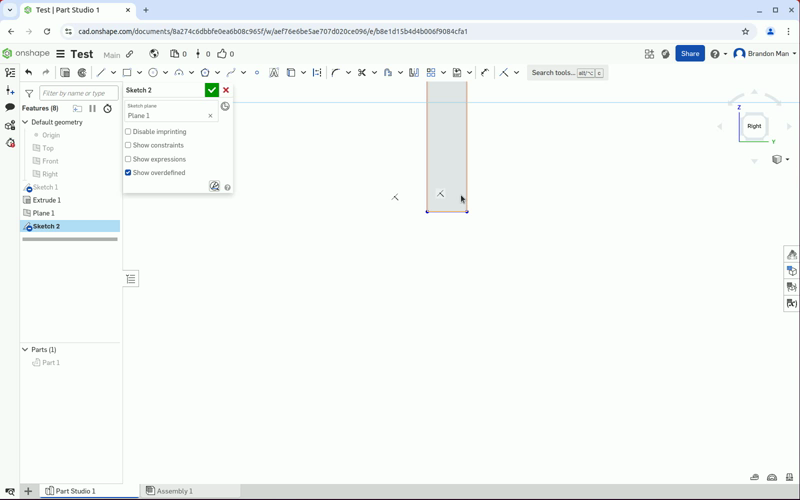
scroll(-6)
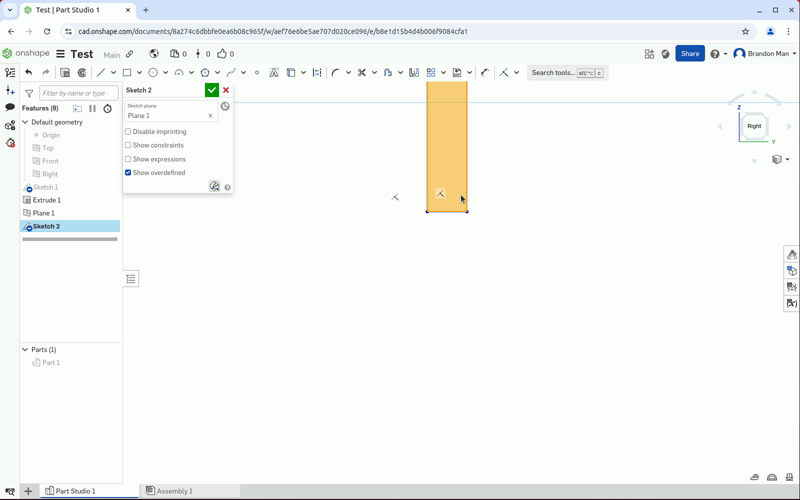
scroll(-6)
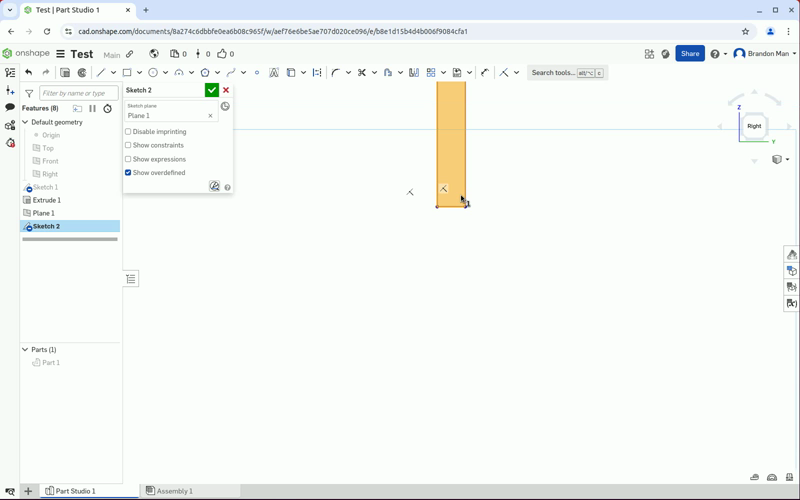
scroll(-6)
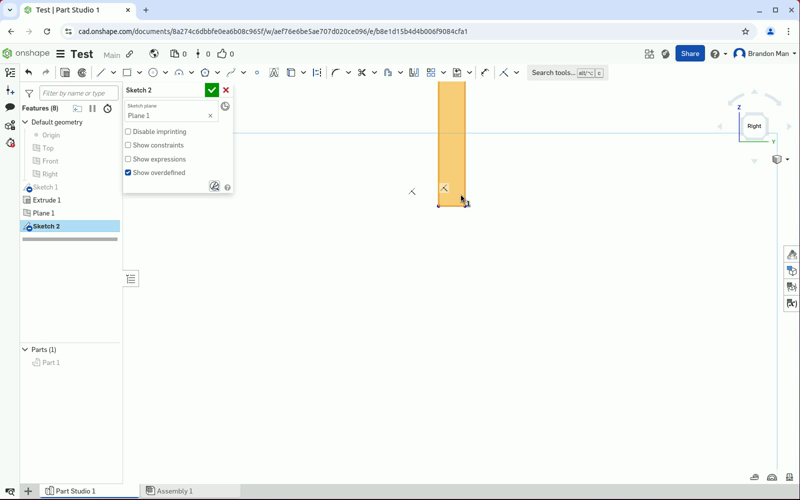
scroll(-6)
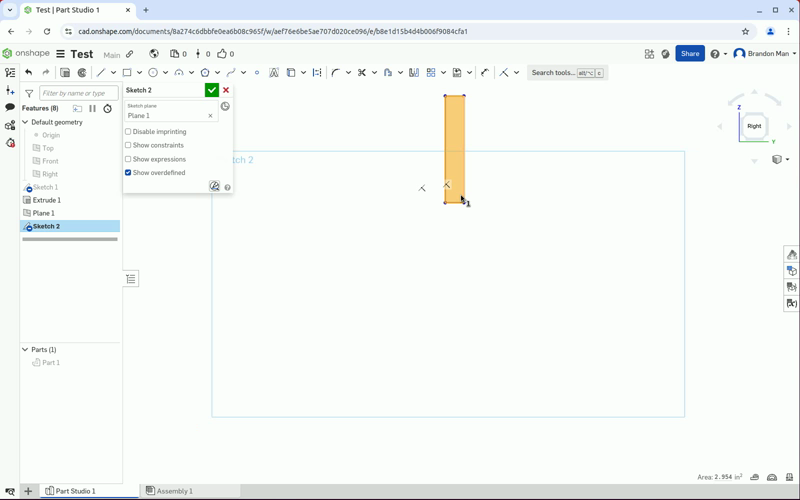
scroll(-6)
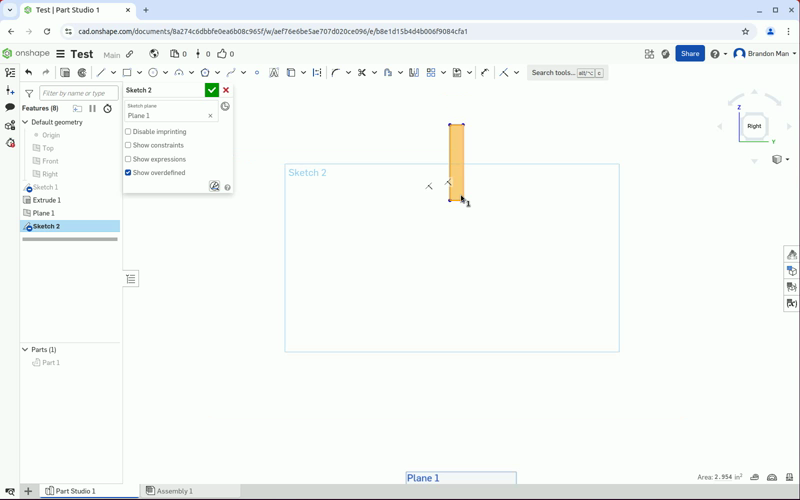
scroll(-6)
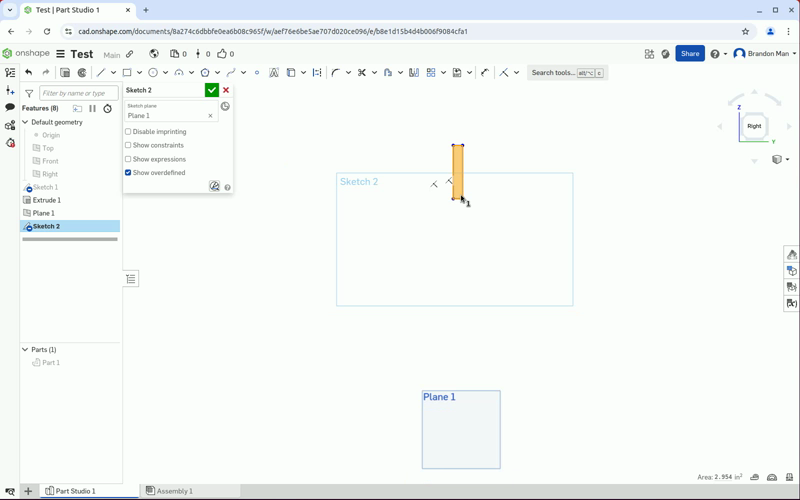
scroll(-6)
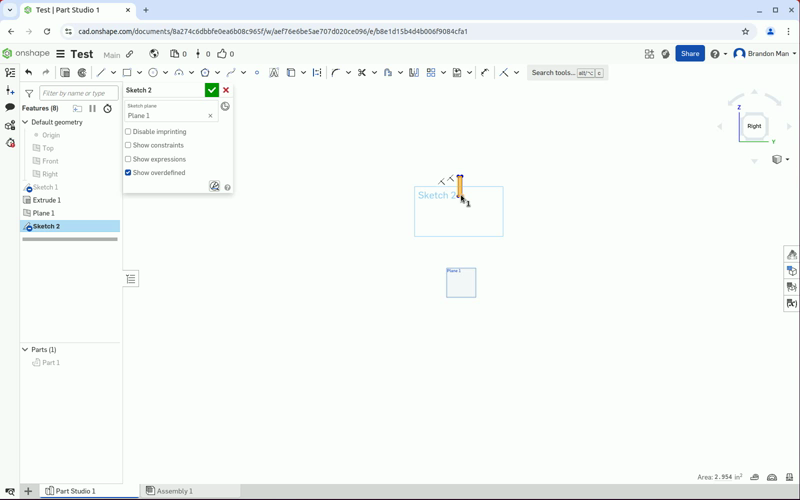
mouse_move(73, 352)
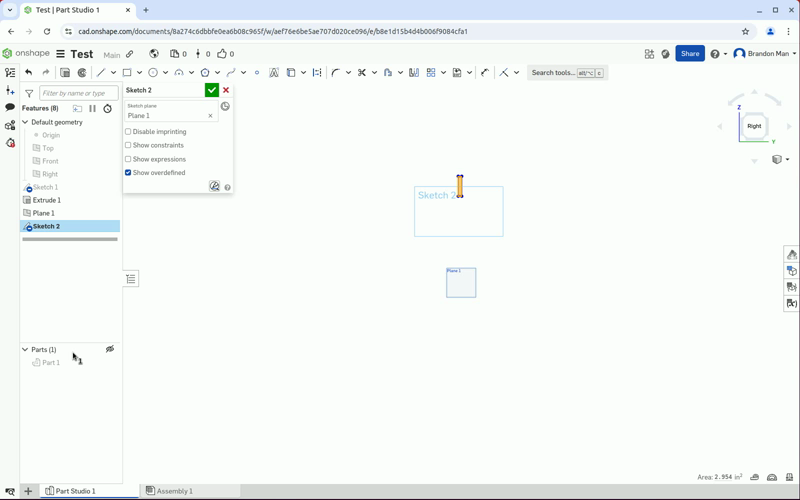
key(shift+y)
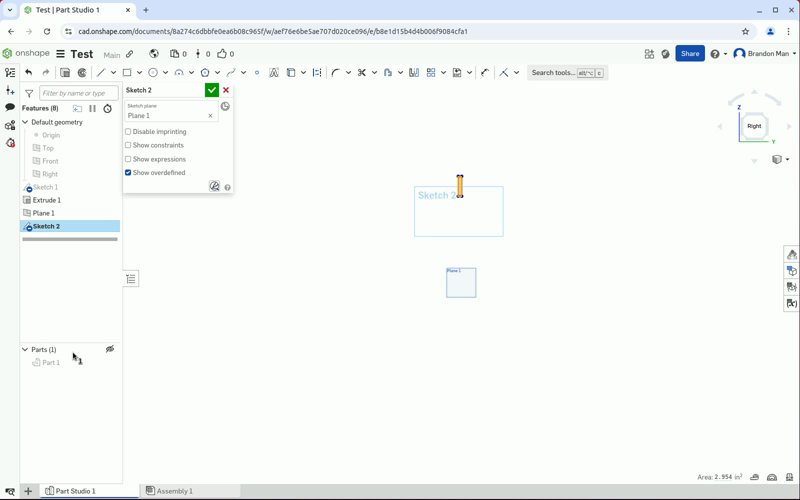
key(shift+e)
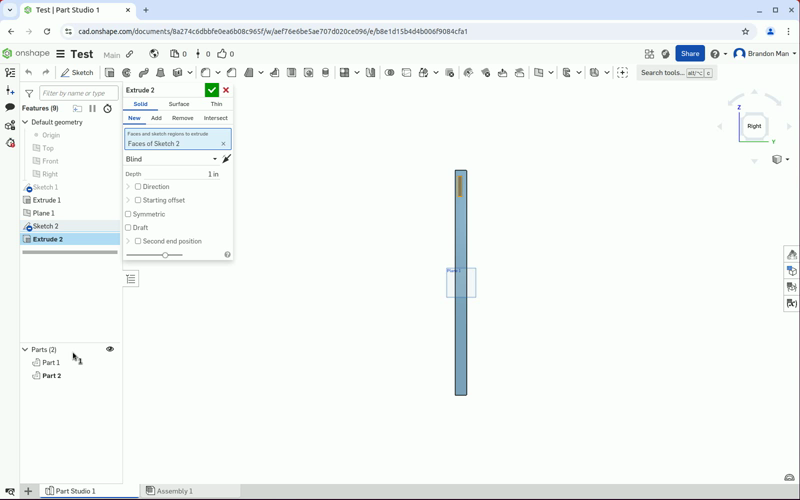
mouse_move(143, 106)
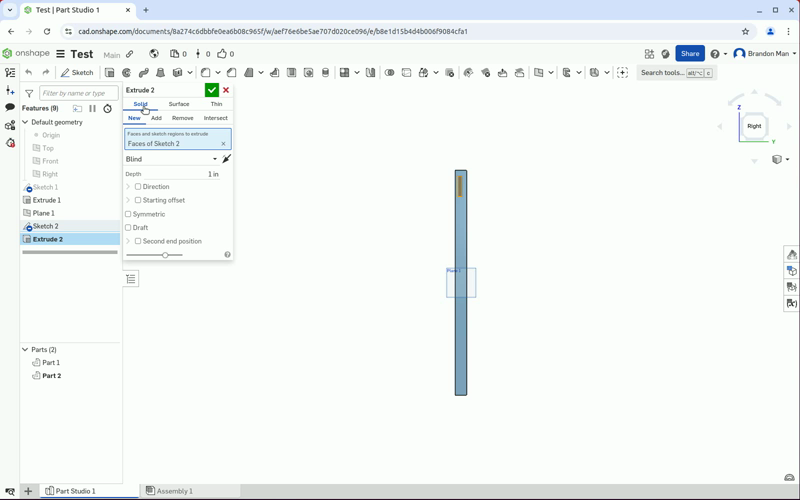
click(143, 106)
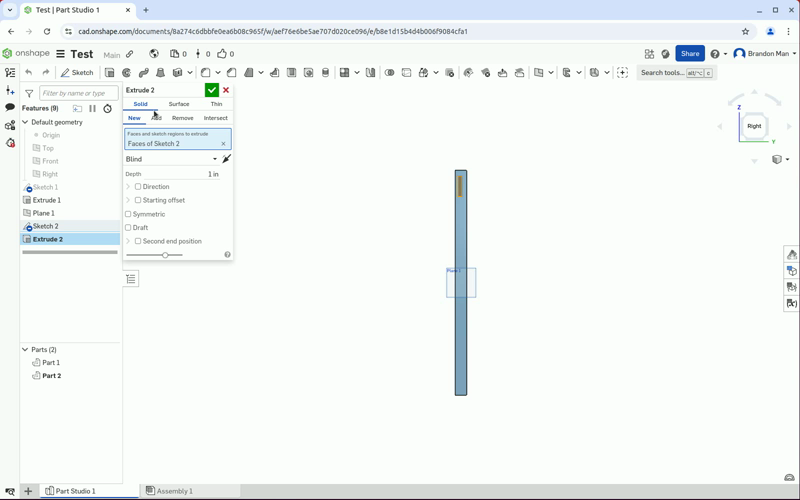
mouse_move(186, 120)
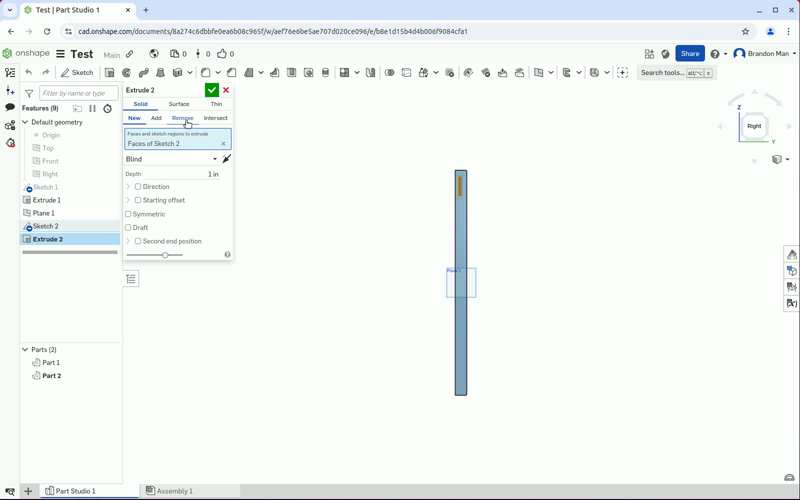
click(186, 120)
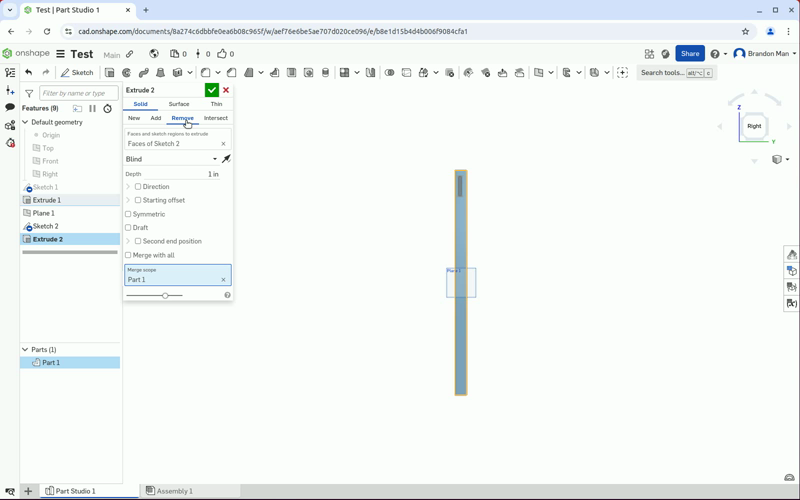
key(tab, 4)
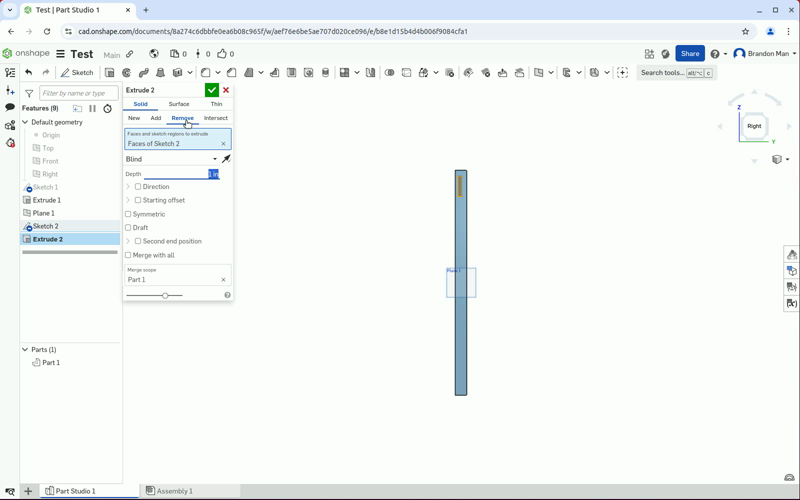
text(0.722)
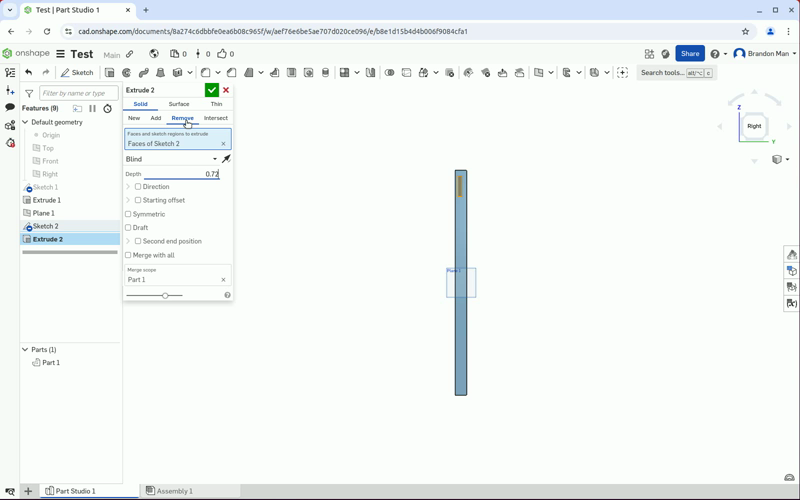
key(tab, 6)
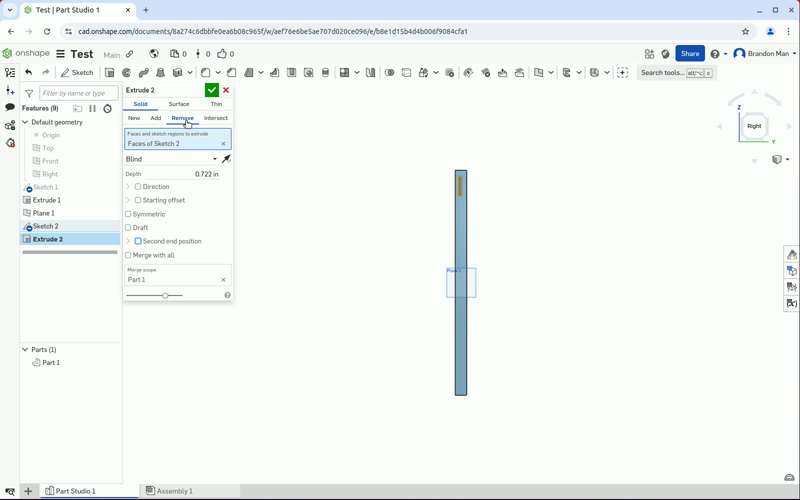
key(space)
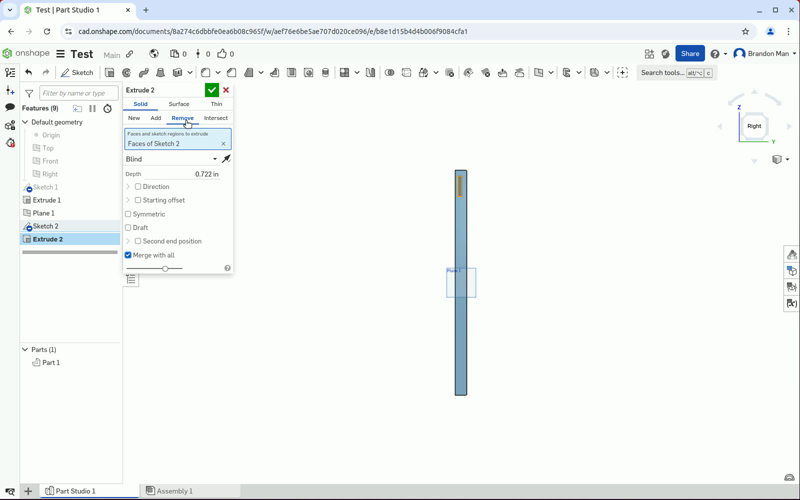
key(enter)
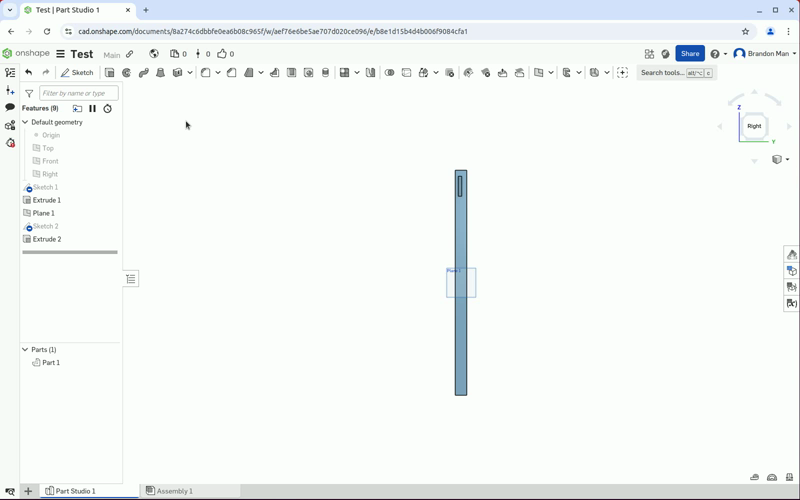
key(shift+h)
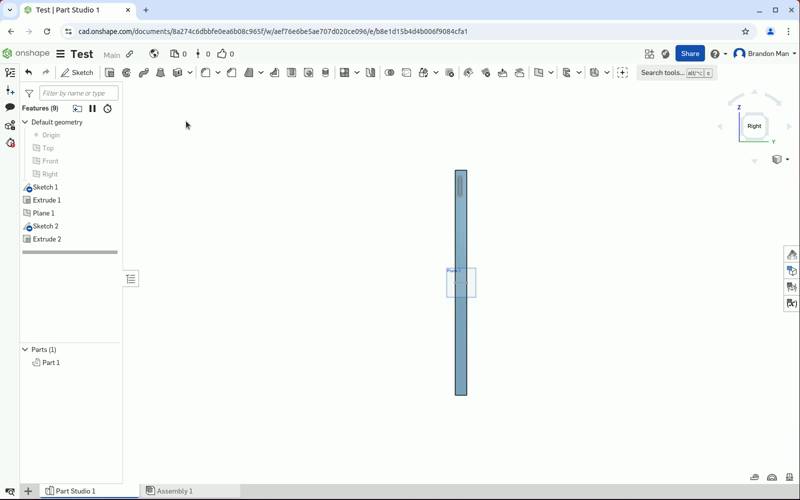
key(shift+h)
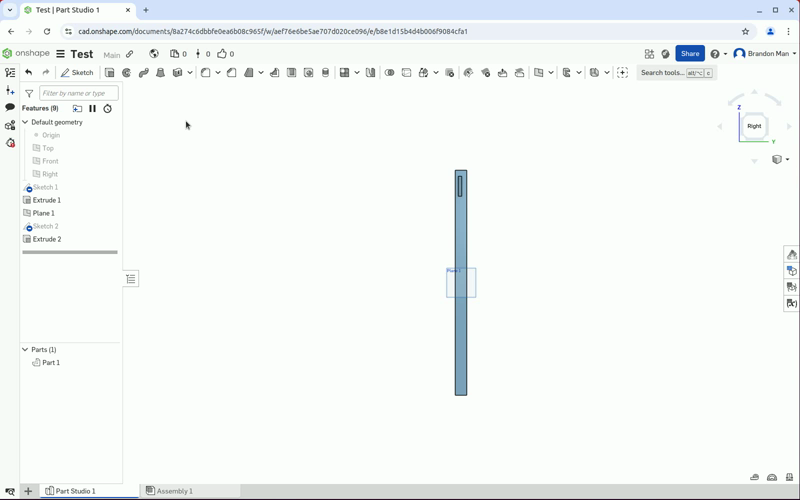
mouse_move(73, 189)
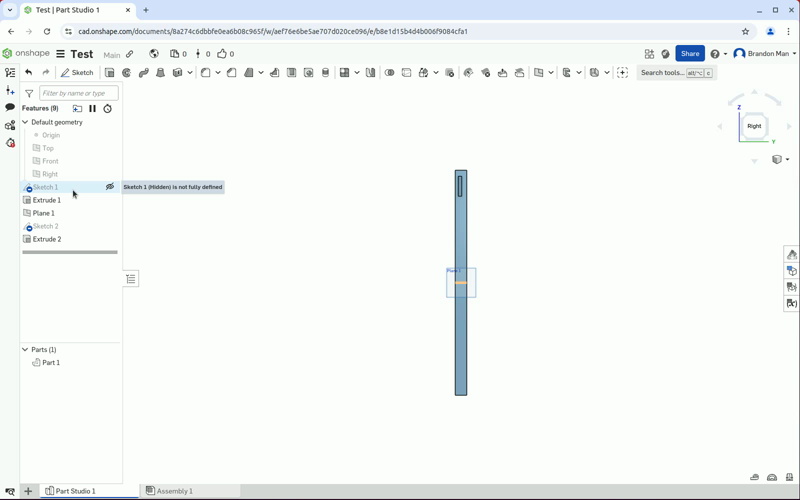
click(73, 189)
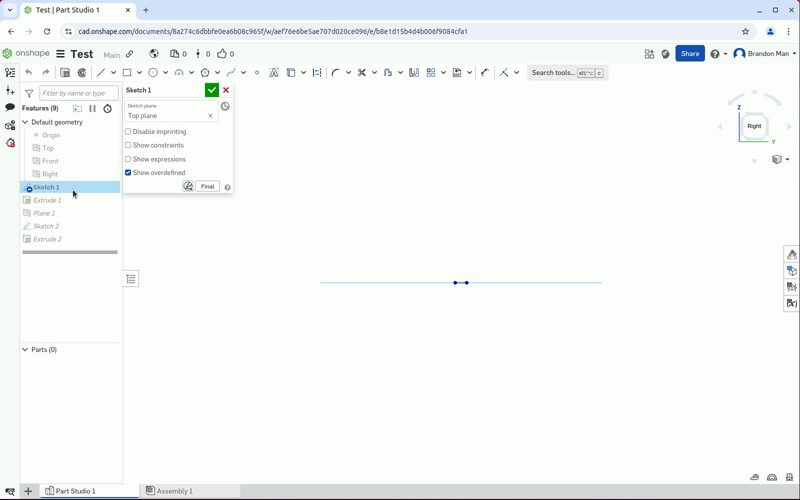
mouse_move(229, 92)
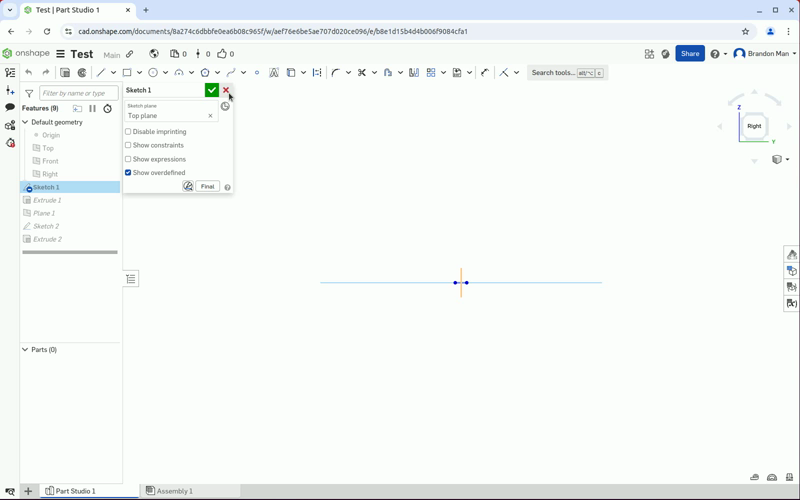
click(229, 92)
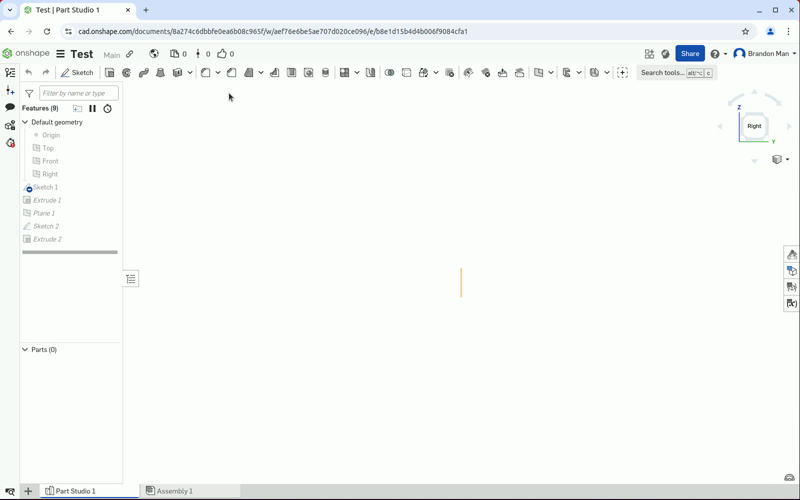
key(shift+s)
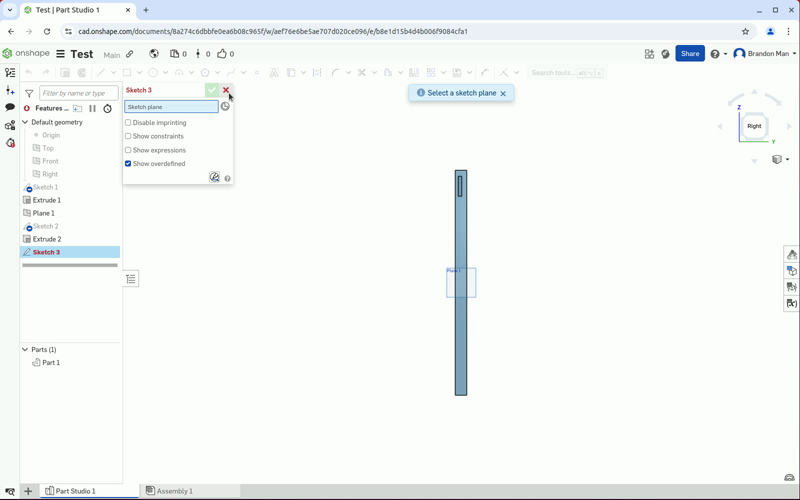
mouse_move(73, 215)
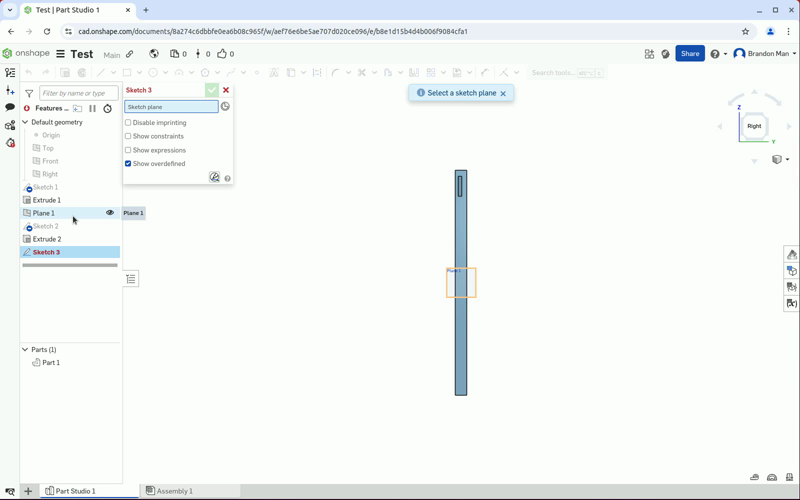
click(73, 215)
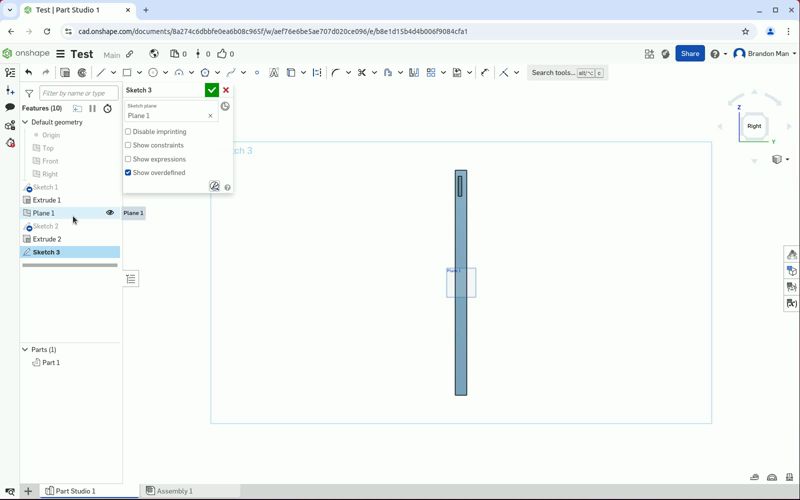
mouse_move(73, 352)
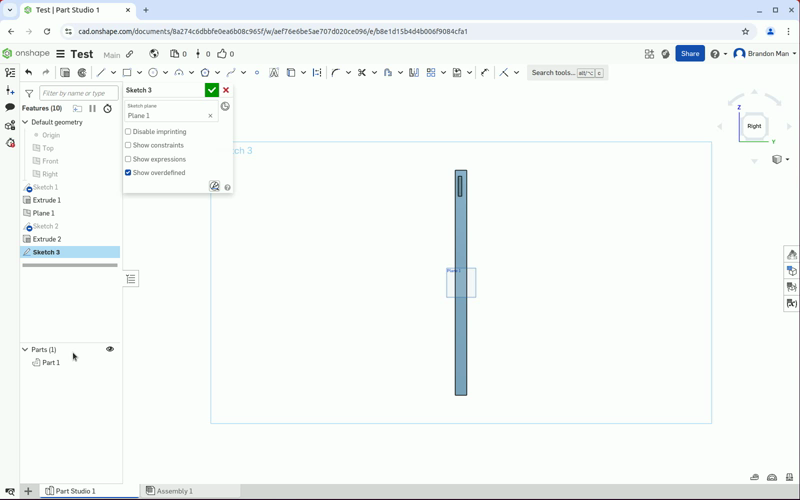
key(y)
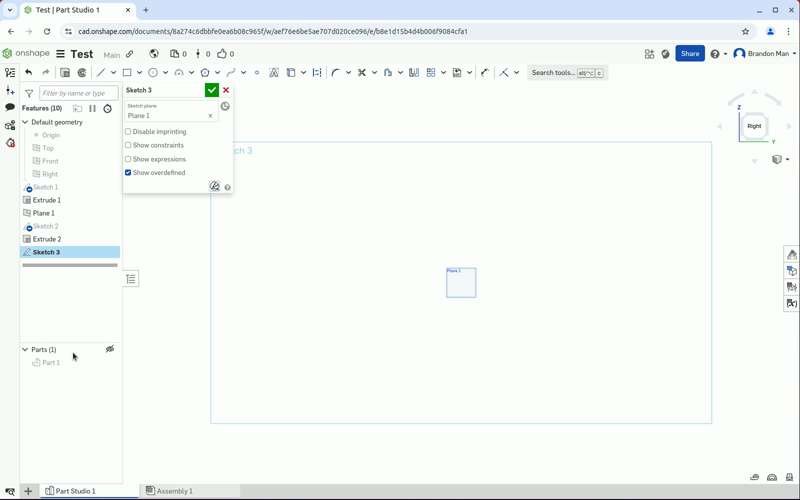
key(l)
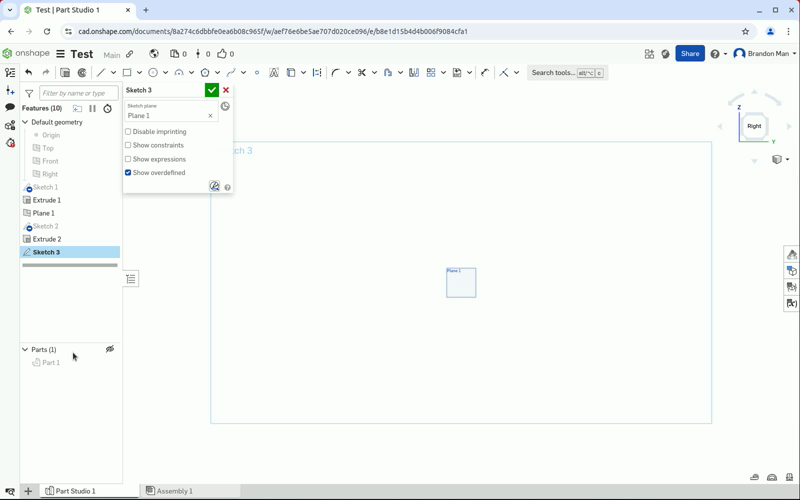
key_down(shift)
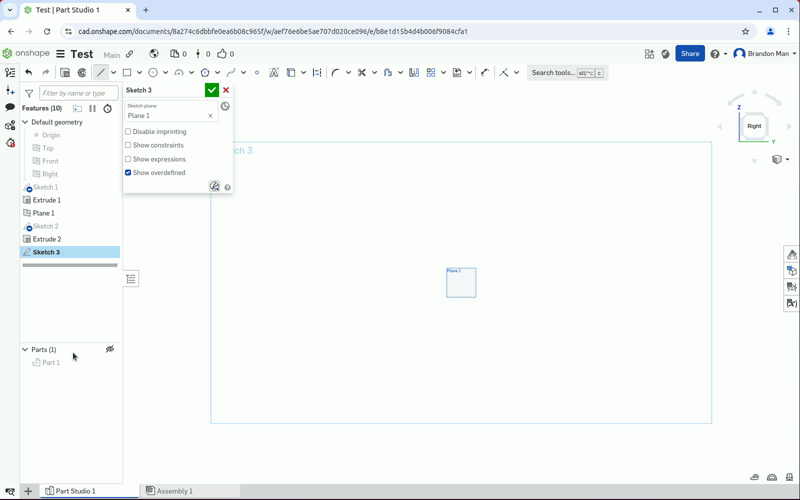
mouse_move(457, 276)
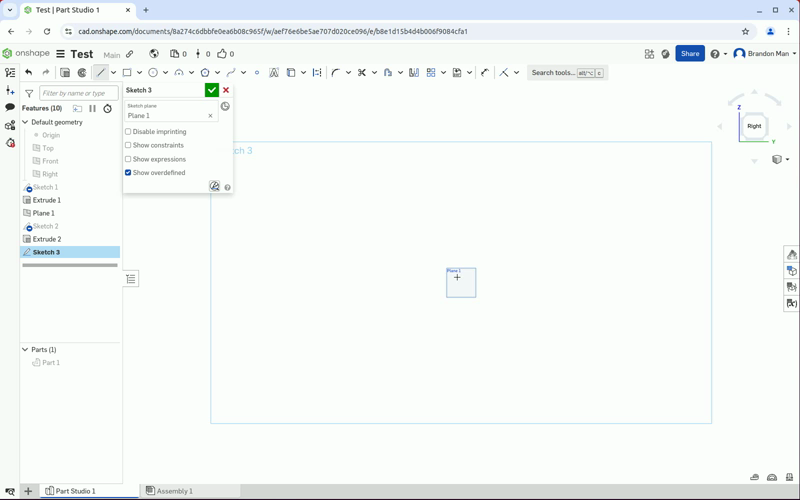
click(457, 276)
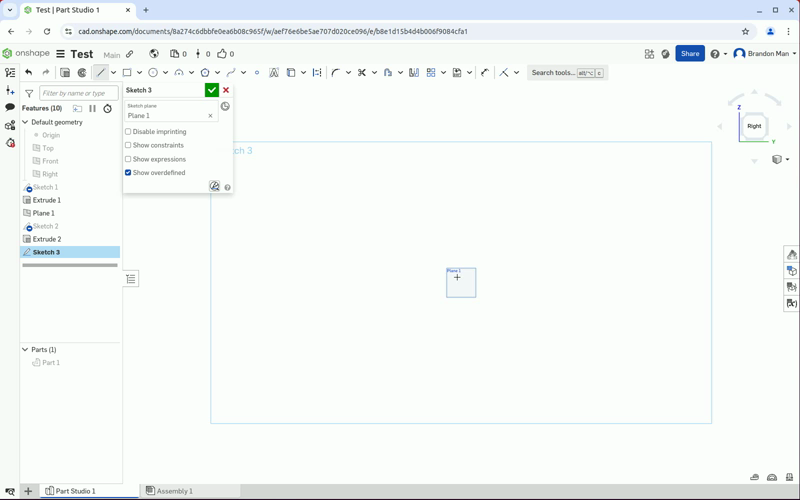
key_up(shift)
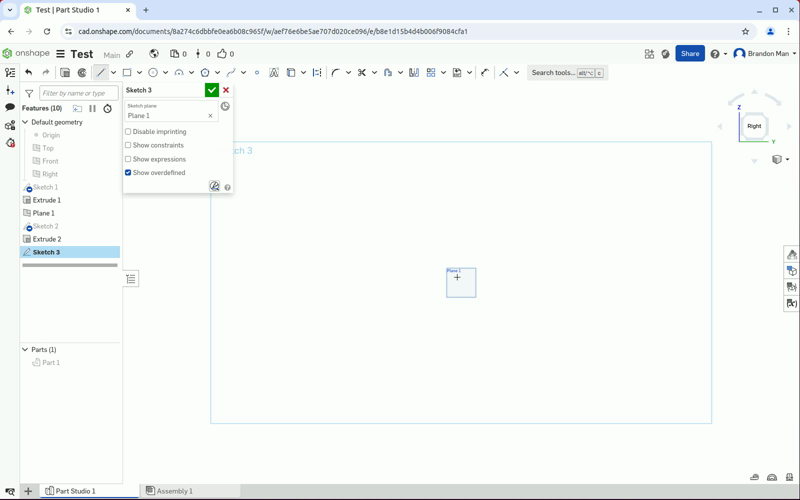
key_down(shift)
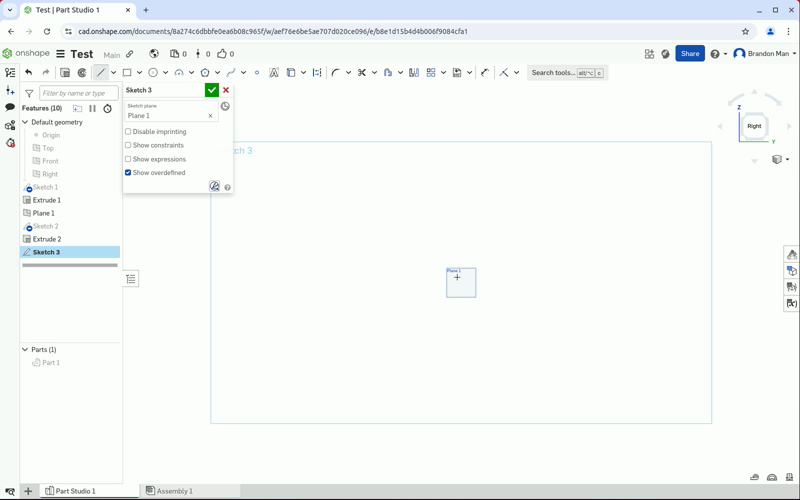
mouse_move(487, 276)
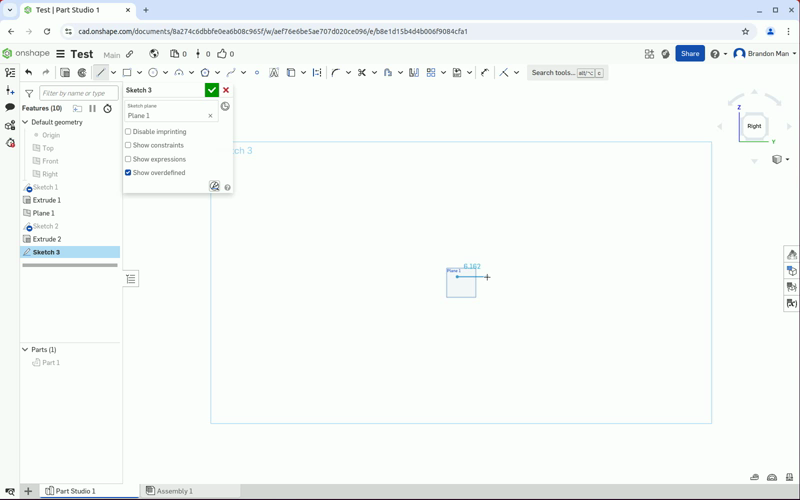
mouse_move(465, 276)
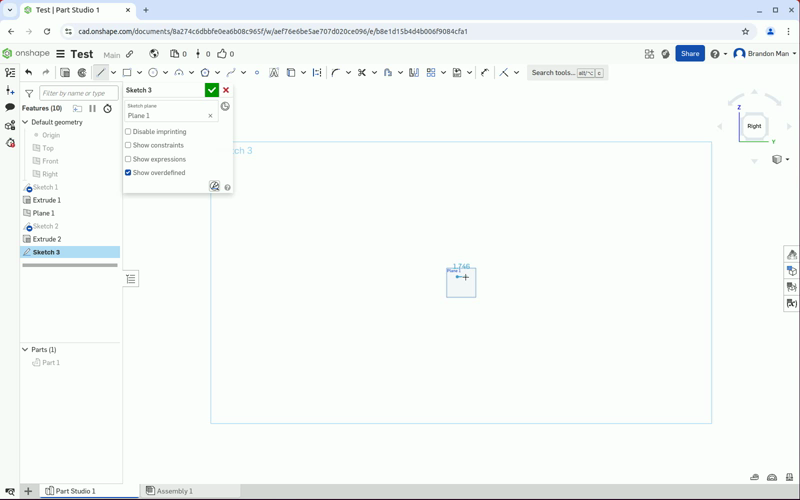
click(465, 276)
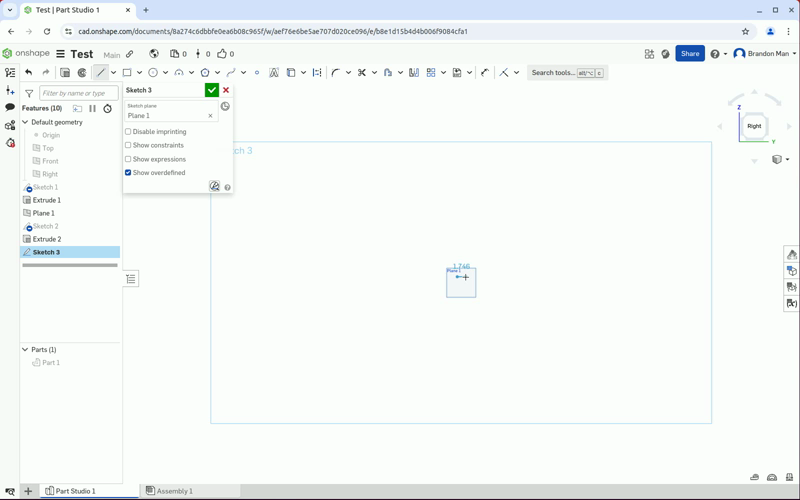
key_up(shift)
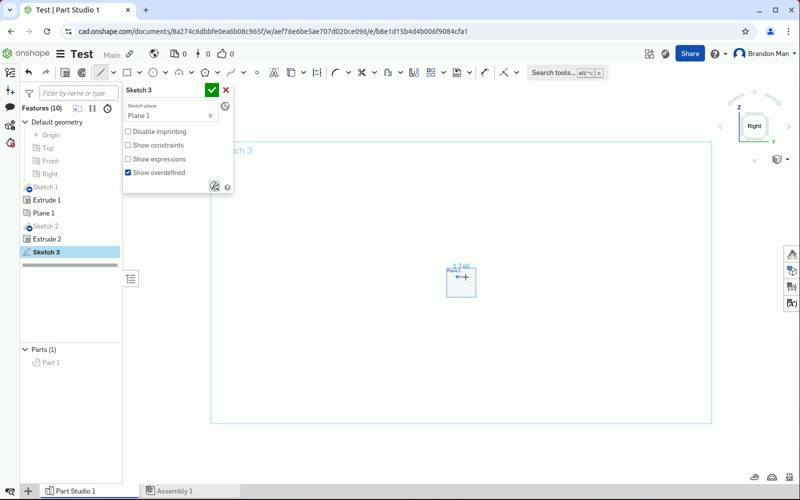
key_down(shift)
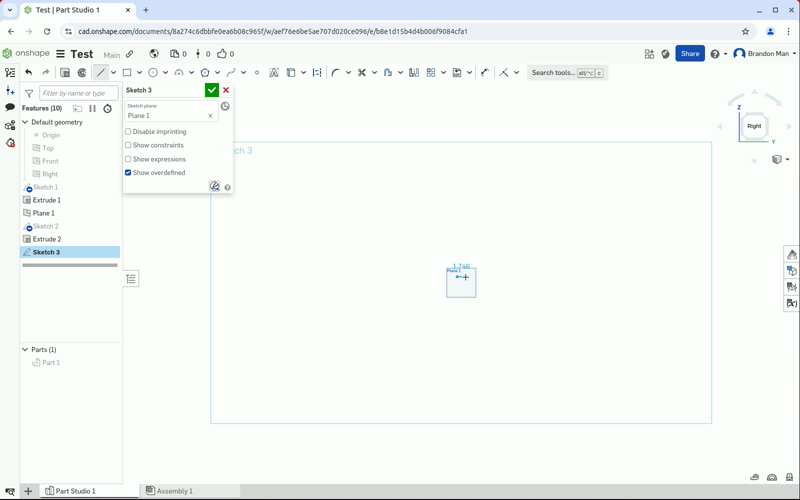
mouse_move(495, 276)
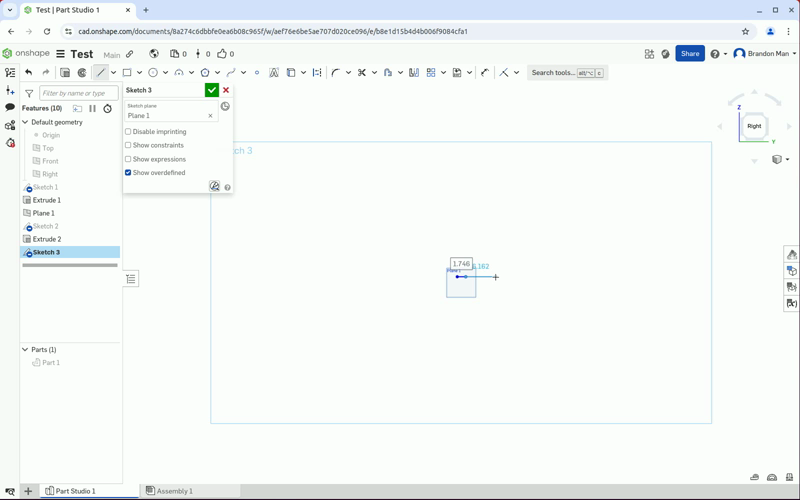
mouse_move(465, 268)
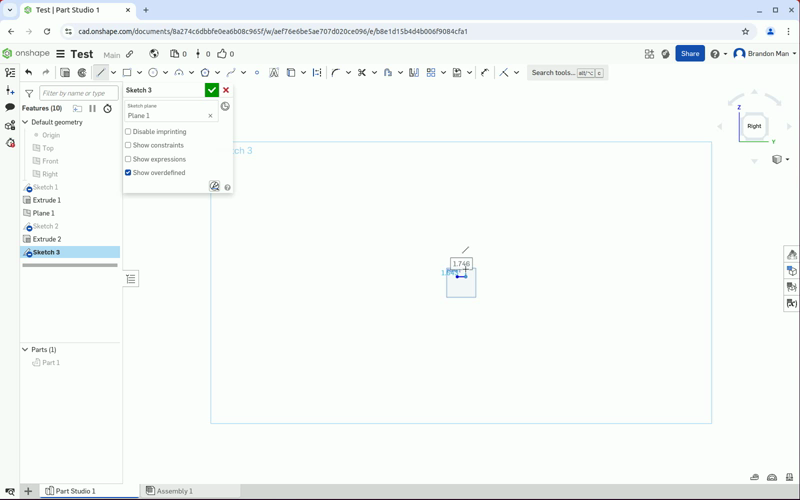
click(465, 268)
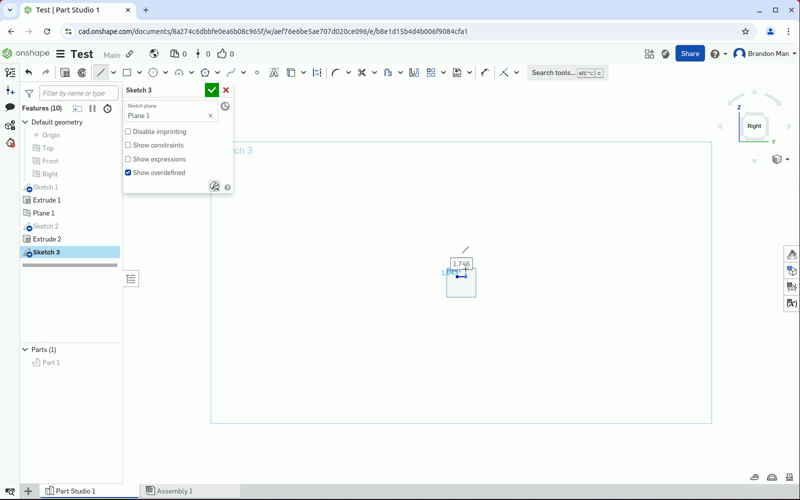
key_up(shift)
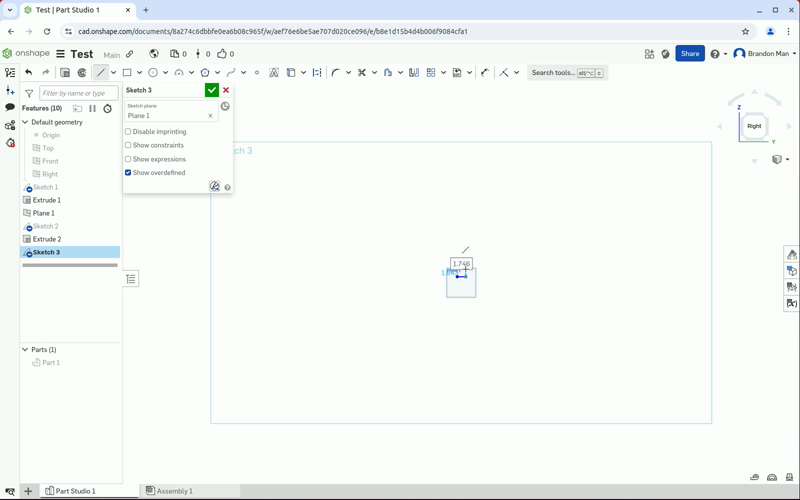
key_down(shift)
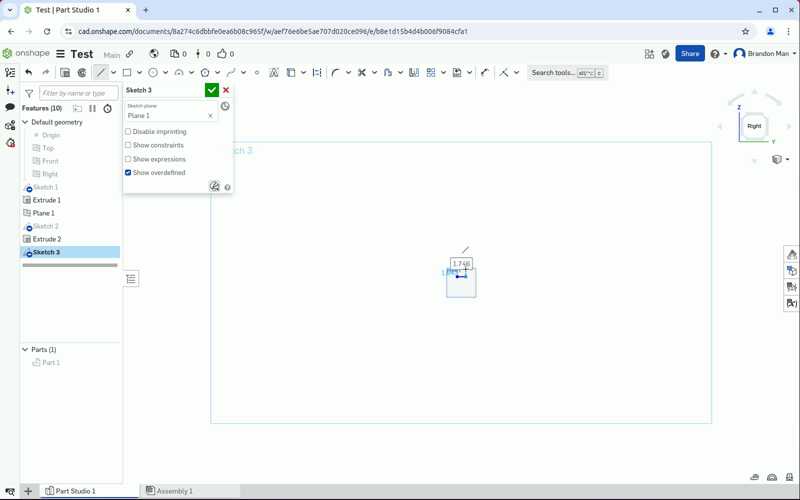
mouse_move(495, 268)
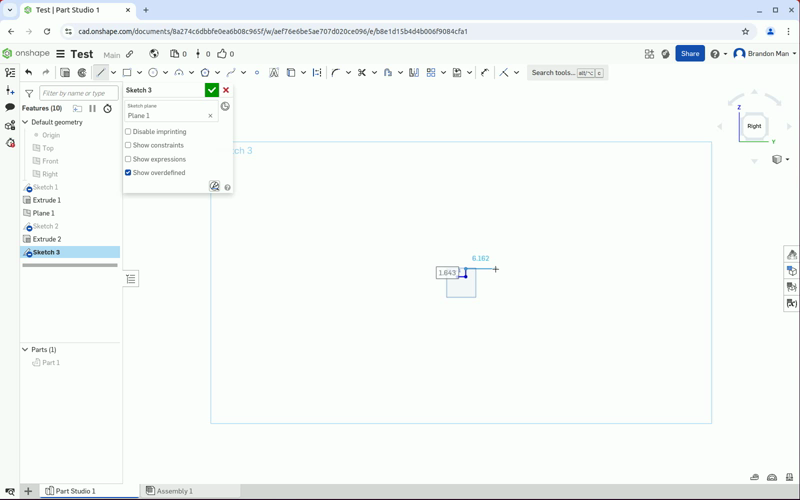
mouse_move(457, 268)
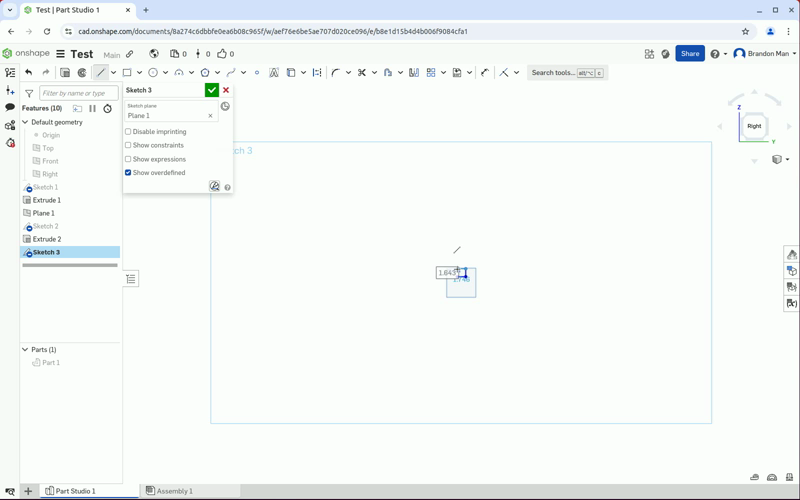
click(457, 268)
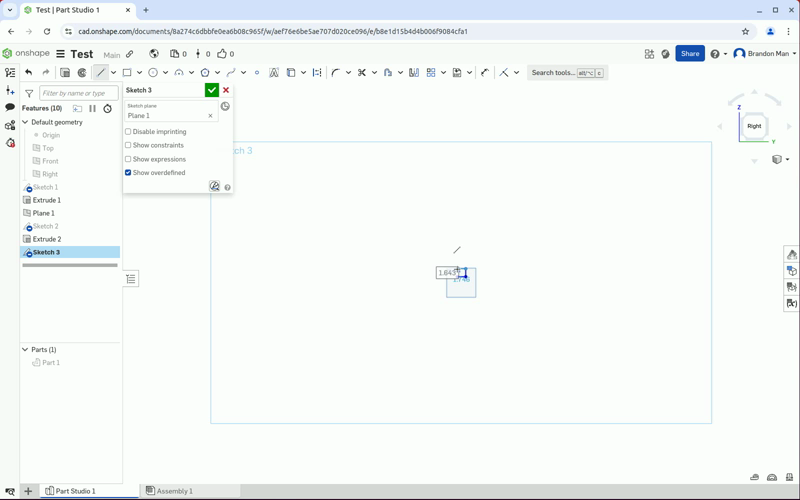
key_up(shift)
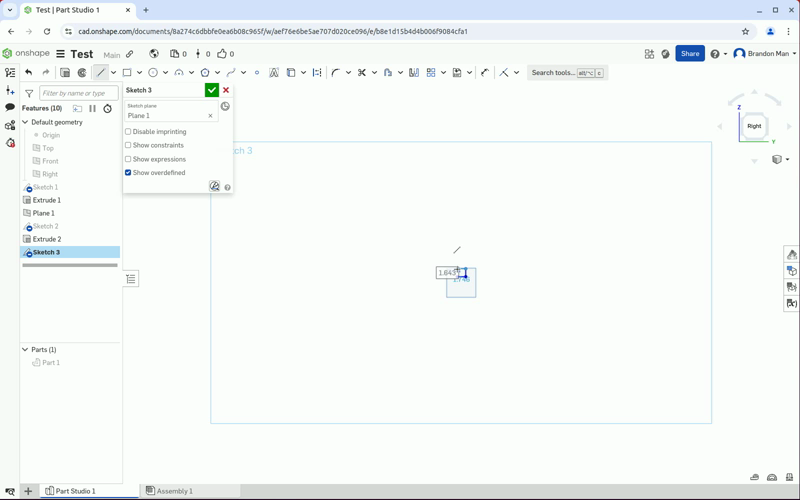
mouse_move(487, 268)
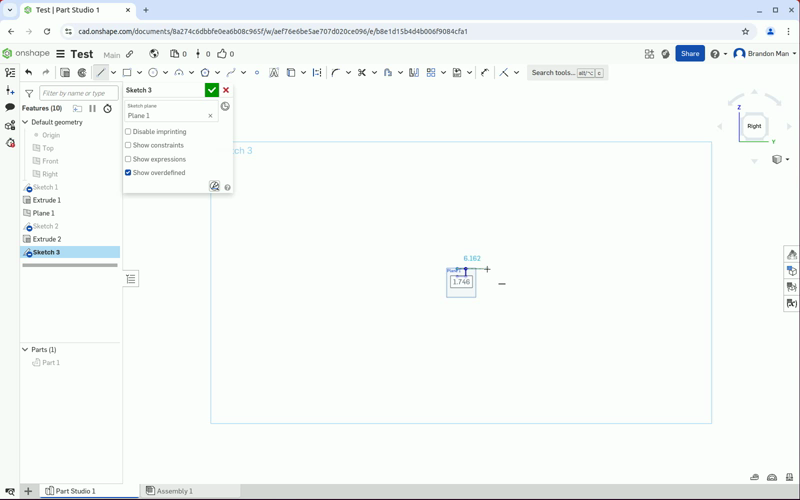
key_down(shift)
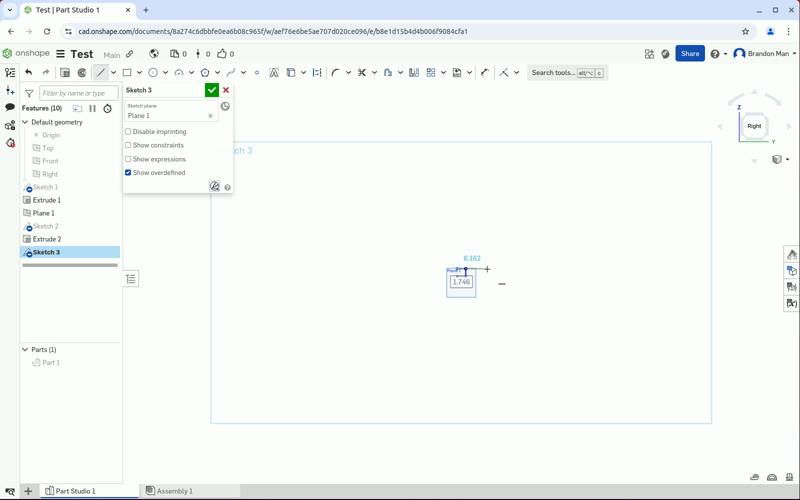
mouse_move(457, 276)
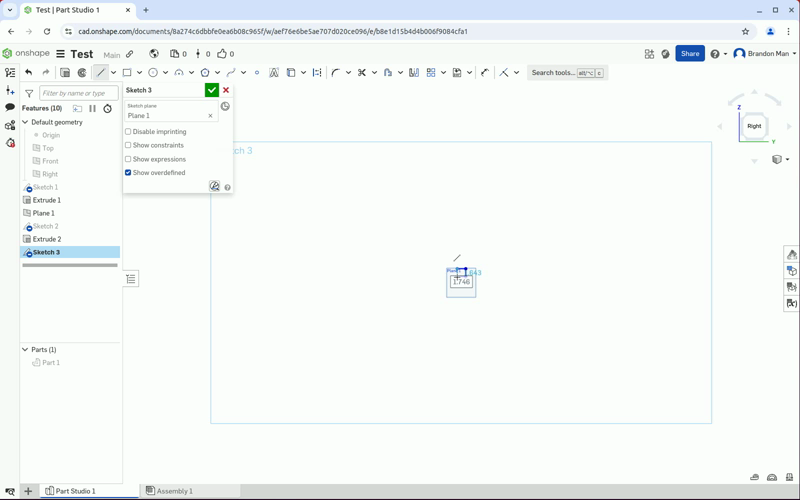
key_up(shift)
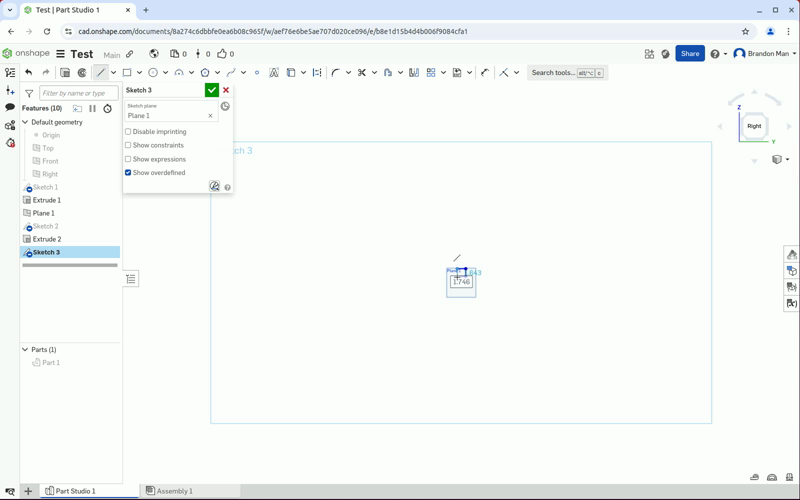
click(457, 276)
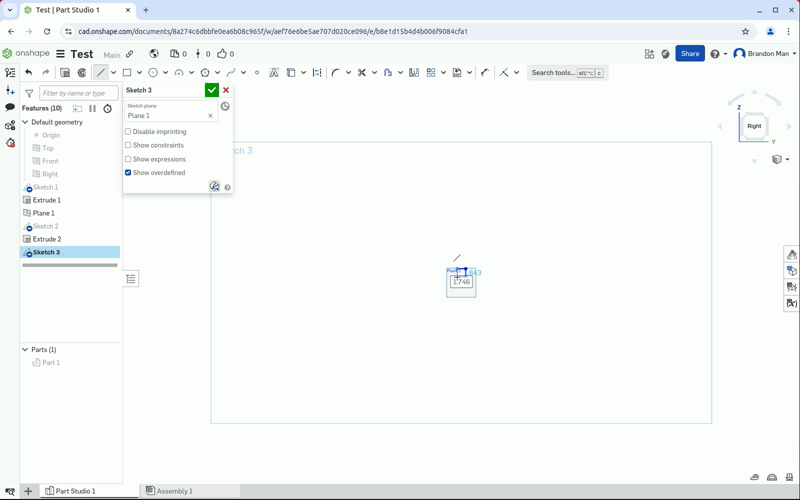
key(esc)
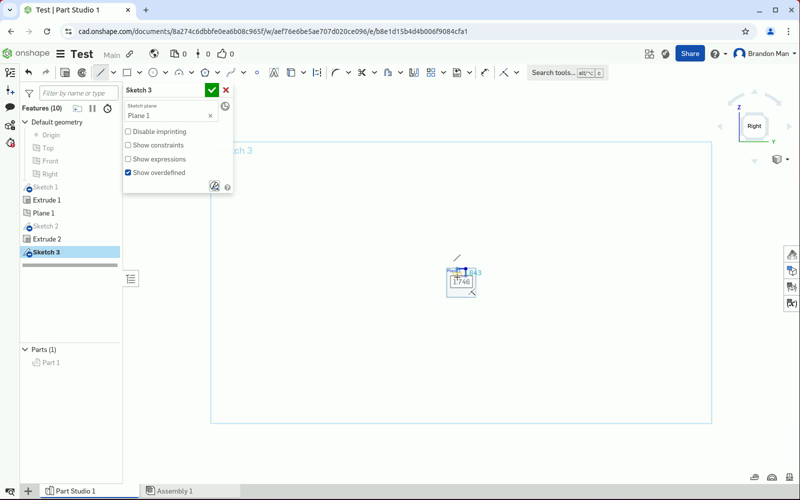
mouse_move(464, 274)
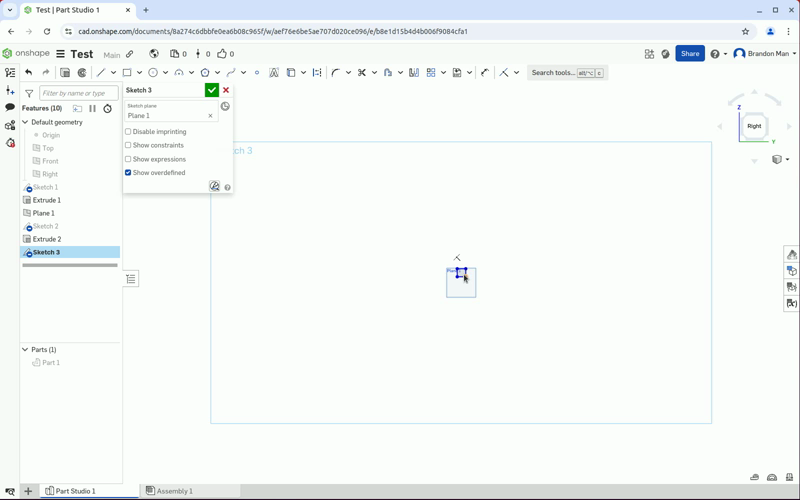
scroll(6)
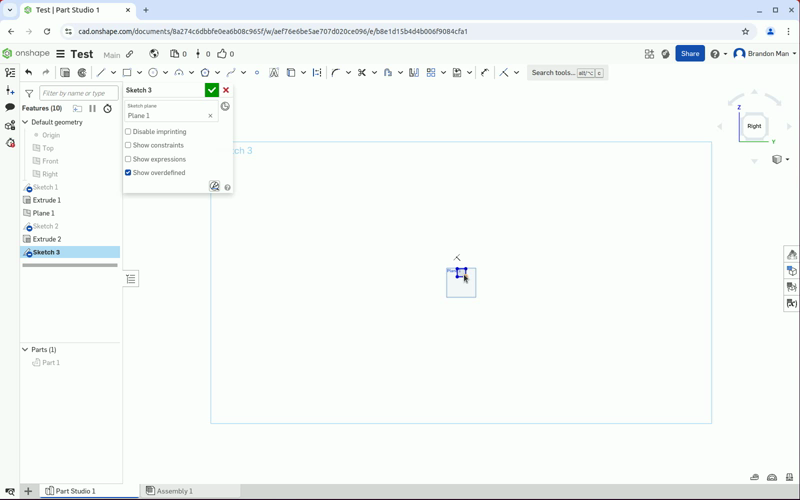
scroll(6)
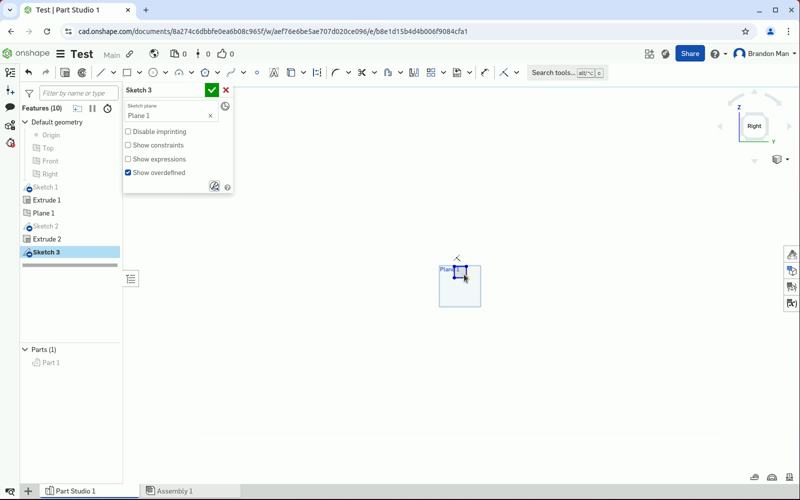
scroll(6)
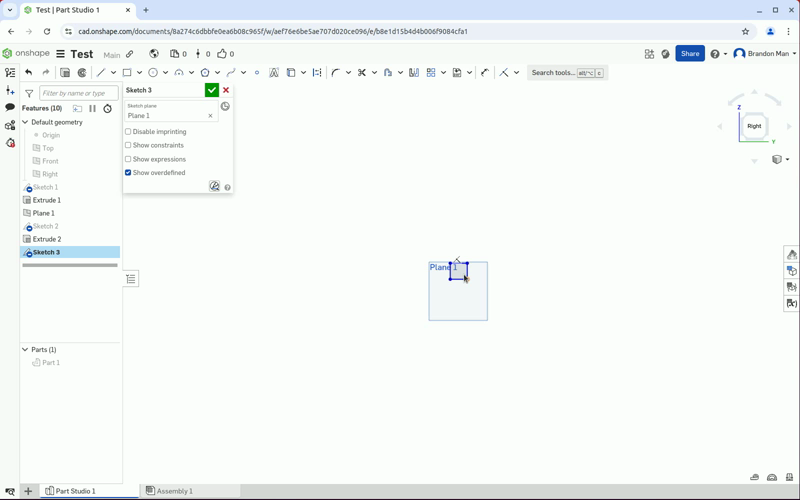
scroll(6)
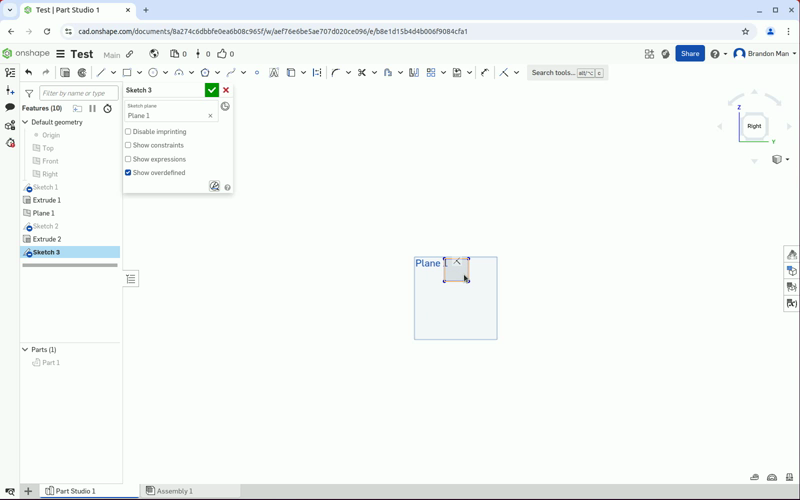
scroll(6)
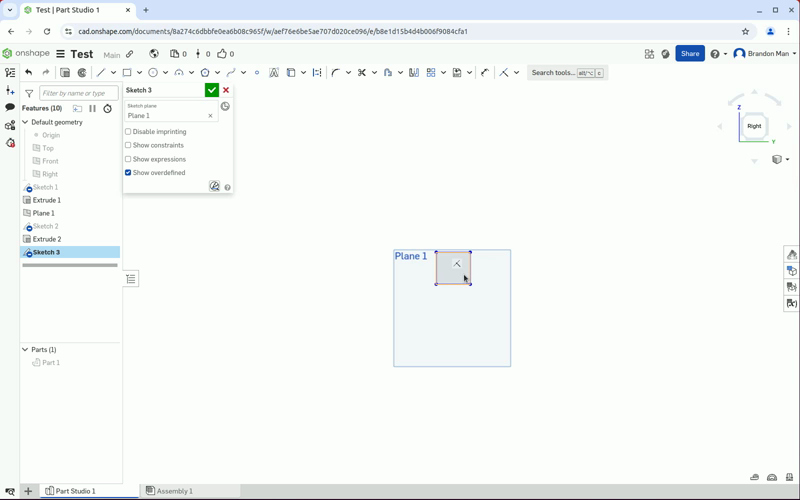
scroll(6)
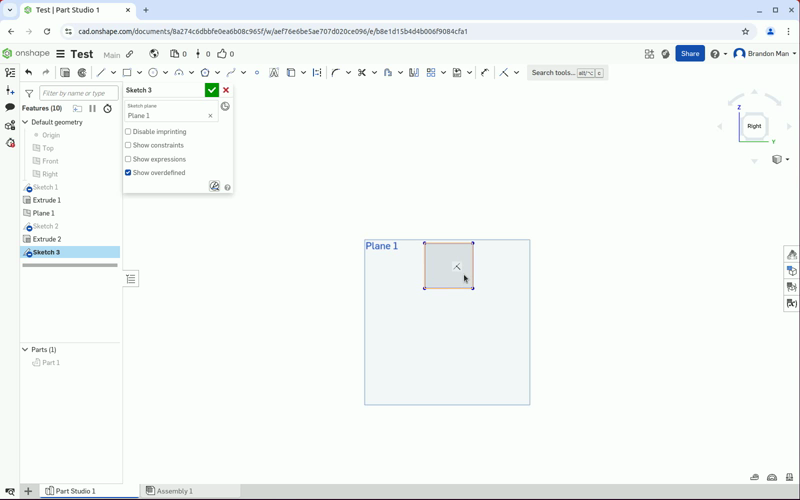
scroll(6)
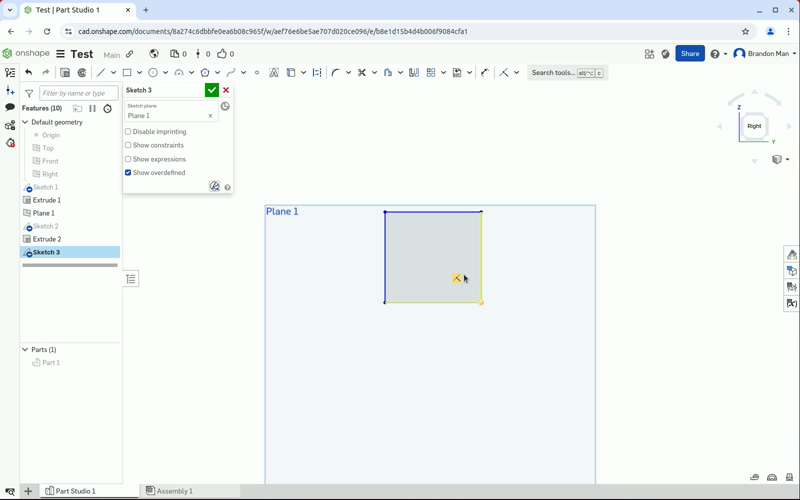
click(464, 274)
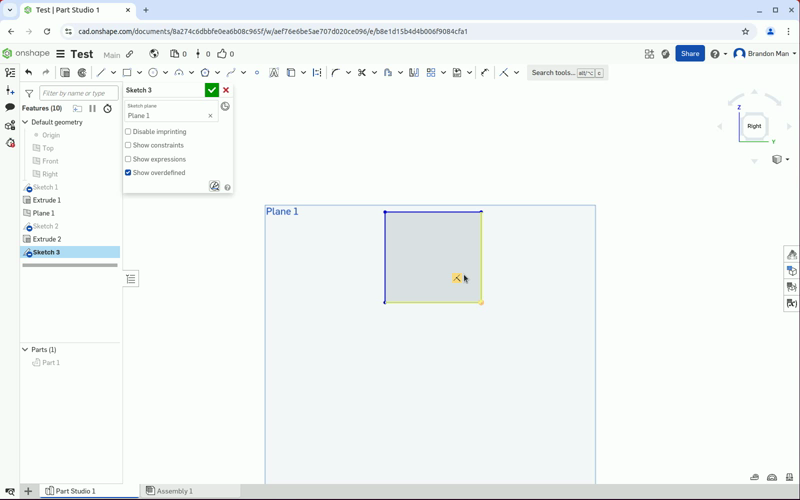
scroll(-6)
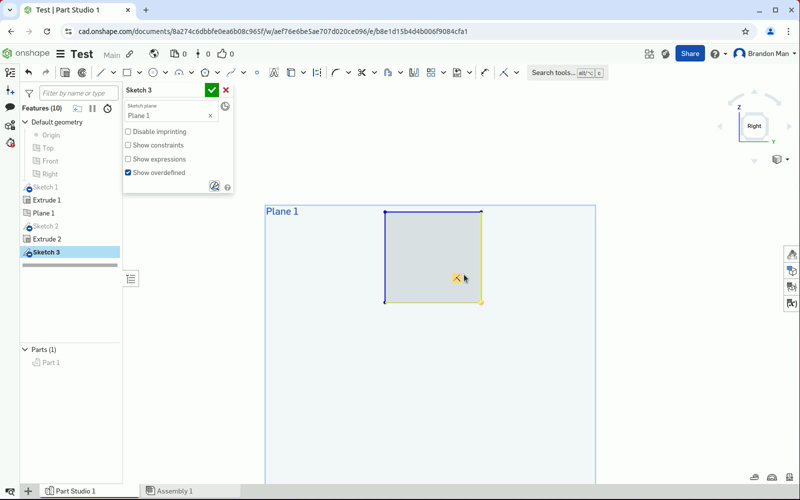
scroll(-6)
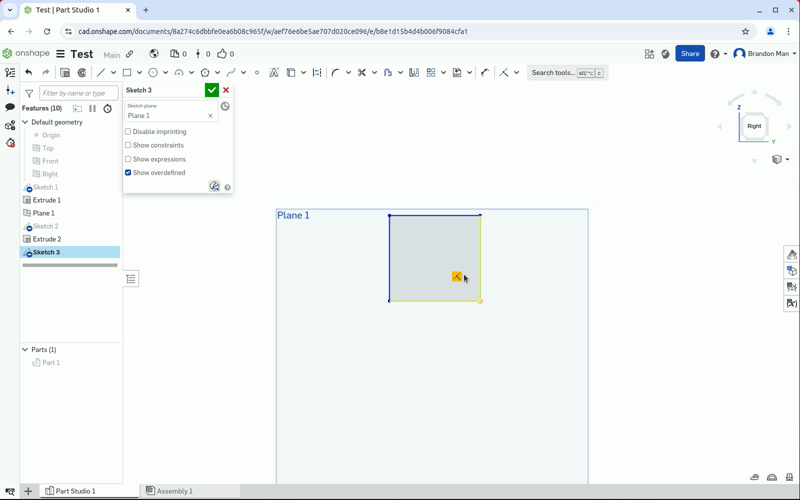
scroll(-6)
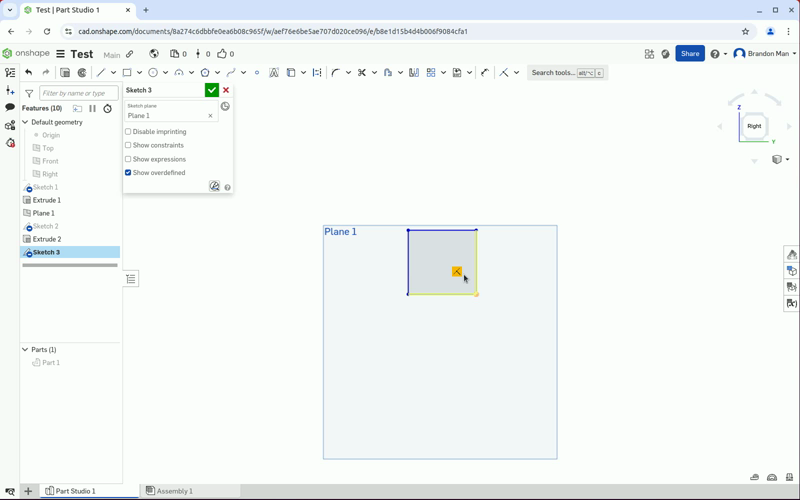
scroll(-6)
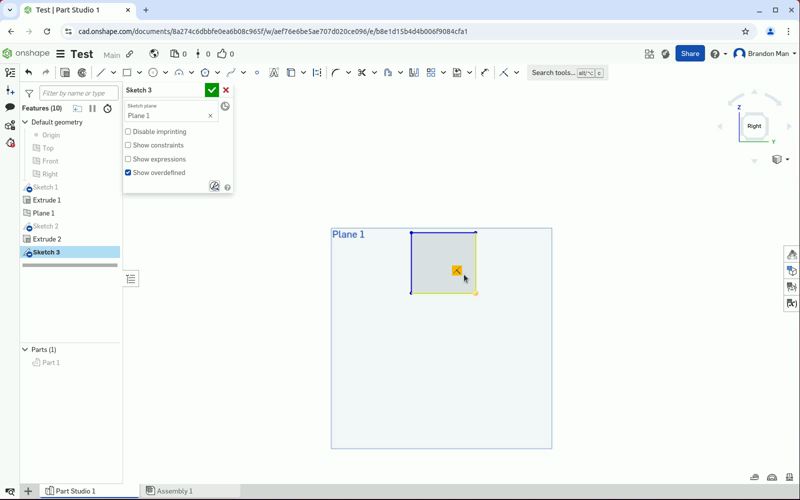
scroll(-6)
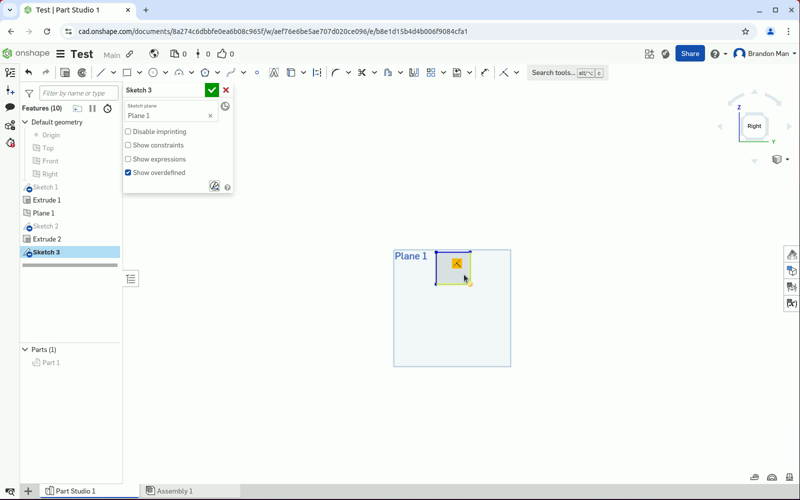
scroll(-6)
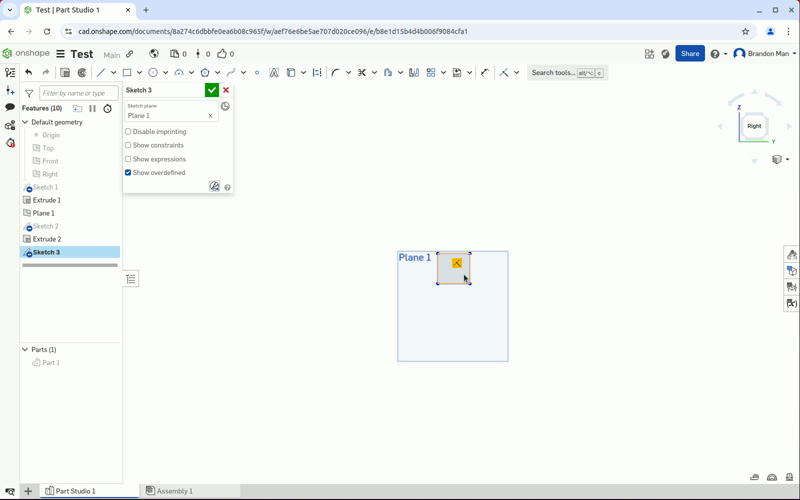
scroll(-6)
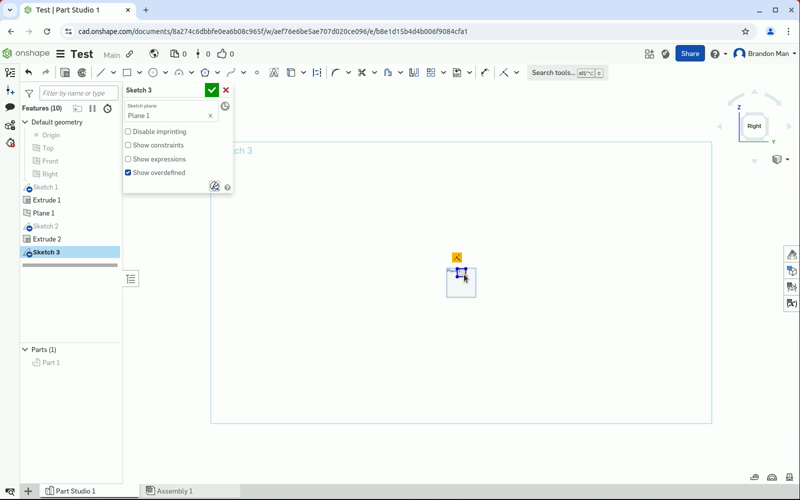
mouse_move(73, 352)
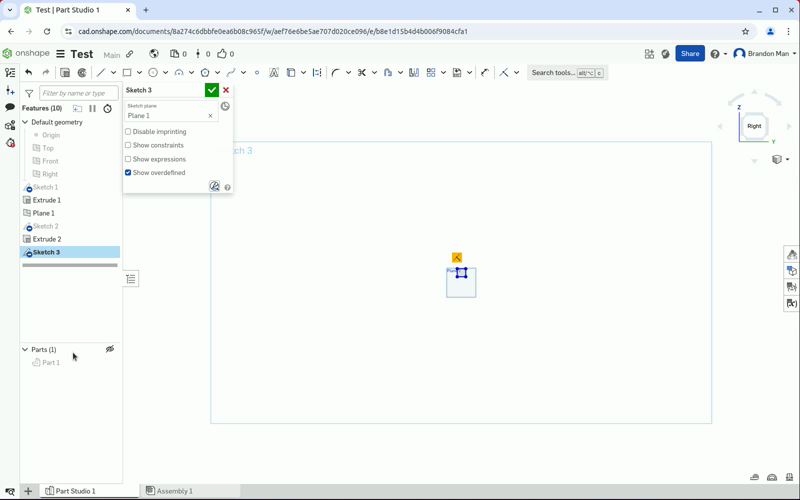
key(shift+y)
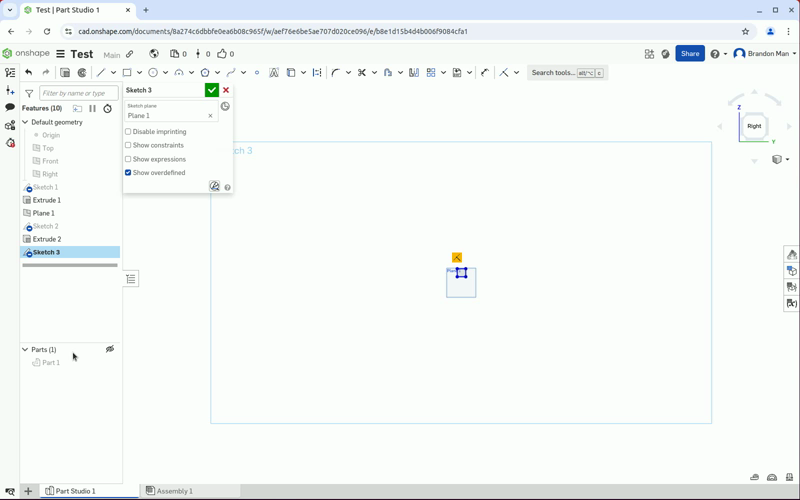
key(shift+e)
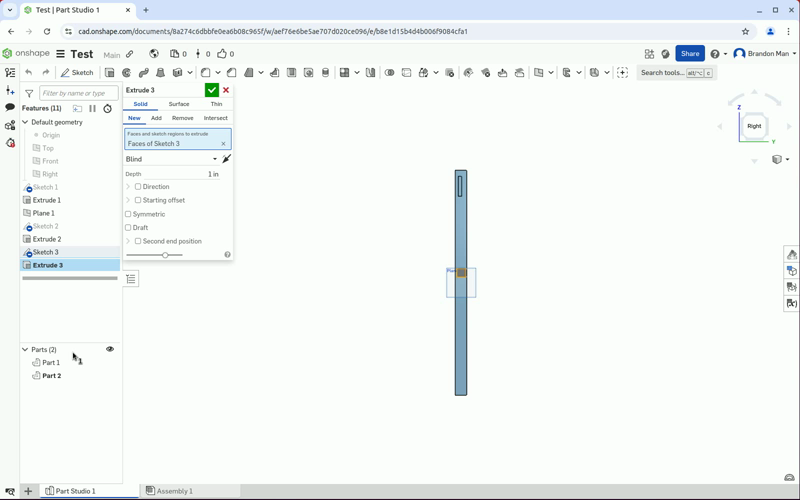
mouse_move(143, 106)
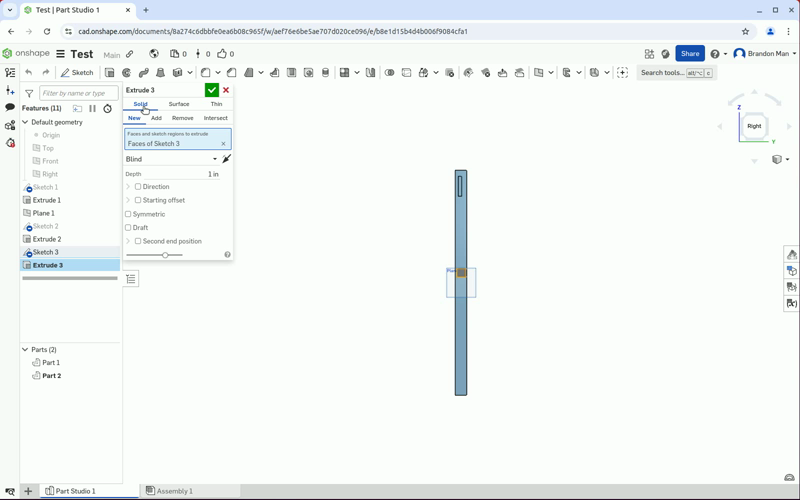
click(143, 106)
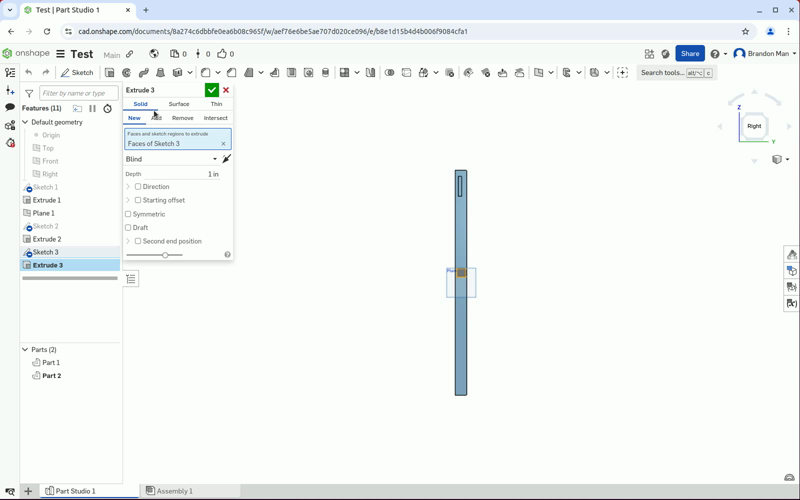
mouse_move(186, 120)
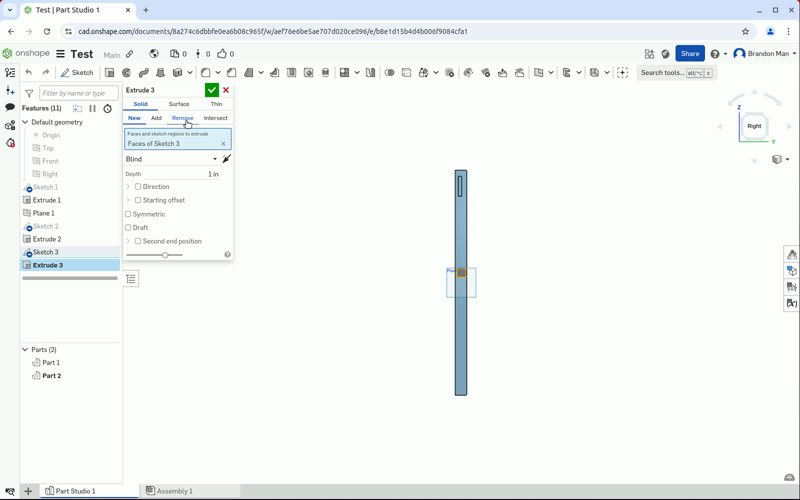
click(186, 120)
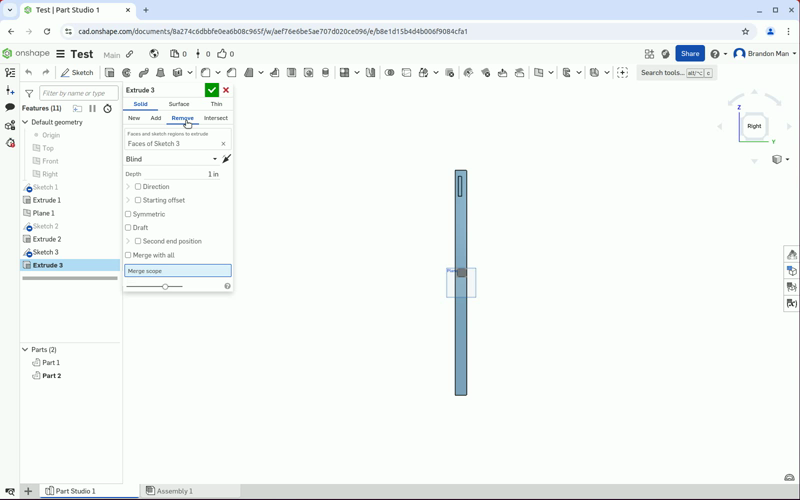
key(tab, 4)
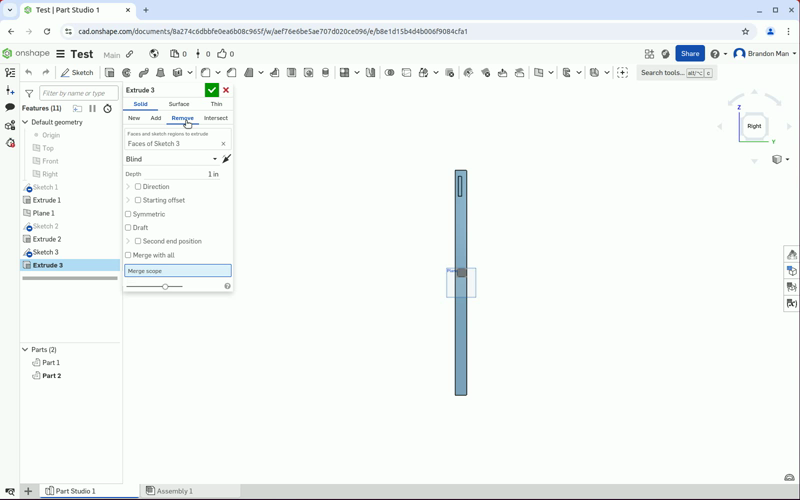
text(0.722)
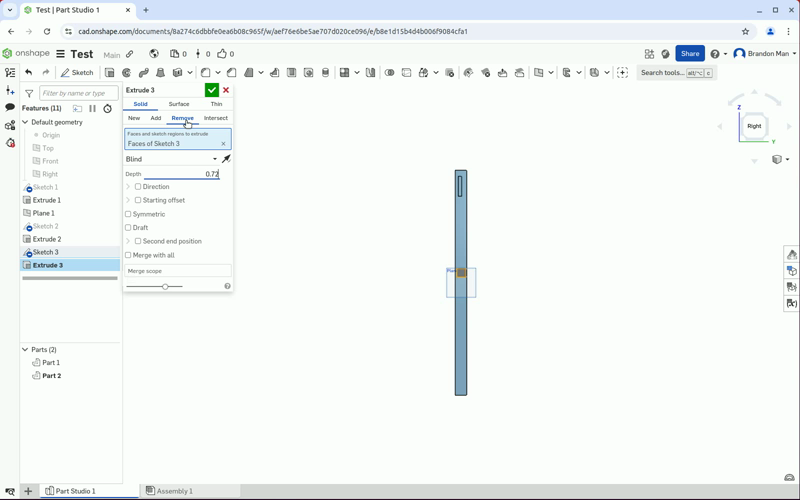
key(tab, 6)
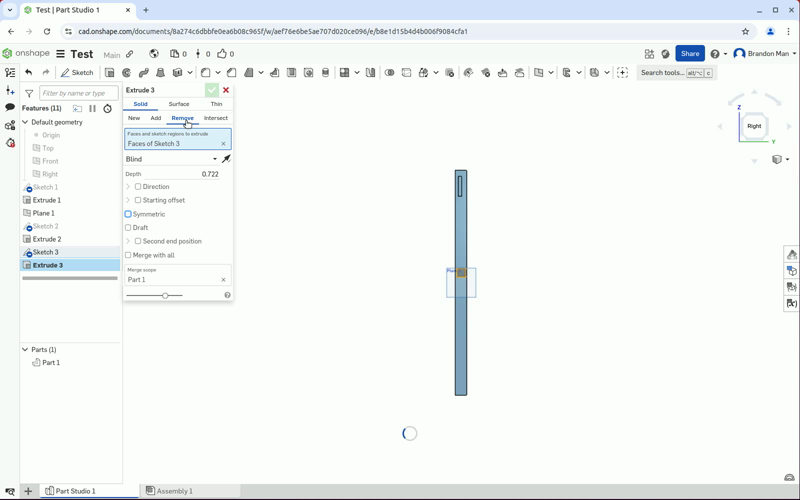
key(space)
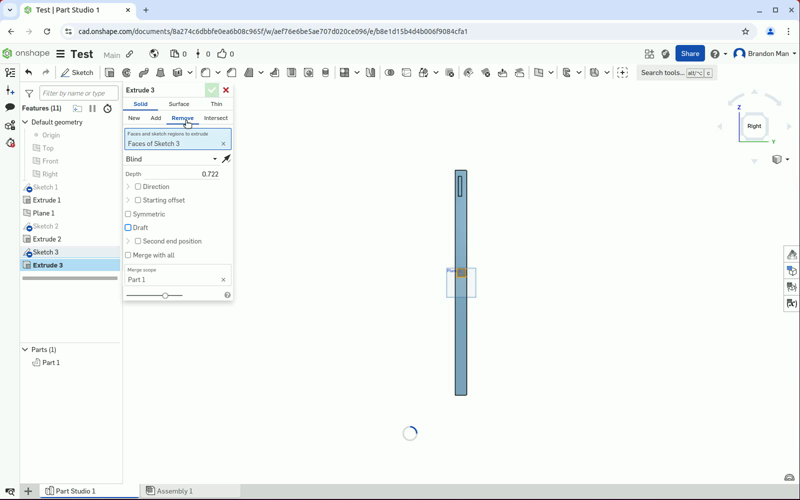
key(enter)
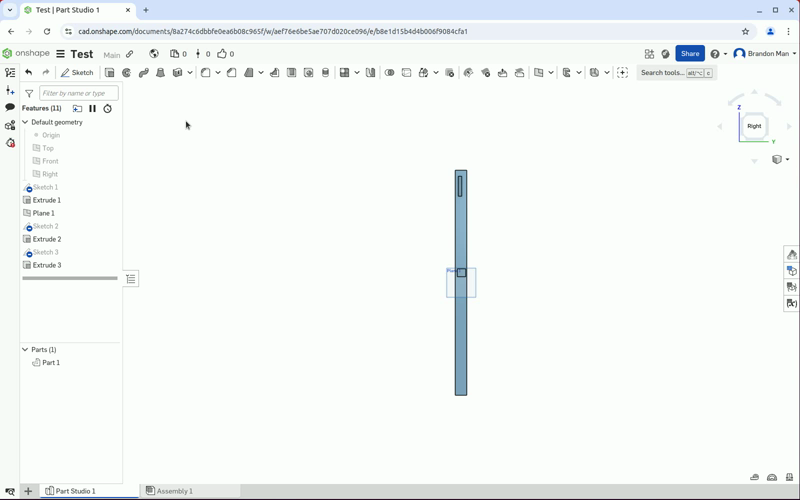
key(shift+h)
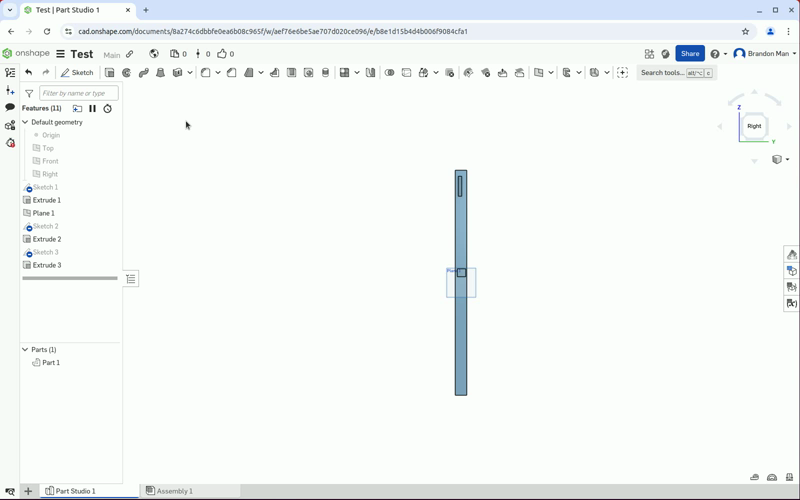
key(shift+h)
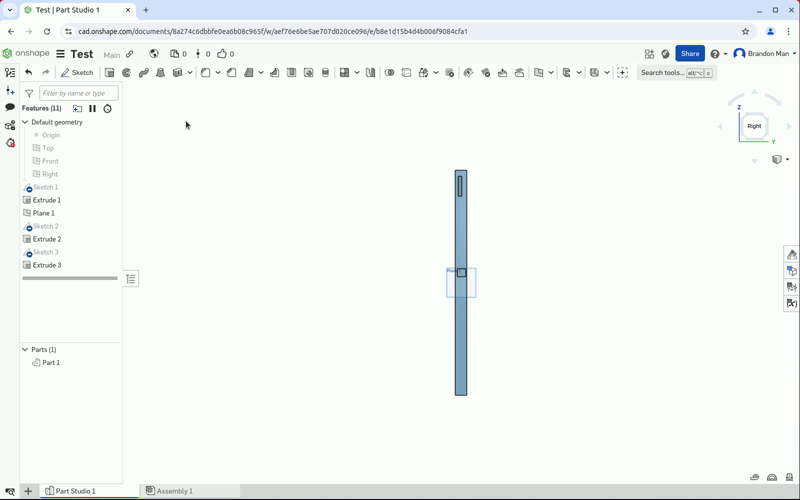
key(shift+7)
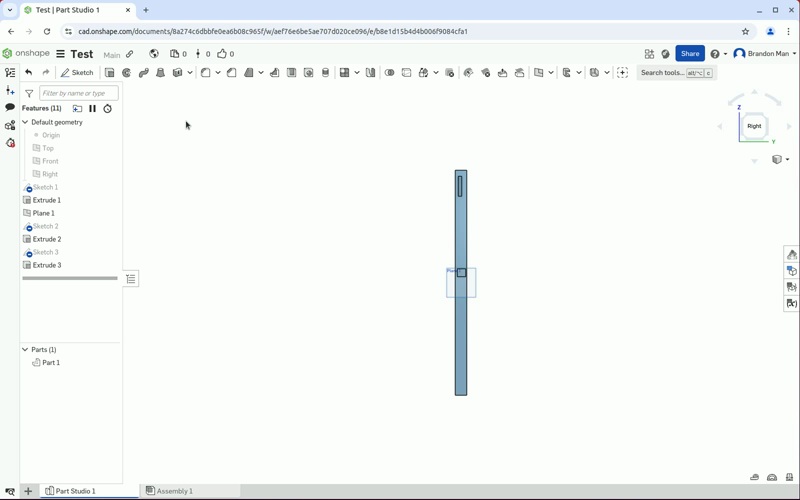
key(right, 2)
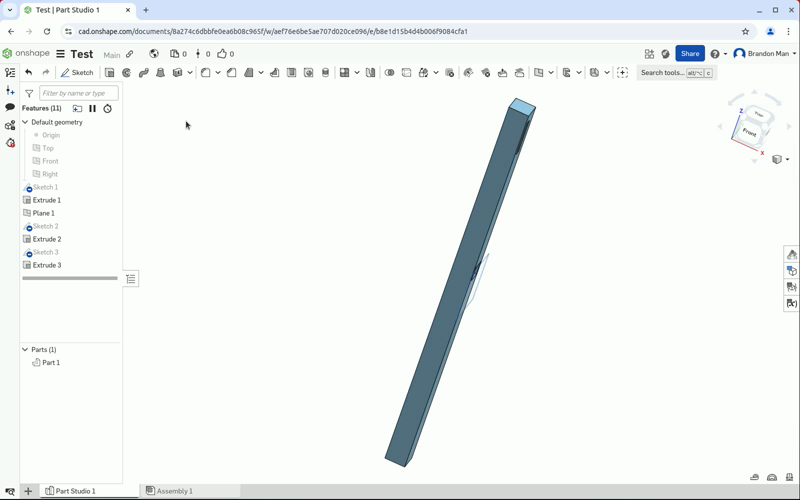
key(down, 2)
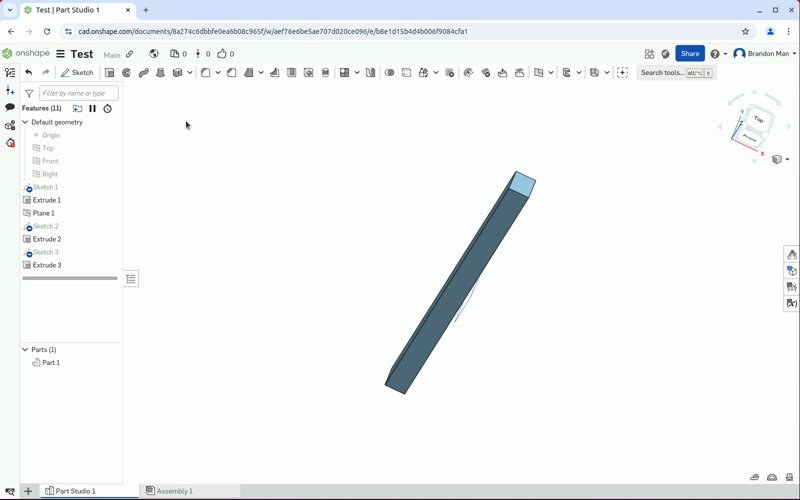
key(up, 2)
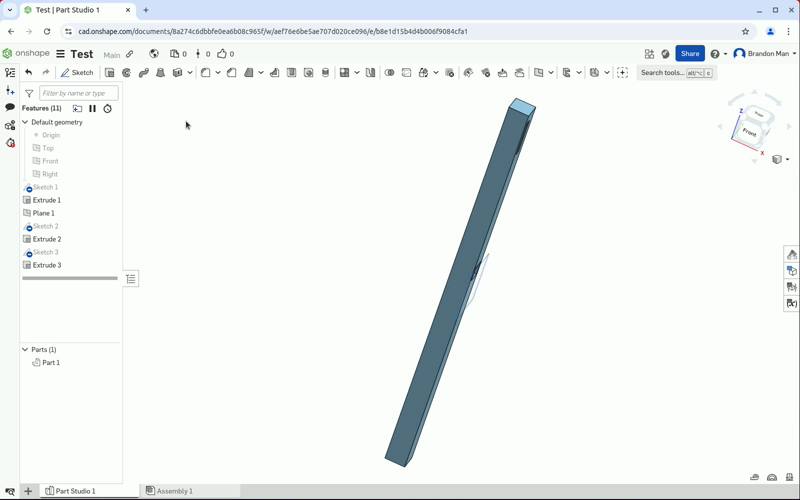
key(left, 2)
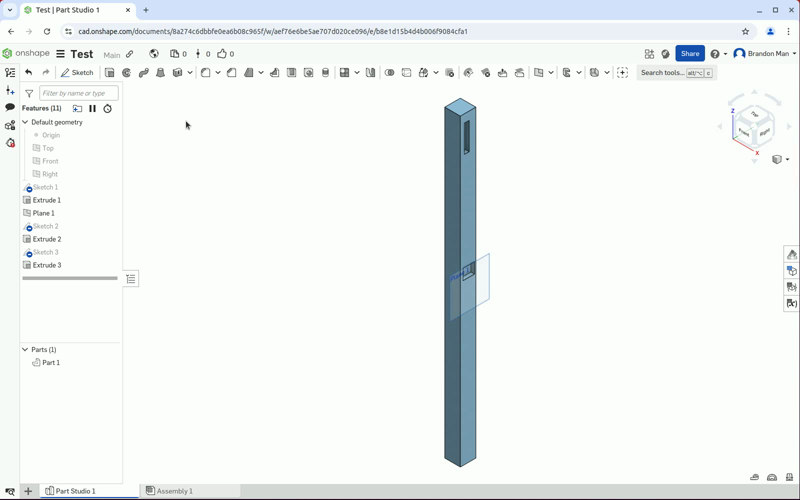
mouse_move(73, 189)
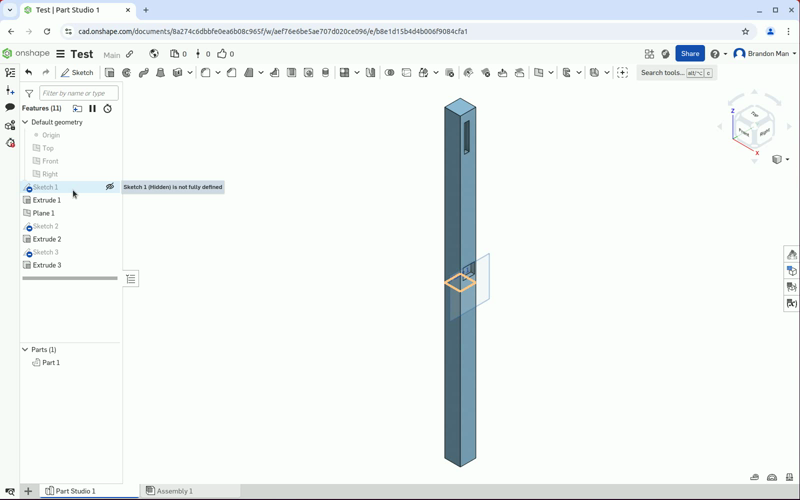
click(73, 189)